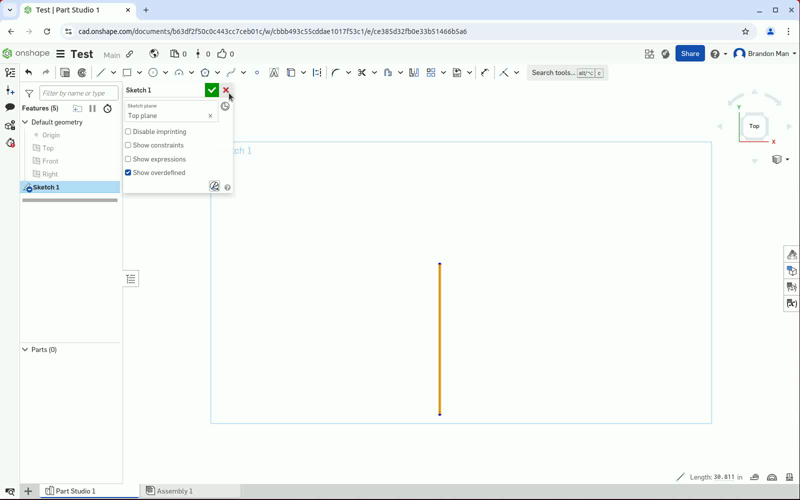
key(shift+h)
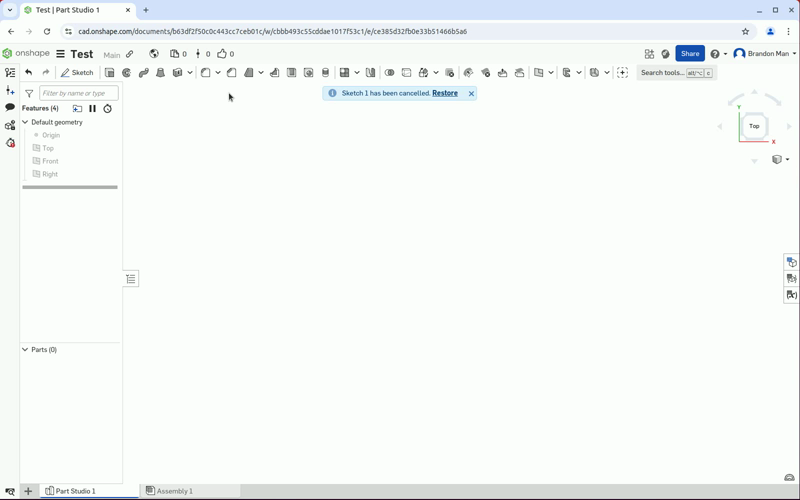
mouse_move(73, 352)
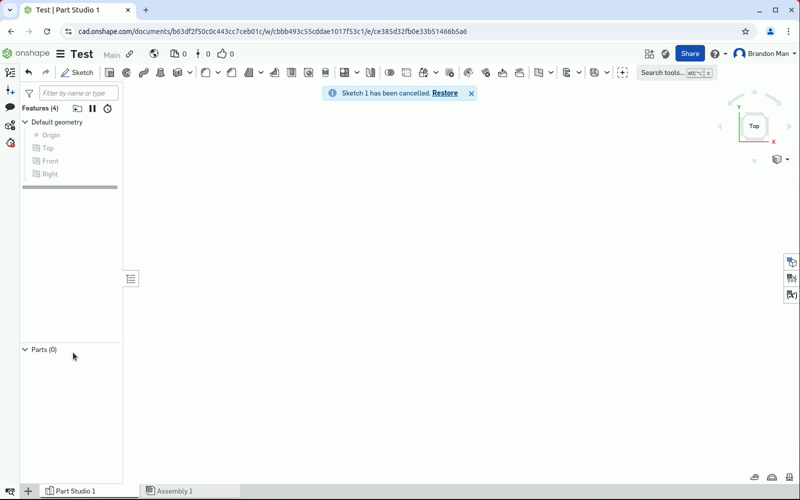
key(y)
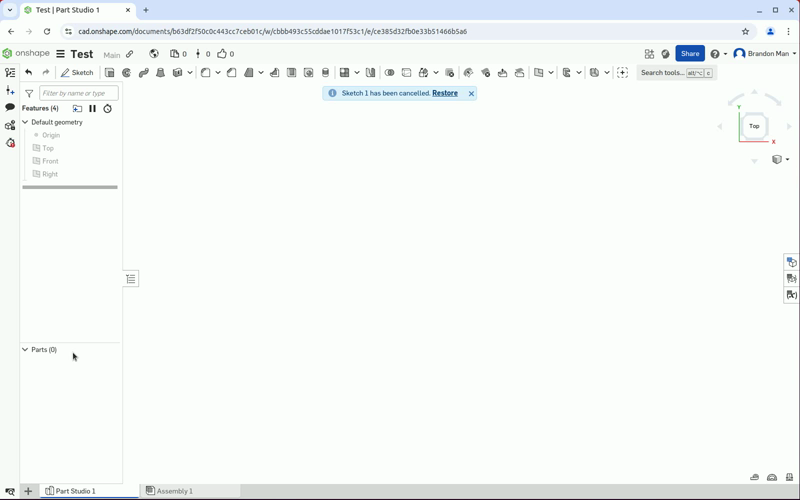
key(shift+p)
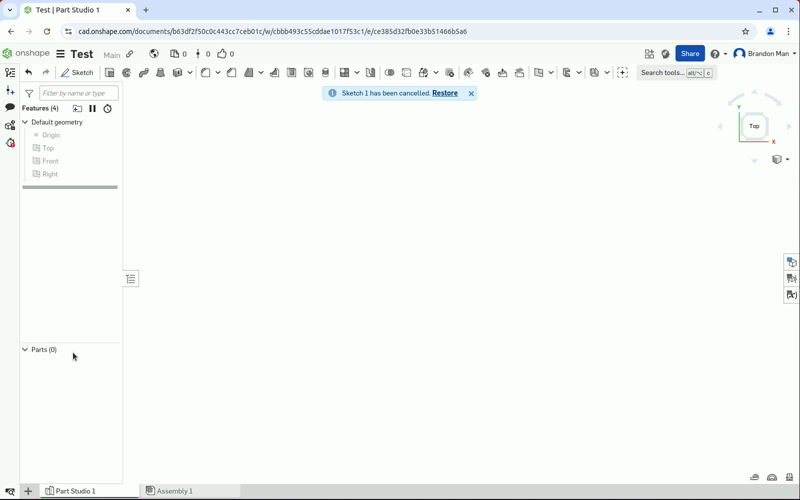
key(space)
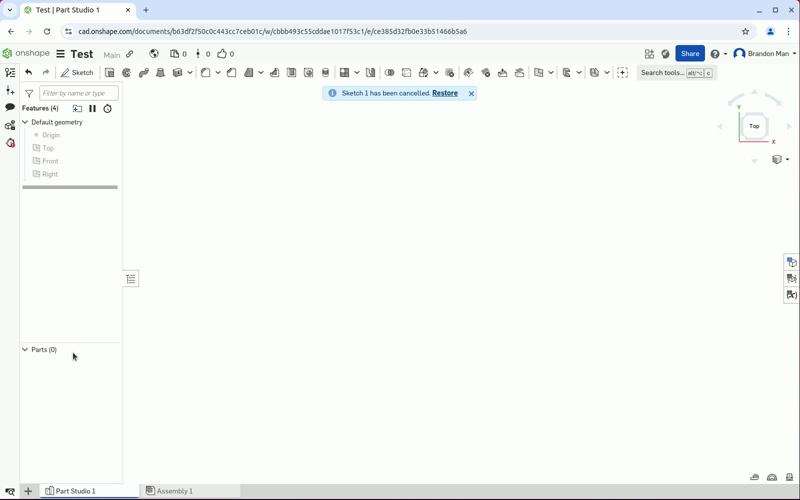
key_down(shift)
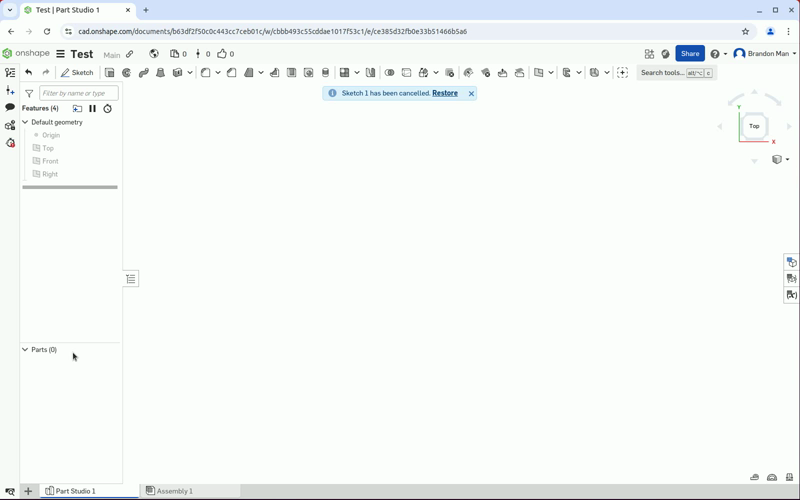
key(up)
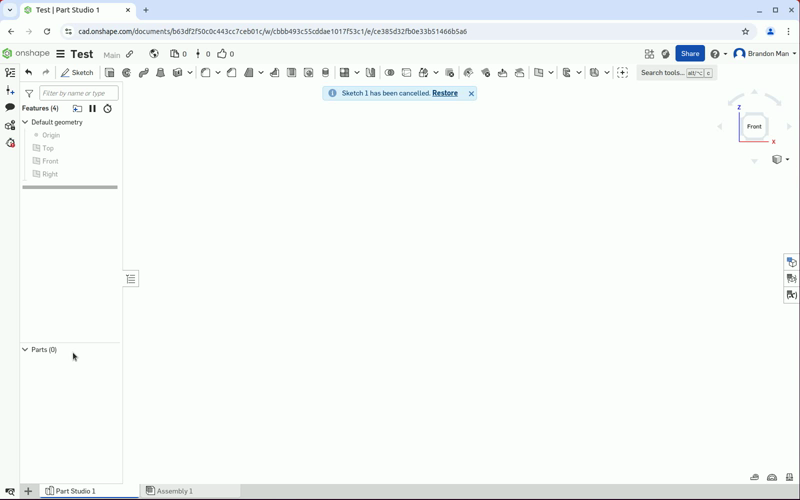
key_up(shift)
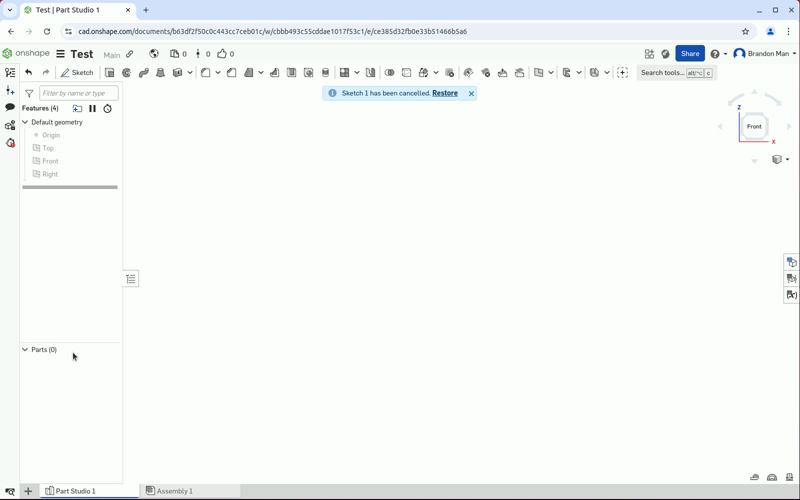
mouse_move(73, 352)
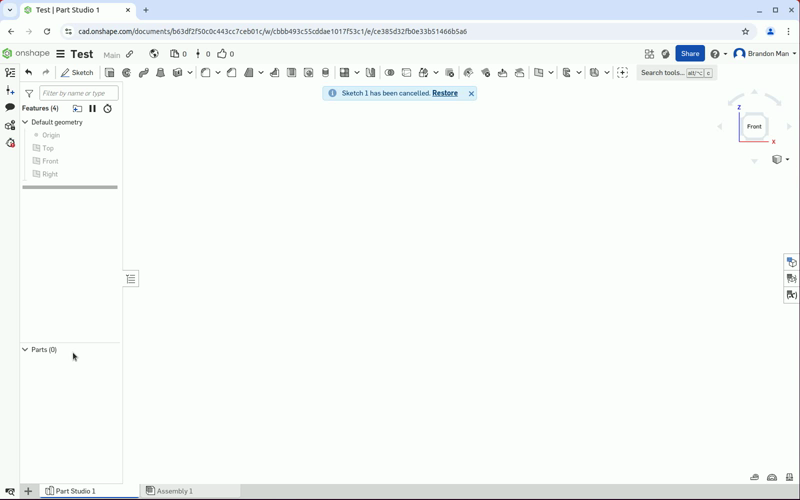
key(shift+y)
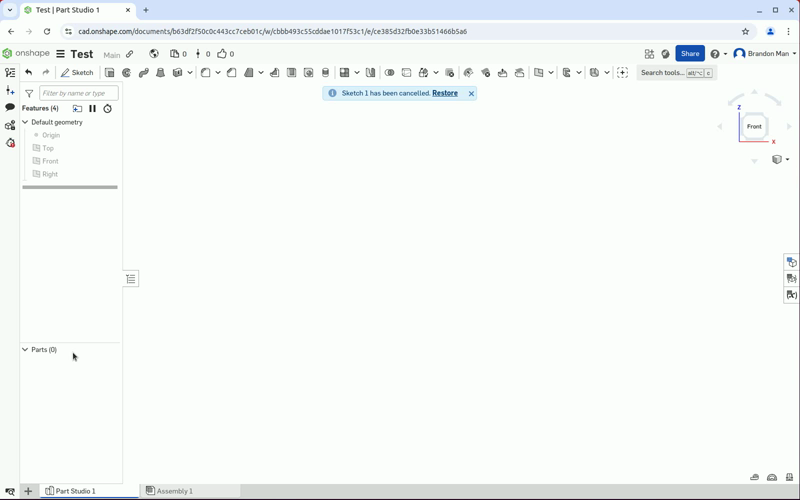
key(shift+s)
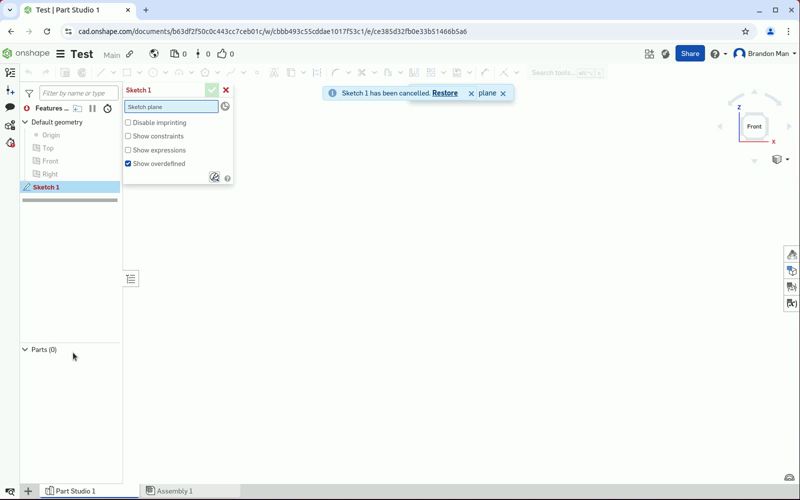
mouse_move(73, 163)
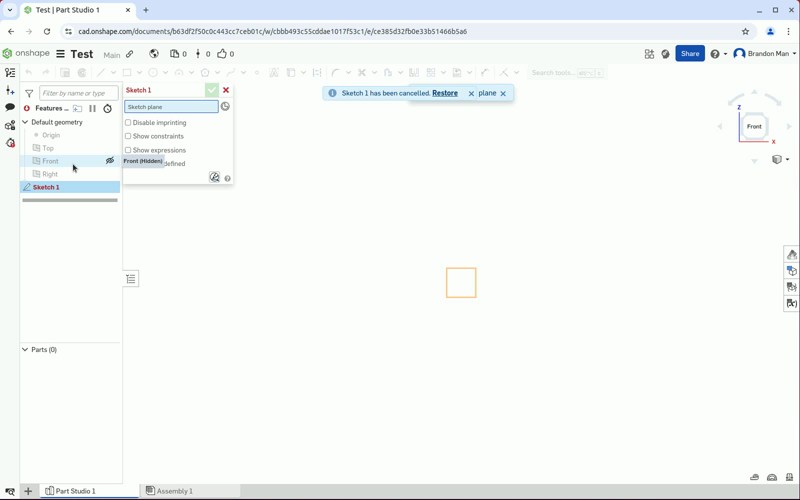
click(73, 163)
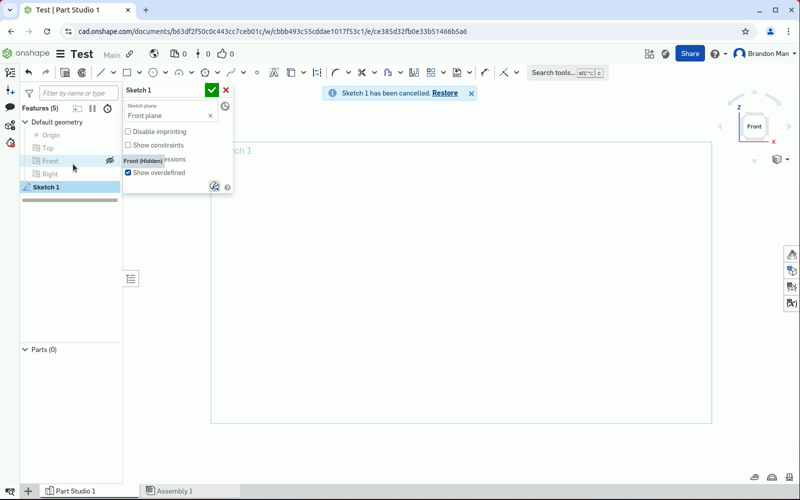
mouse_move(73, 352)
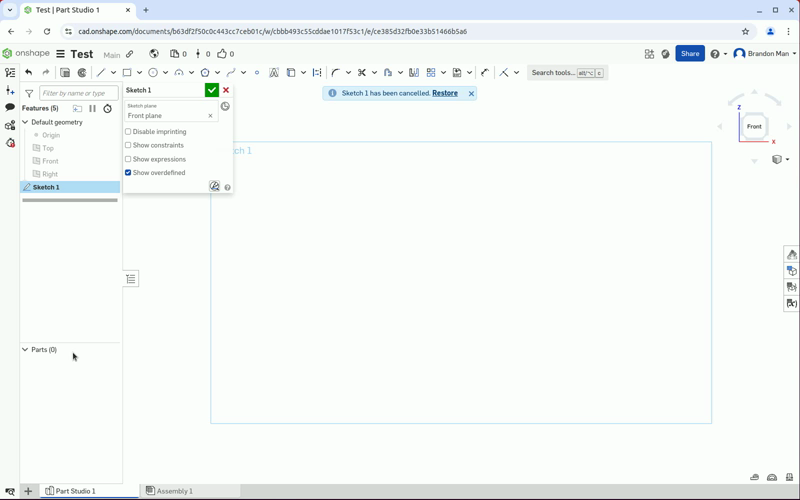
key(y)
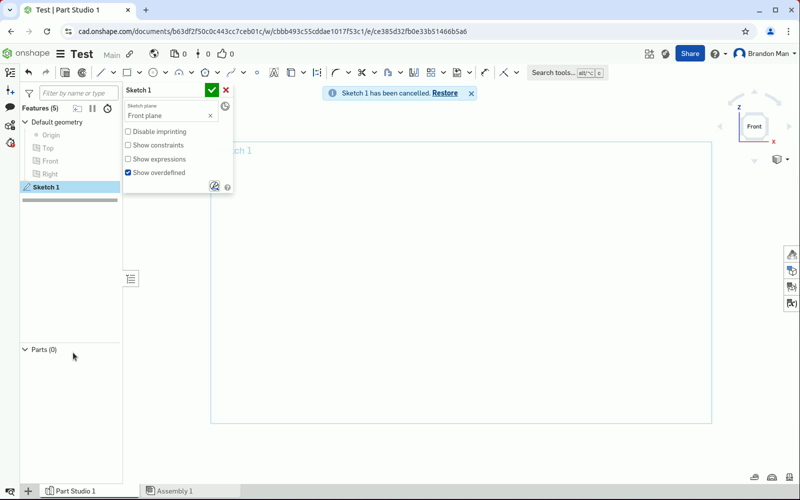
key(a)
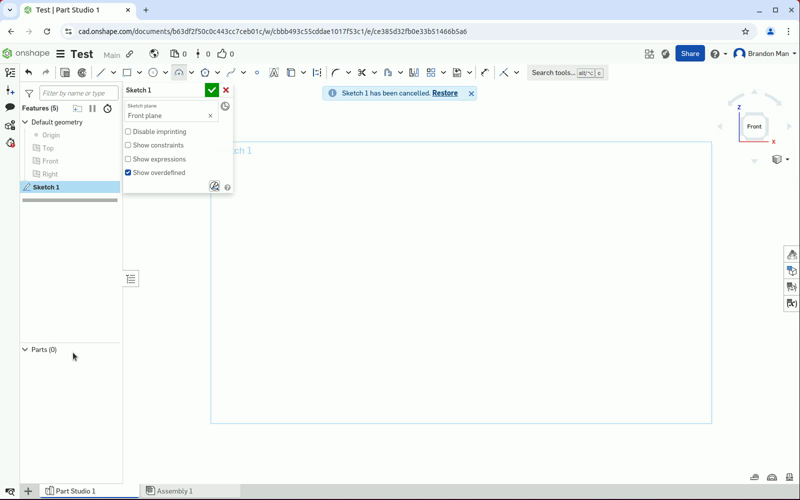
key_down(shift)
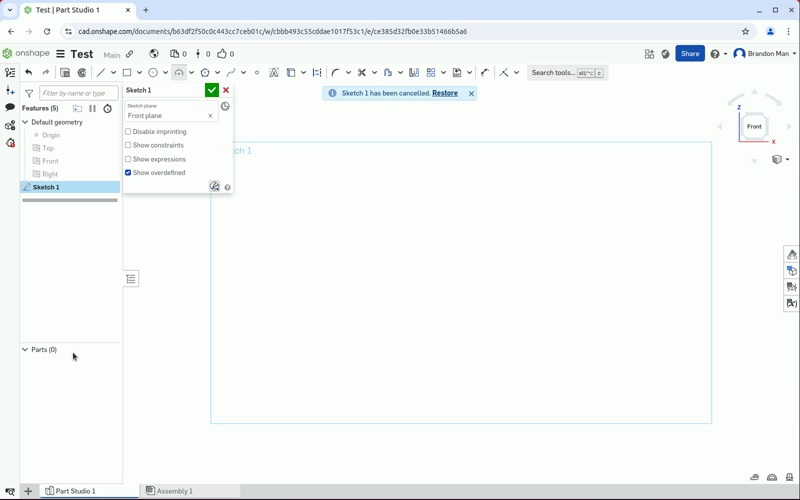
mouse_move(380, 362)
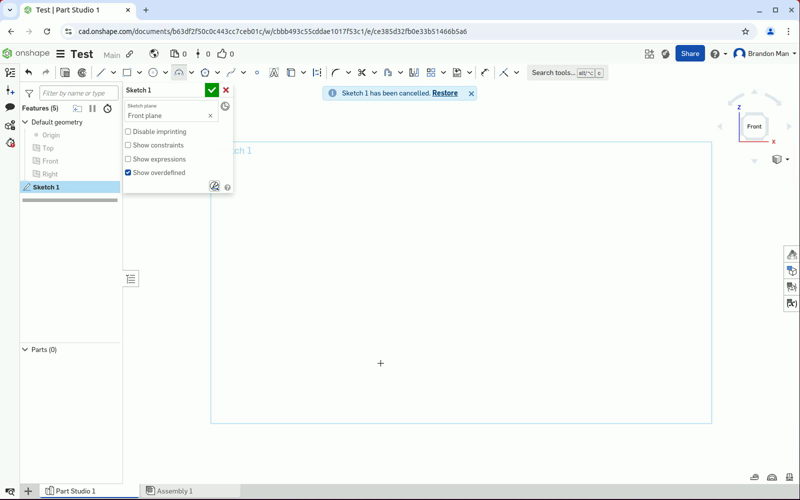
click(380, 362)
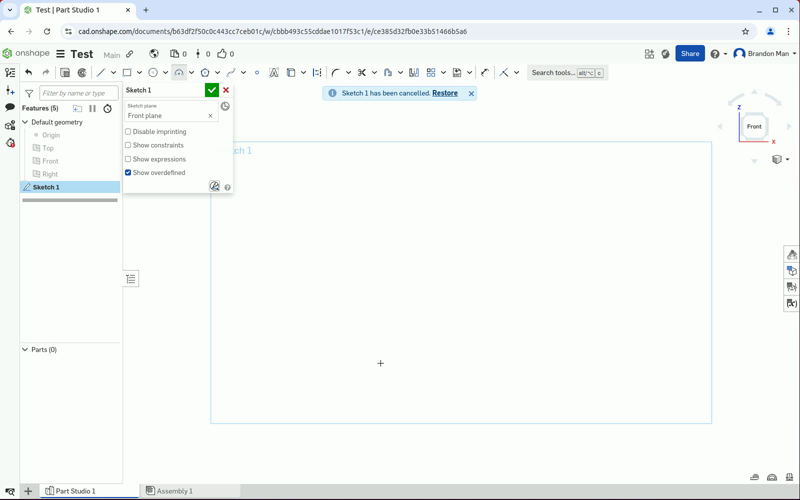
key_up(shift)
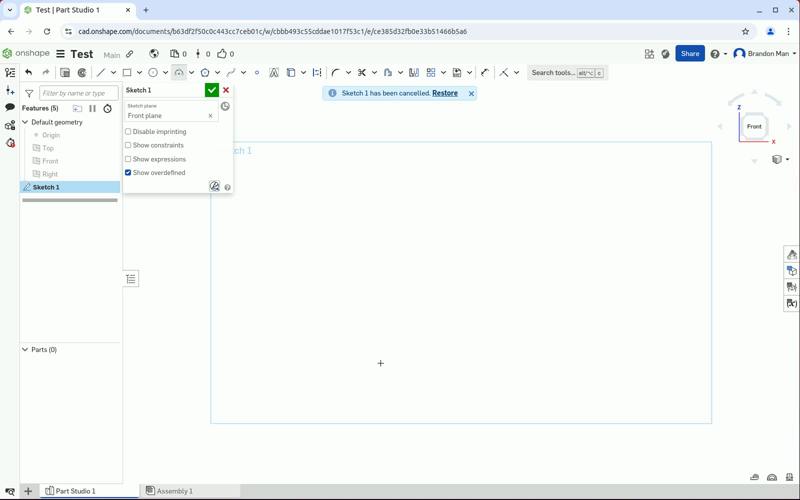
key_down(shift)
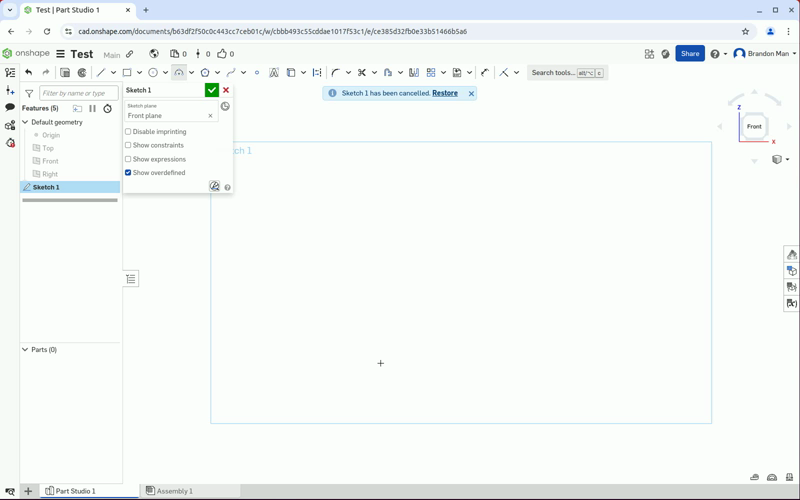
mouse_move(540, 362)
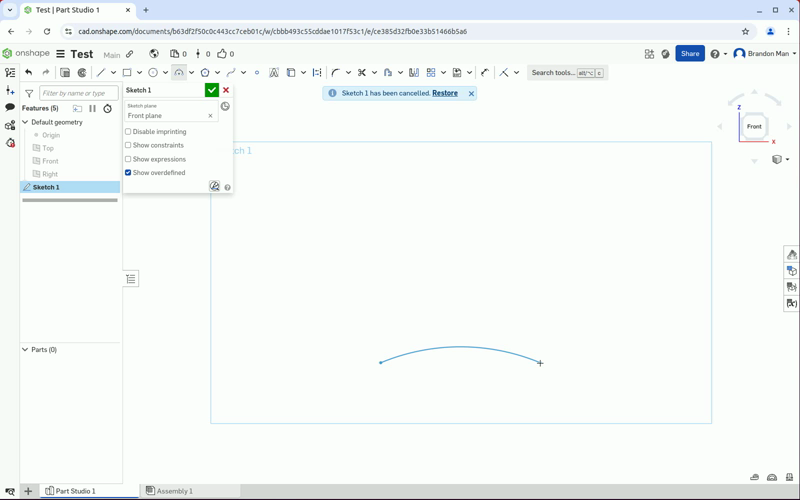
click(540, 362)
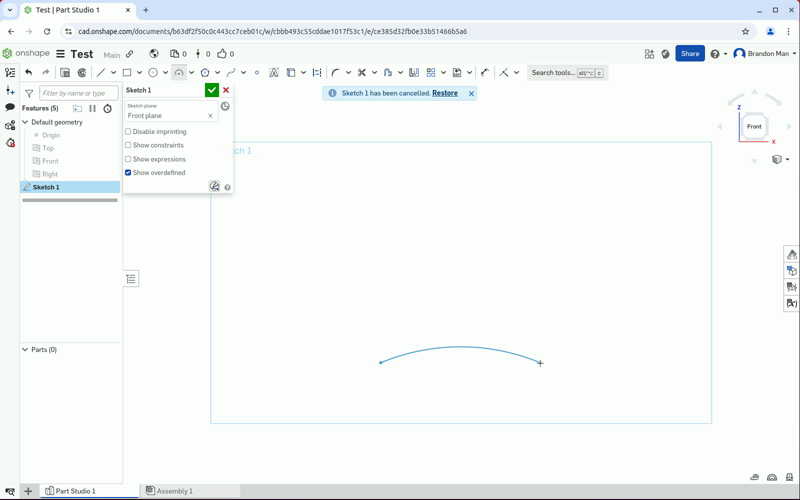
mouse_move(460, 395)
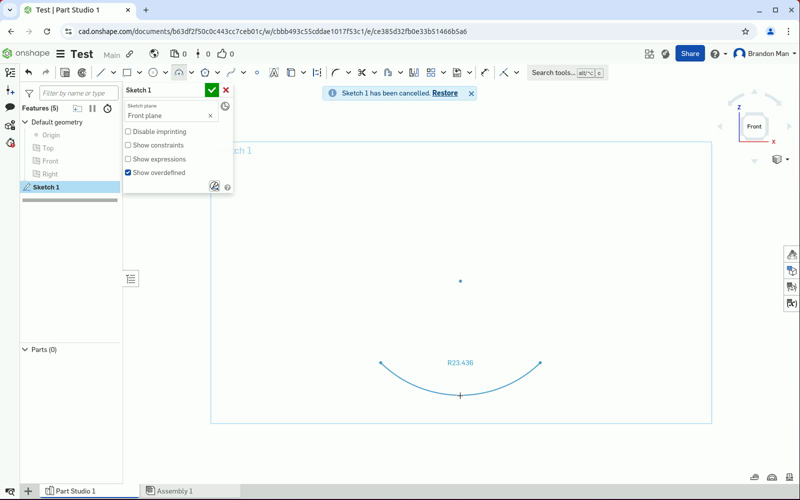
click(460, 395)
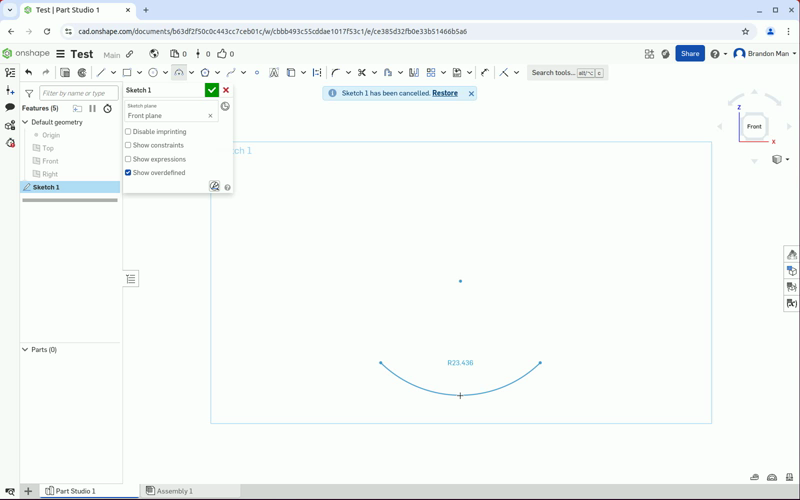
key_up(shift)
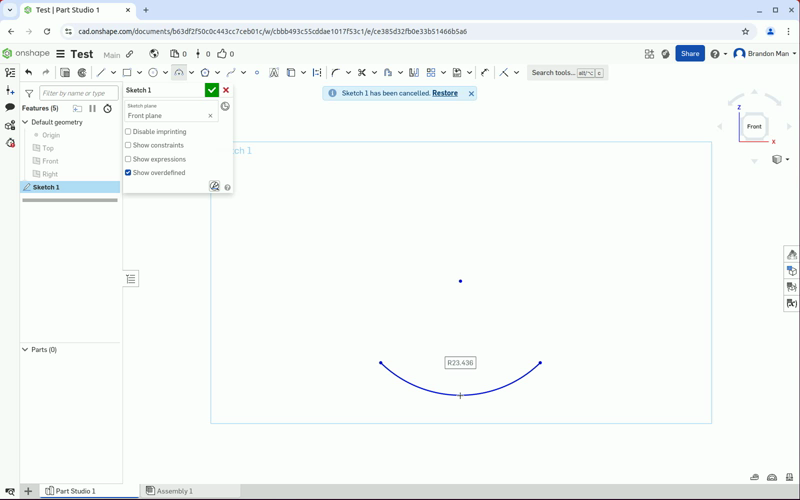
key(esc)
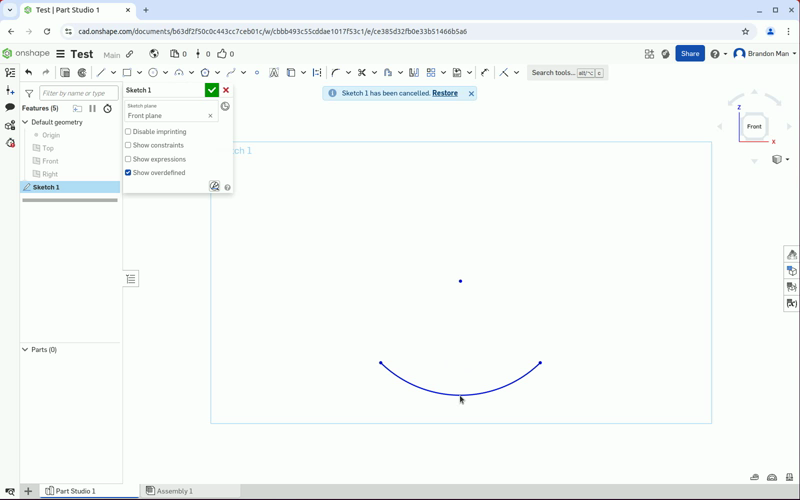
key(l)
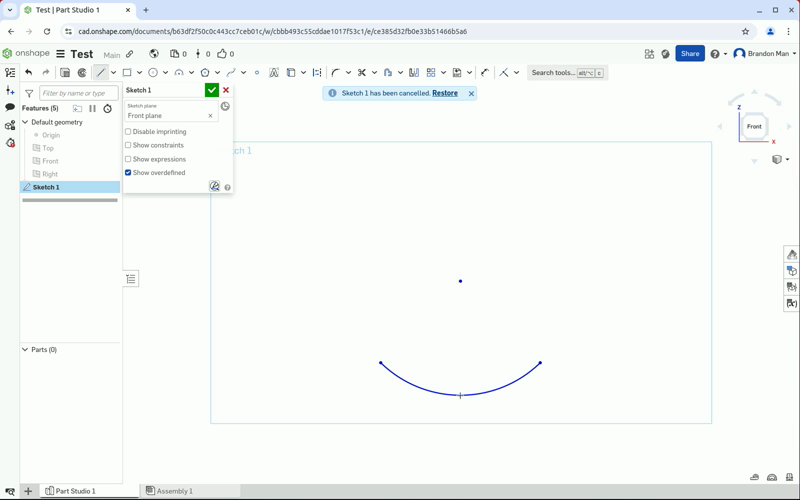
mouse_move(540, 362)
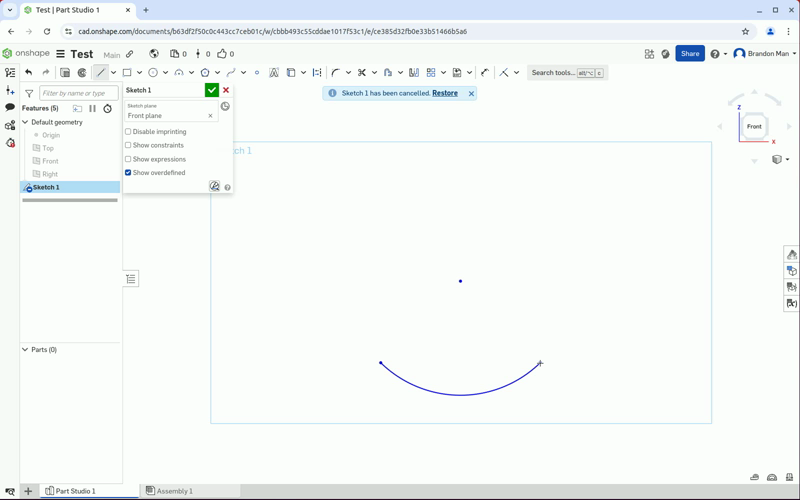
click(540, 362)
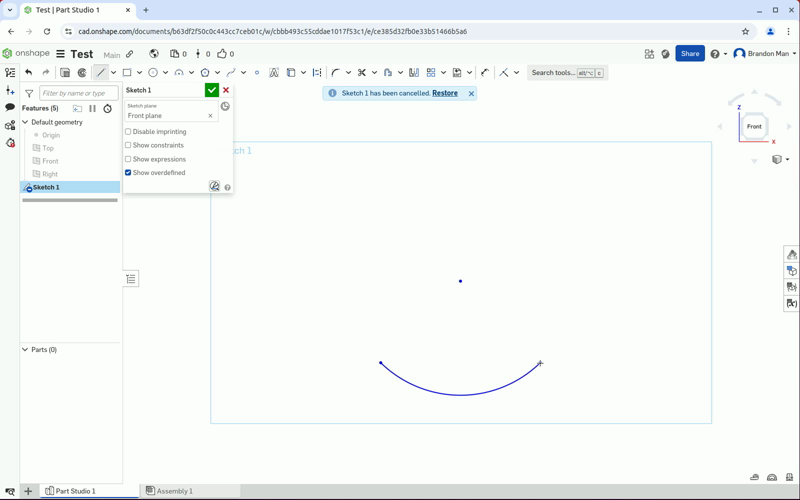
key_down(shift)
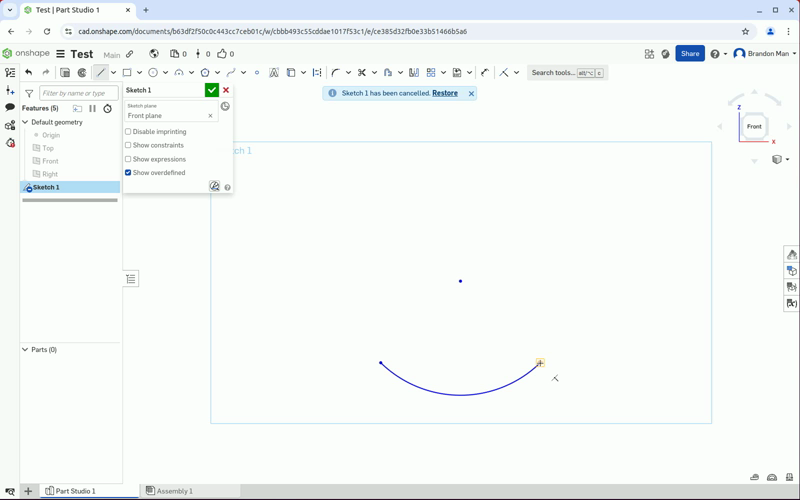
mouse_move(479, 302)
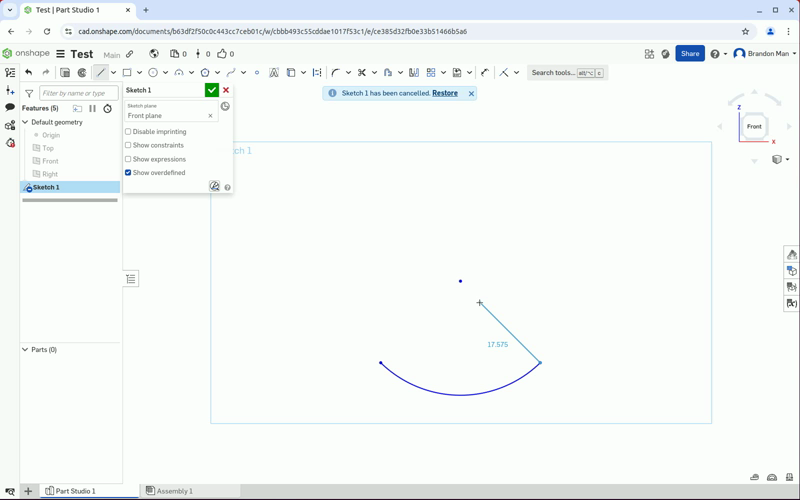
click(479, 302)
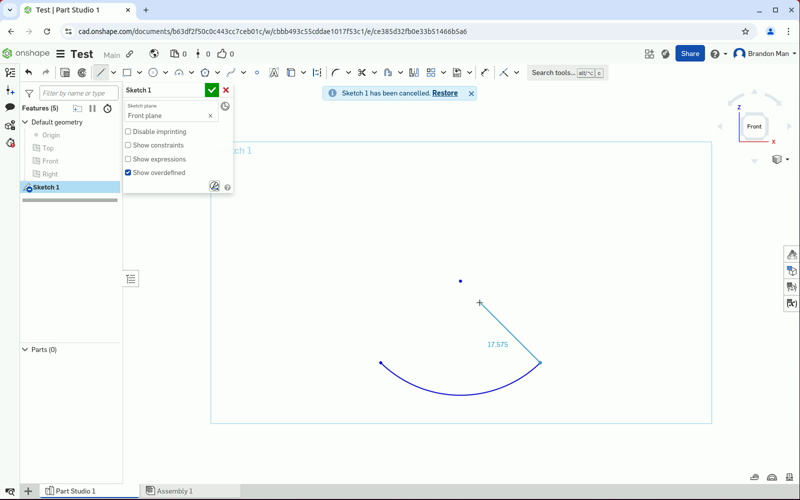
key_up(shift)
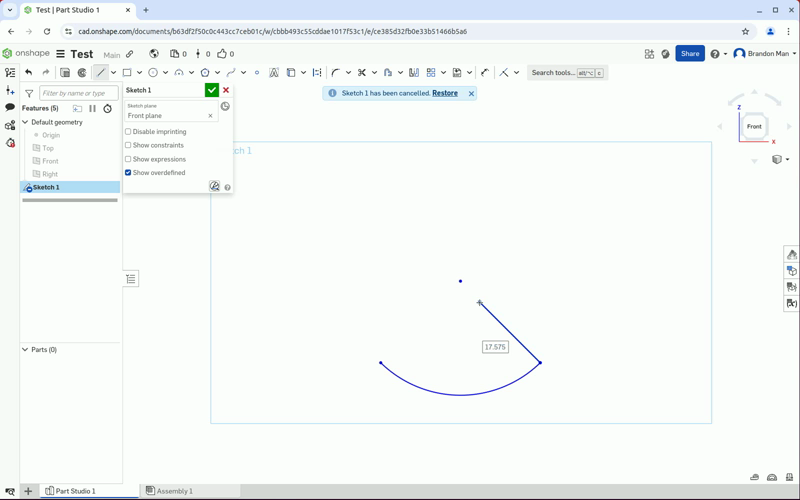
key(esc)
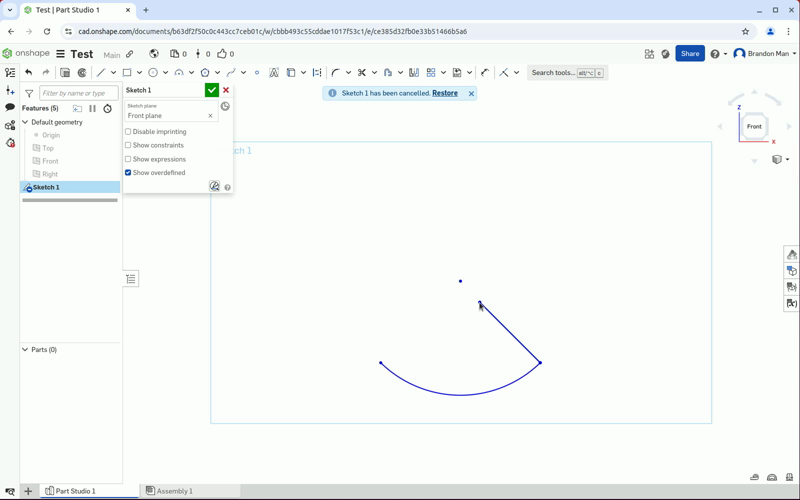
key(a)
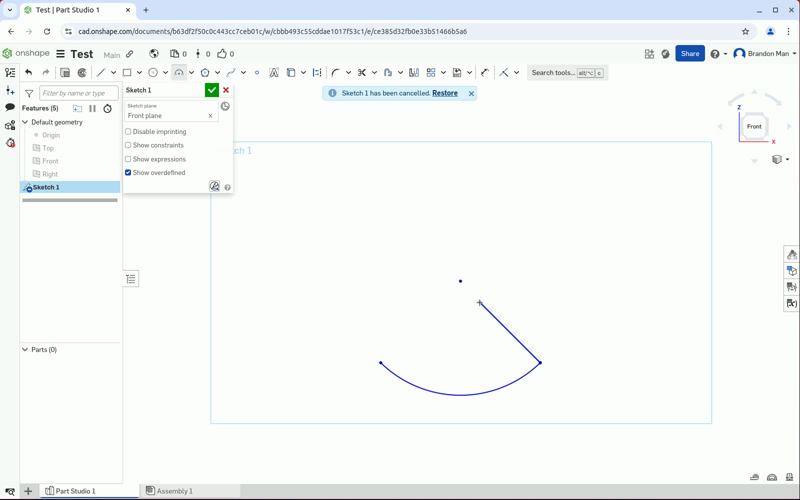
mouse_move(479, 302)
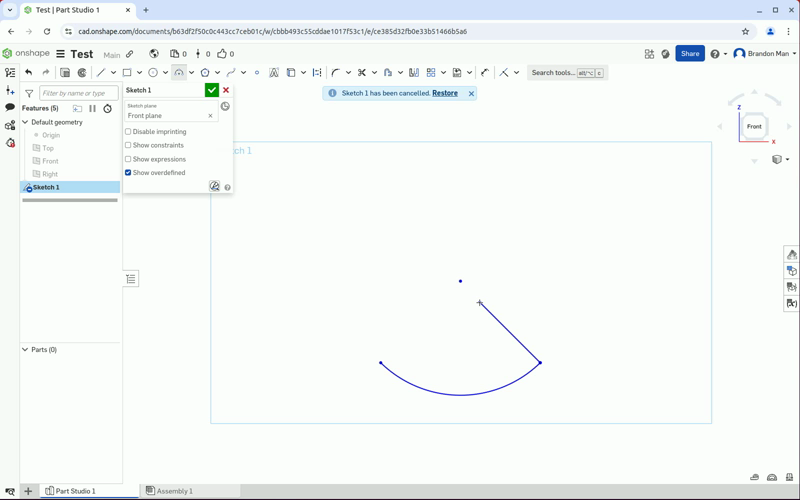
click(479, 302)
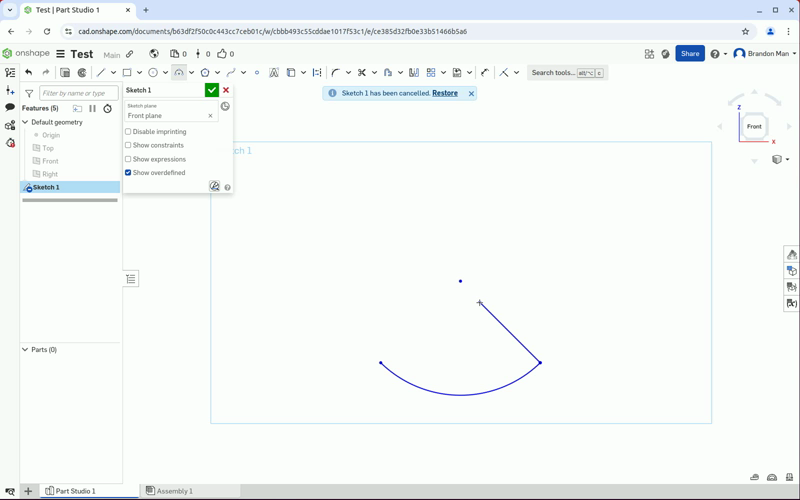
key_down(shift)
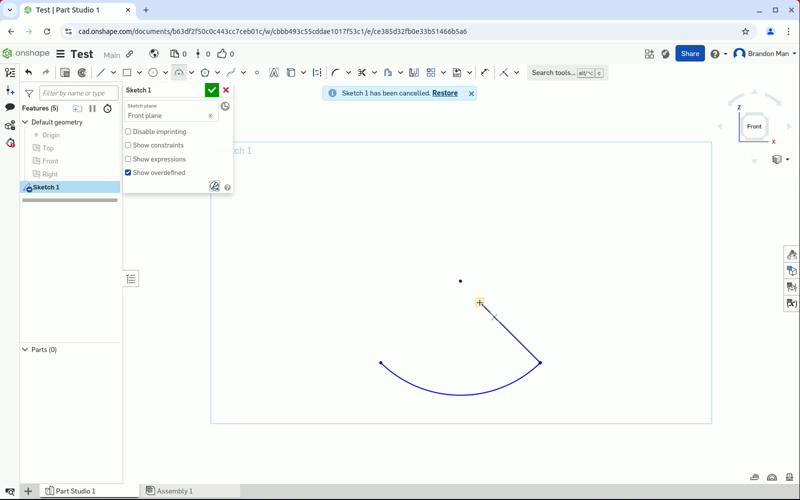
mouse_move(441, 302)
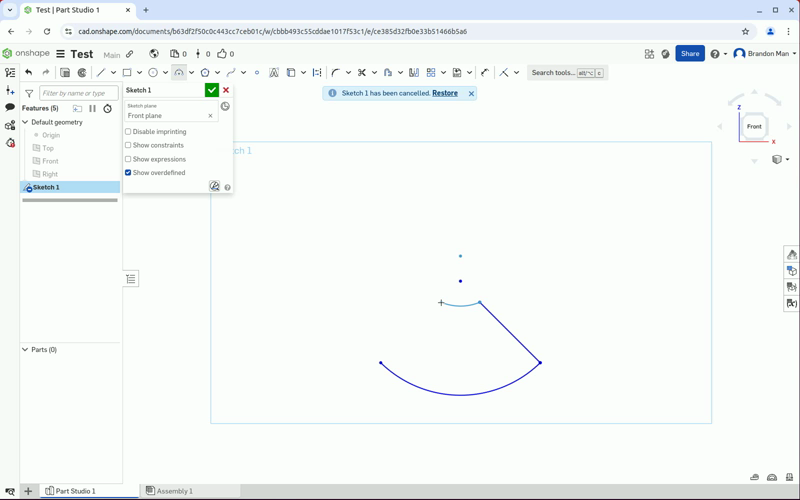
click(441, 302)
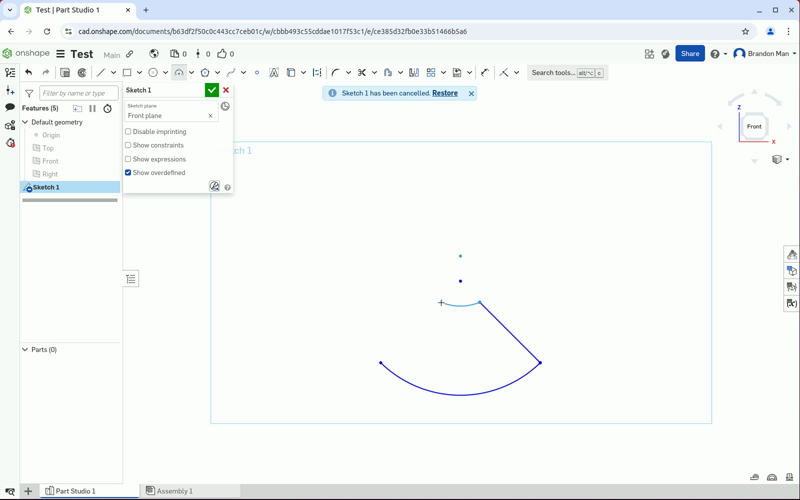
mouse_move(460, 310)
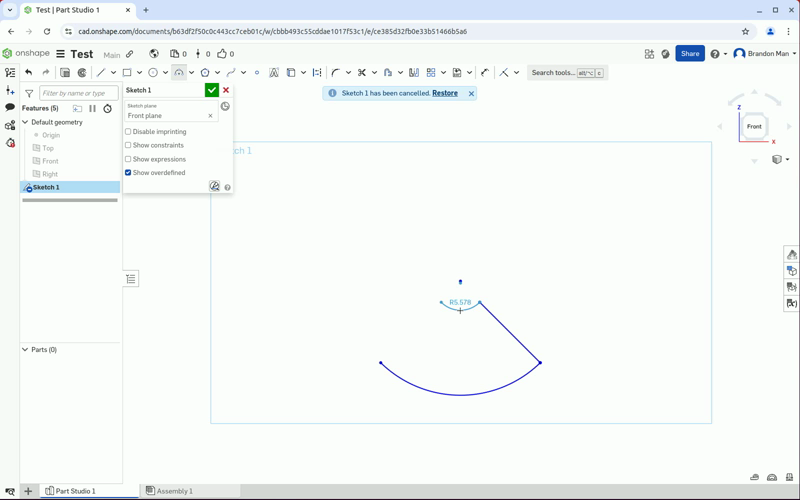
click(460, 310)
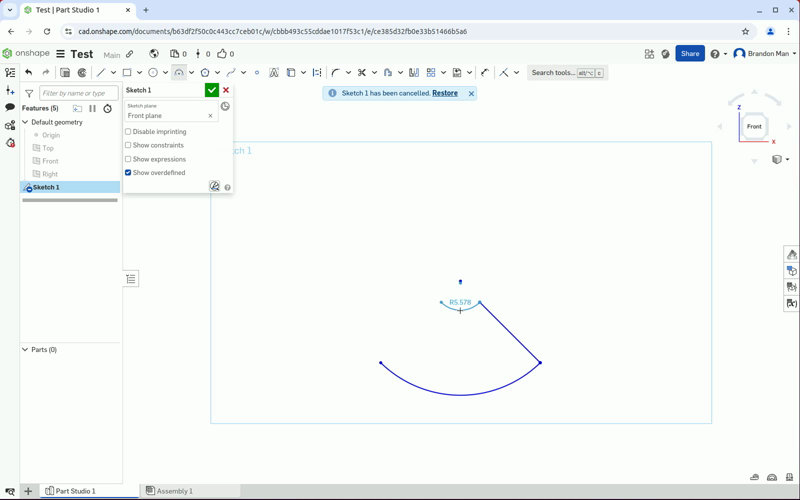
key_up(shift)
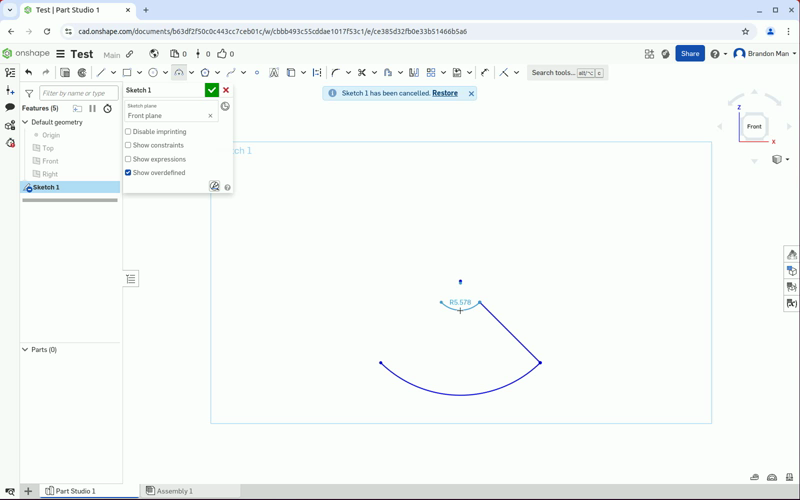
key(esc)
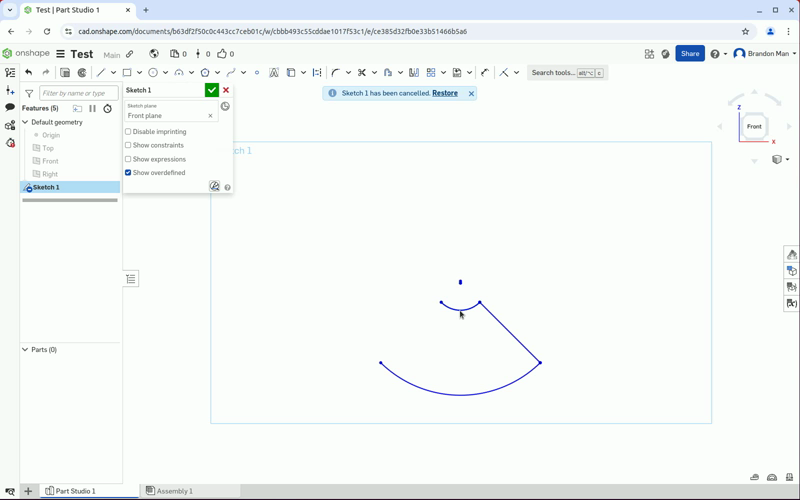
key(l)
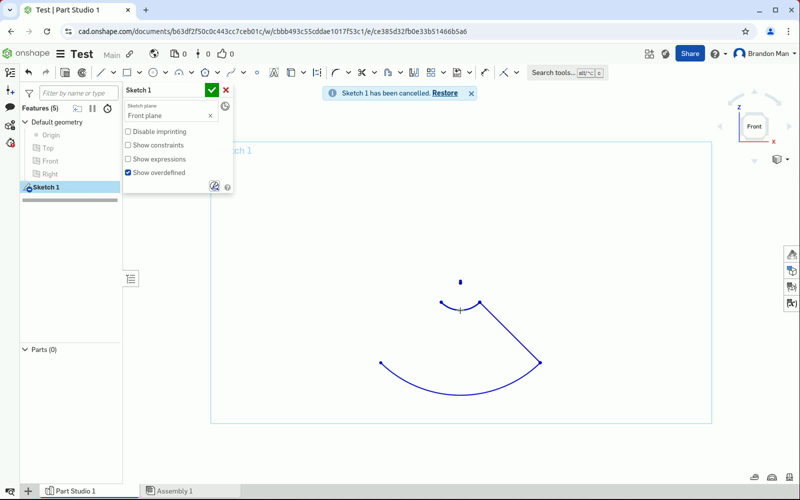
mouse_move(441, 302)
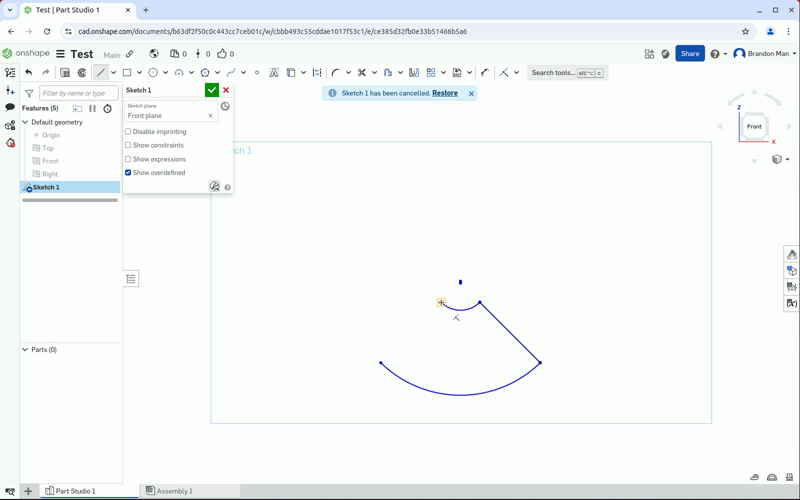
click(441, 302)
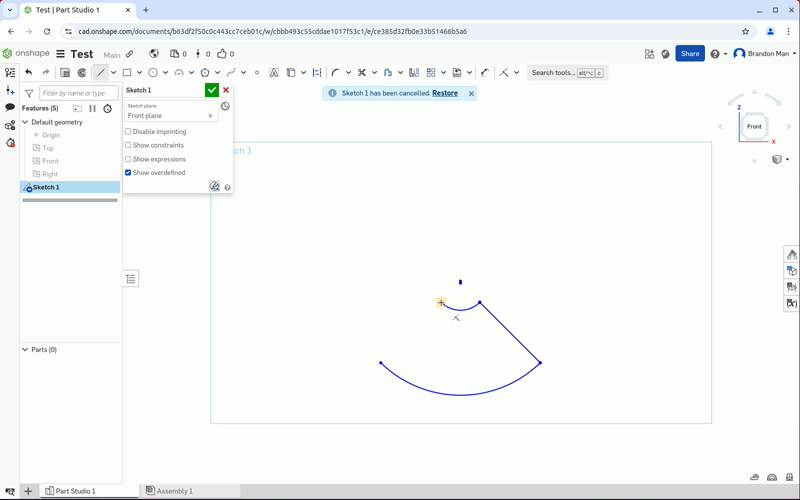
key_down(shift)
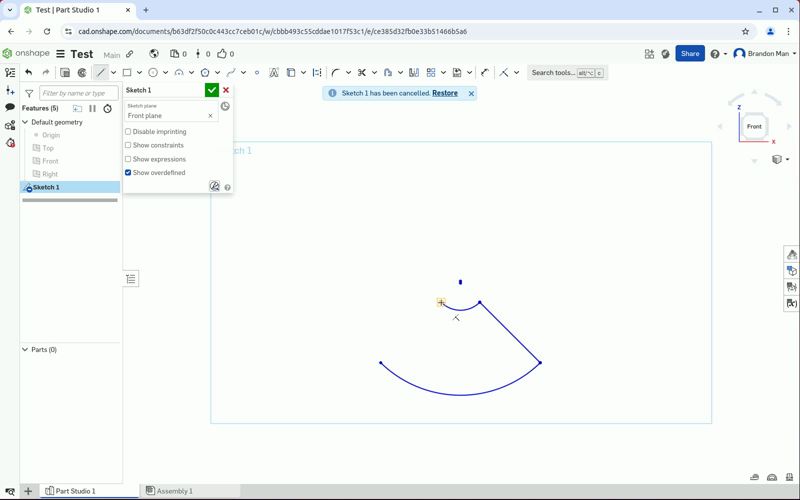
mouse_move(380, 362)
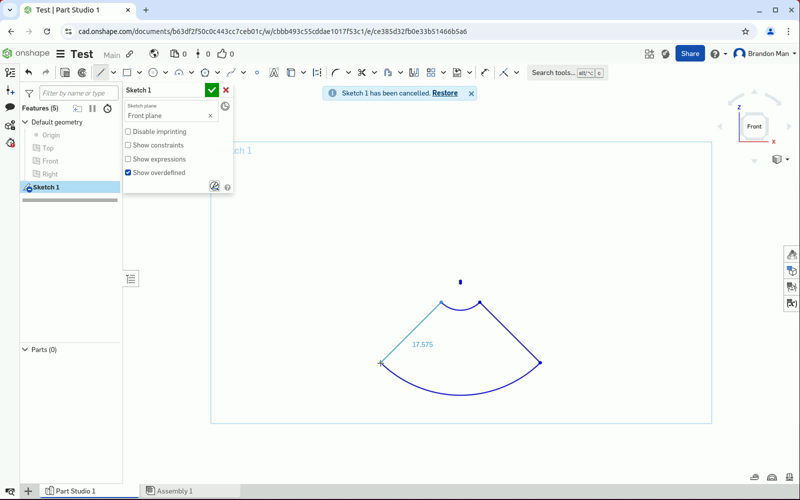
key_up(shift)
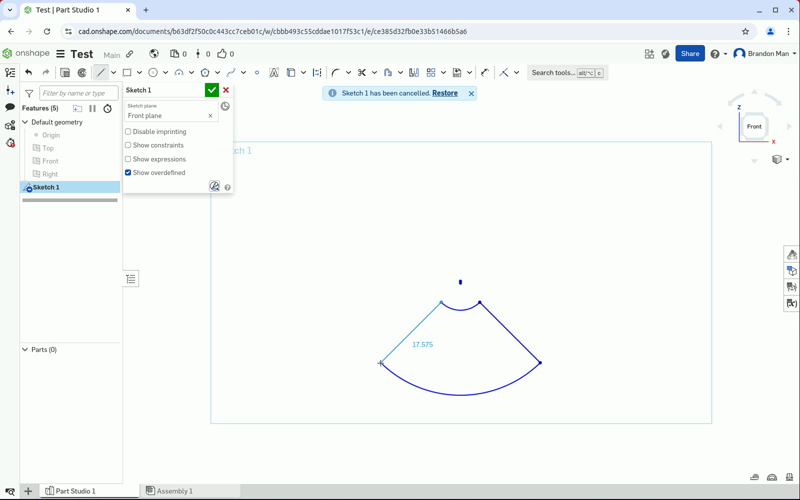
click(380, 362)
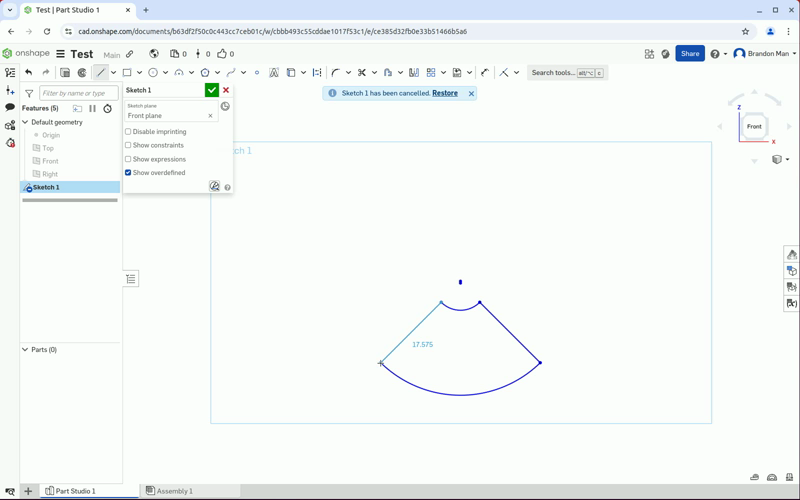
key(esc)
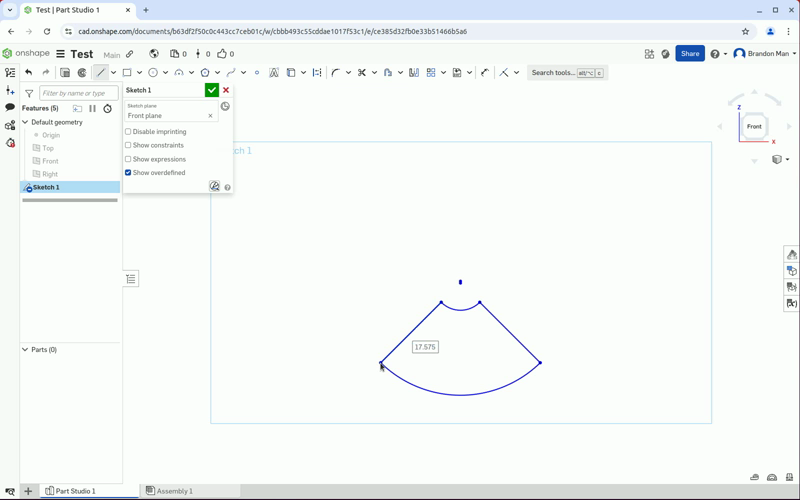
mouse_move(440, 357)
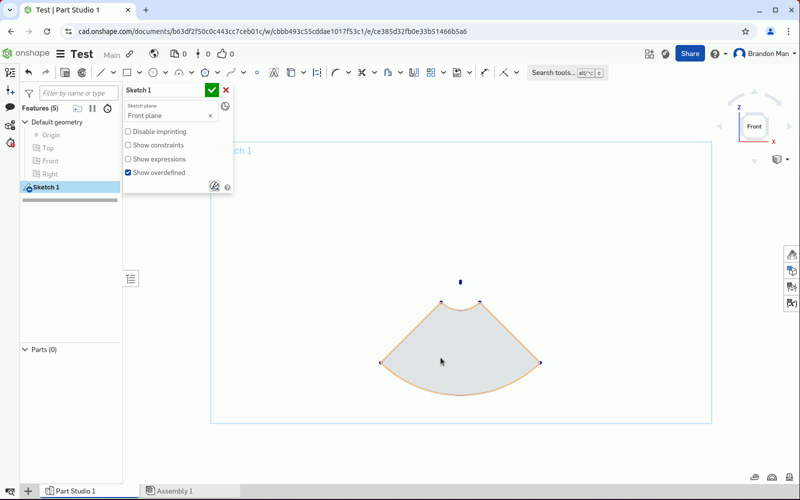
scroll(6)
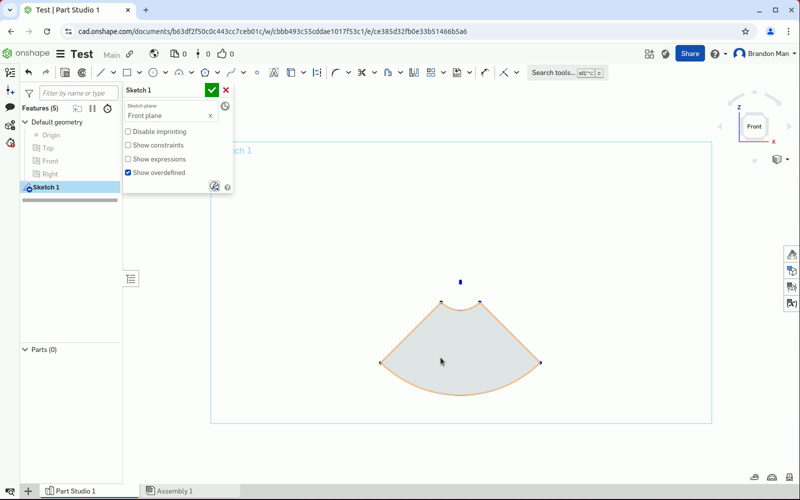
scroll(6)
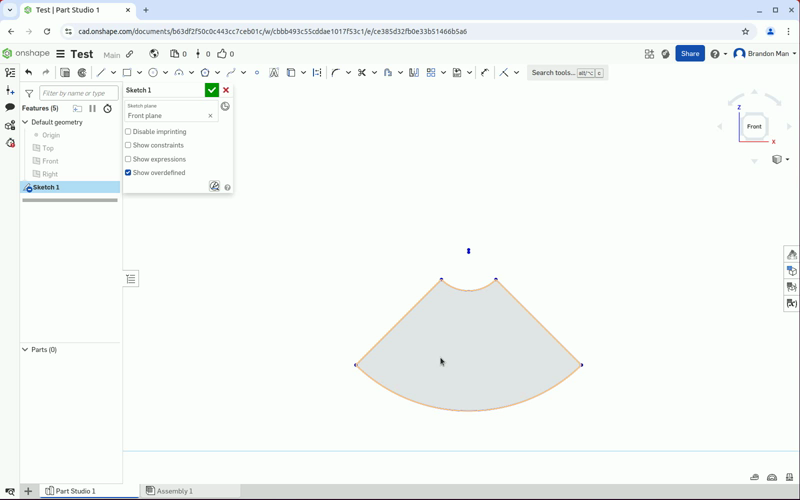
scroll(6)
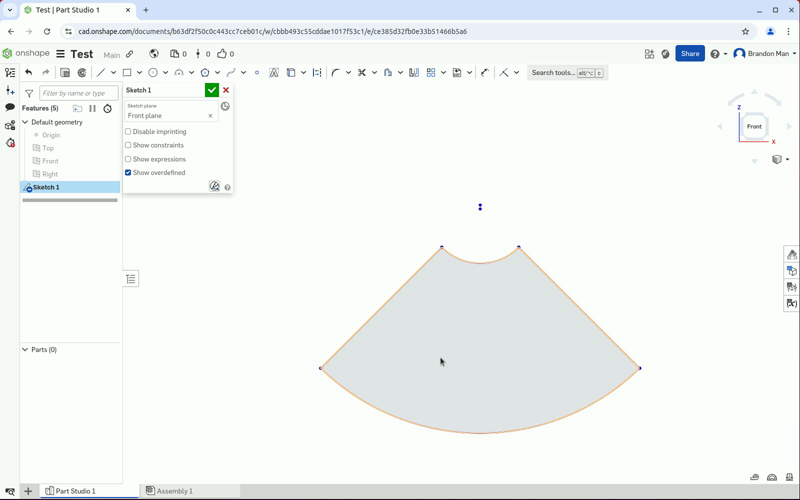
scroll(6)
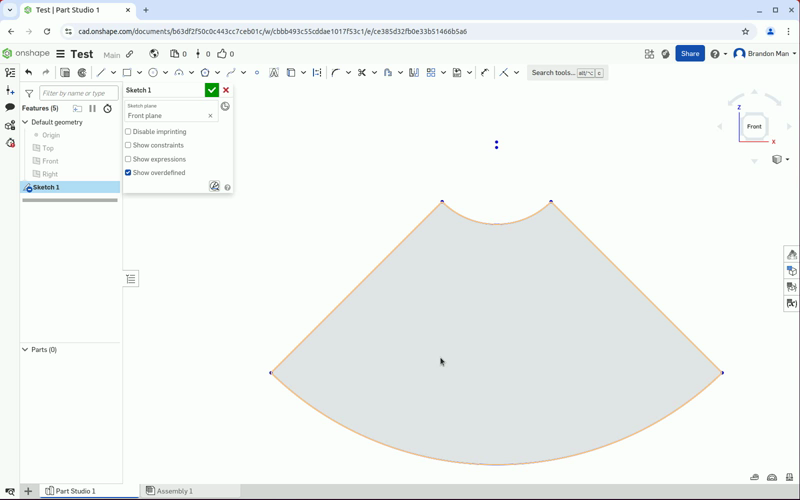
scroll(6)
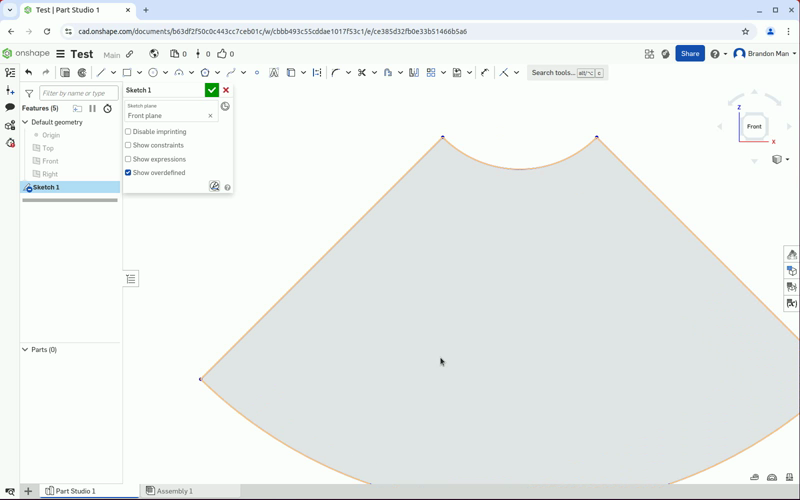
scroll(6)
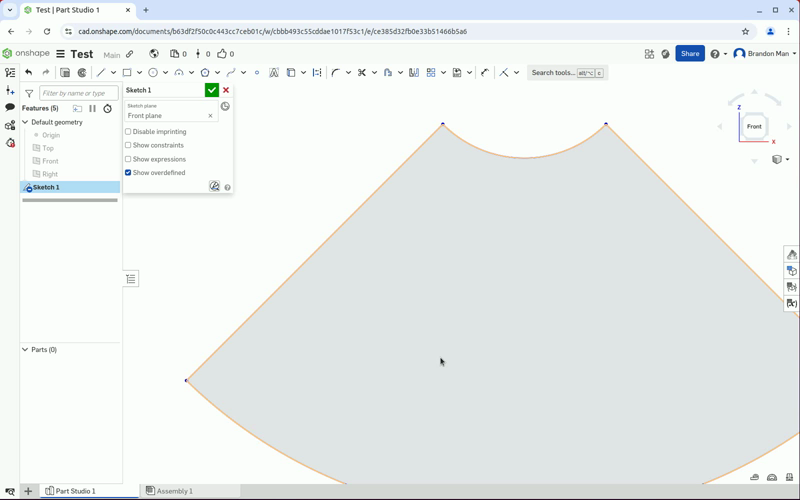
scroll(6)
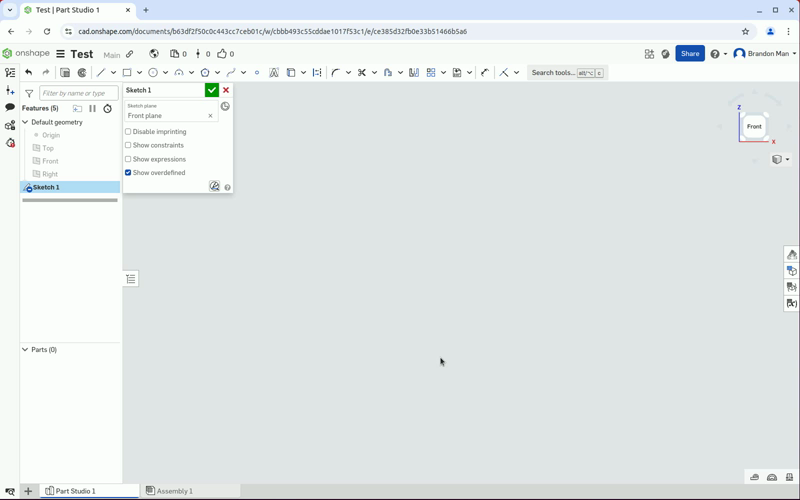
click(440, 357)
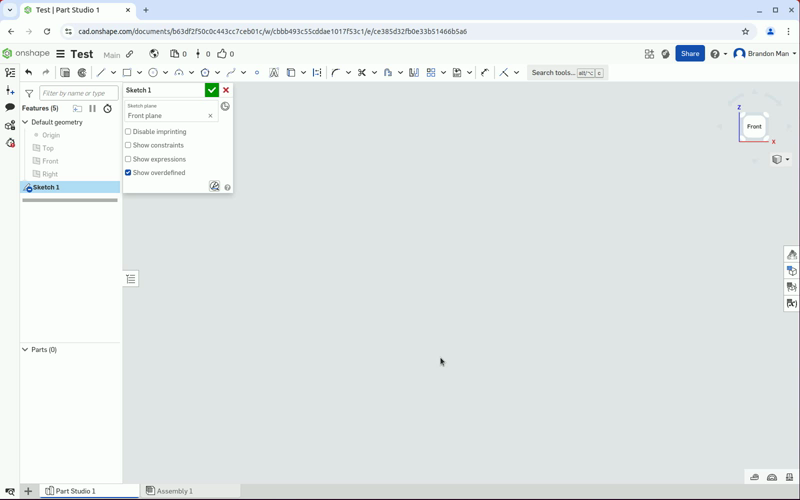
scroll(-6)
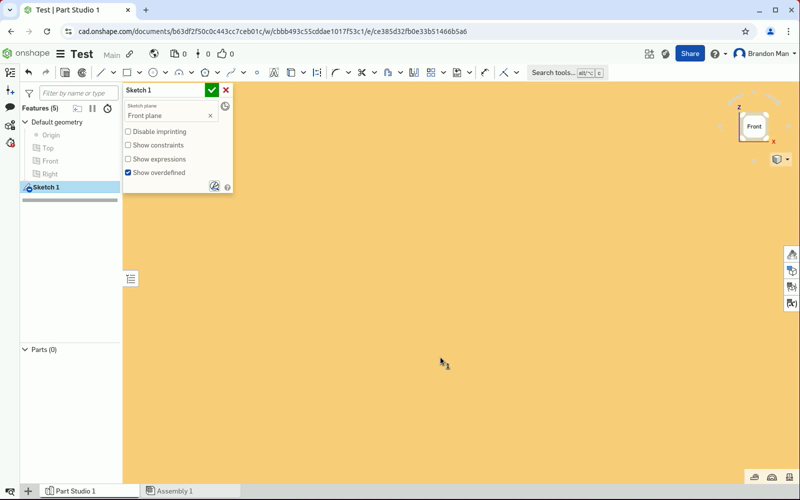
scroll(-6)
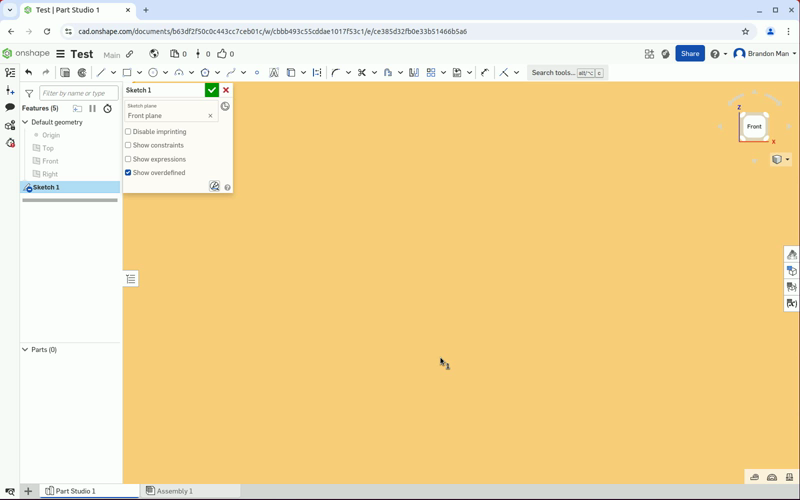
scroll(-6)
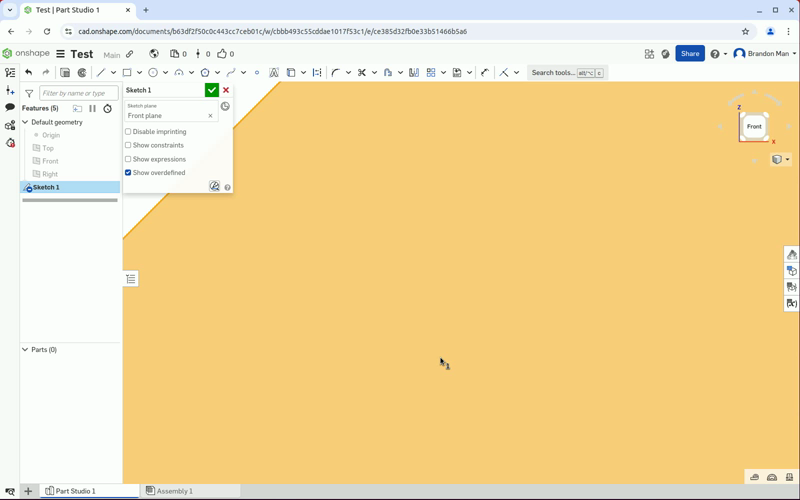
scroll(-6)
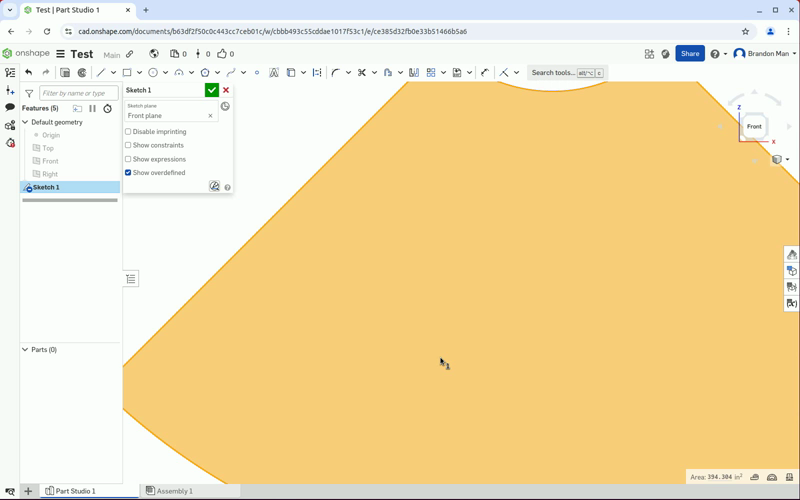
scroll(-6)
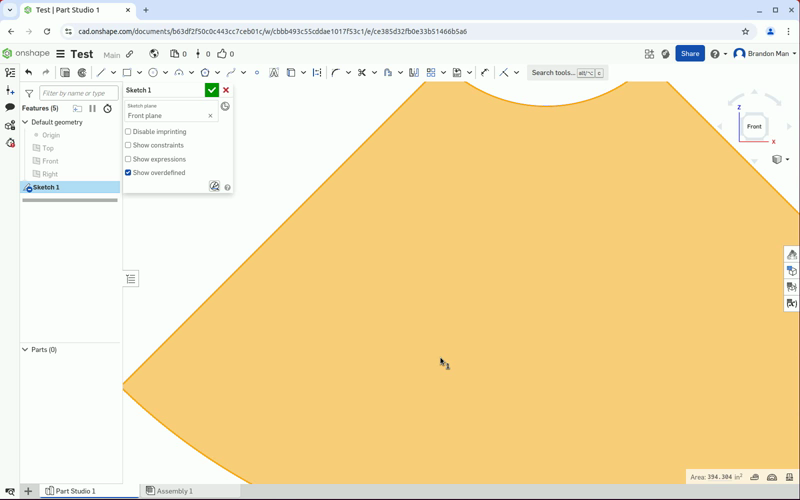
scroll(-6)
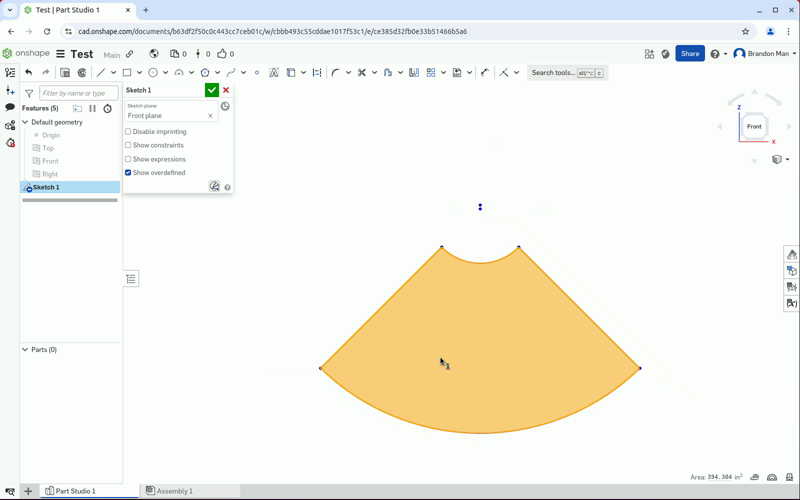
scroll(-6)
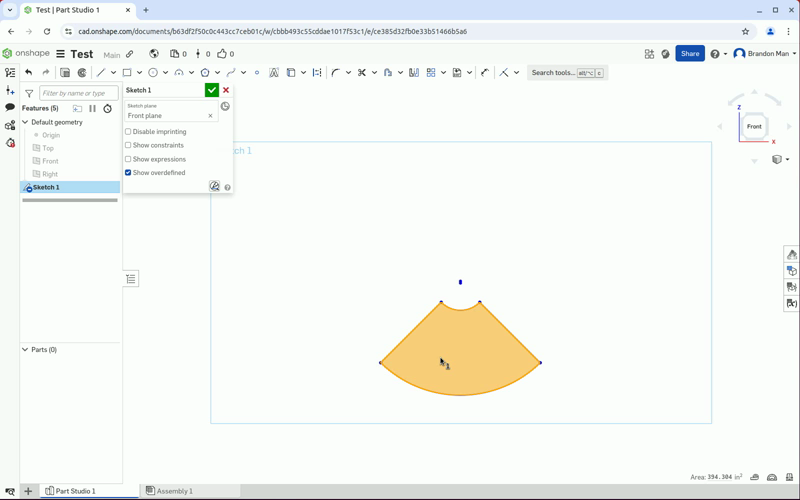
mouse_move(73, 352)
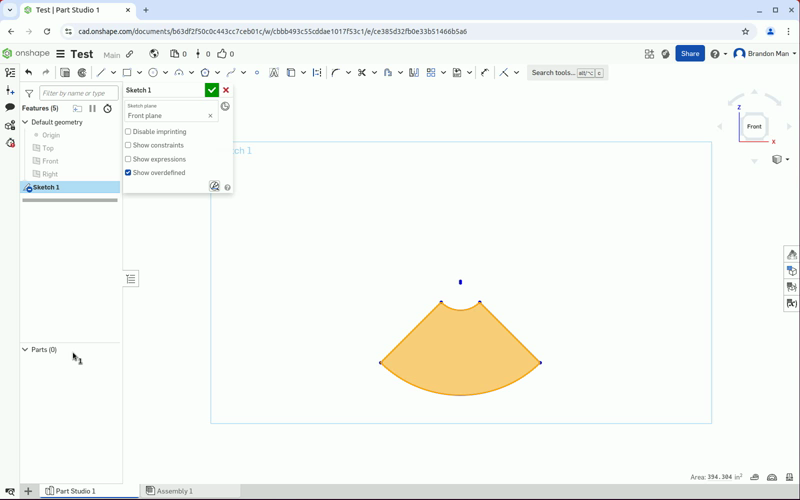
key(shift+y)
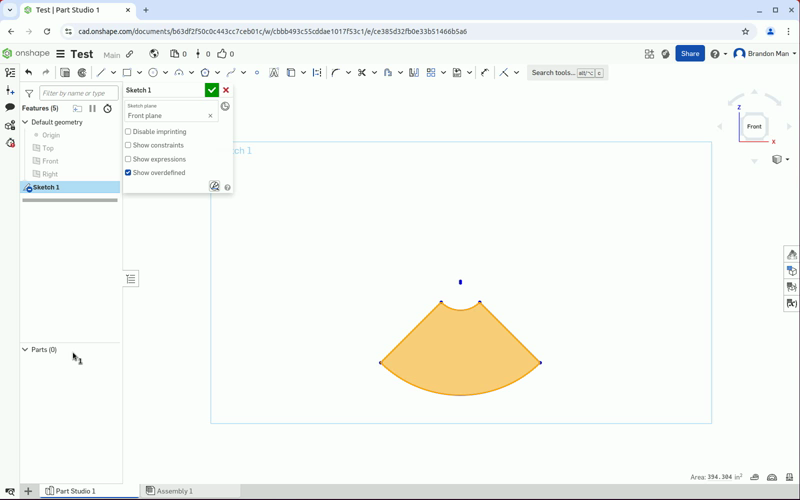
key(shift+e)
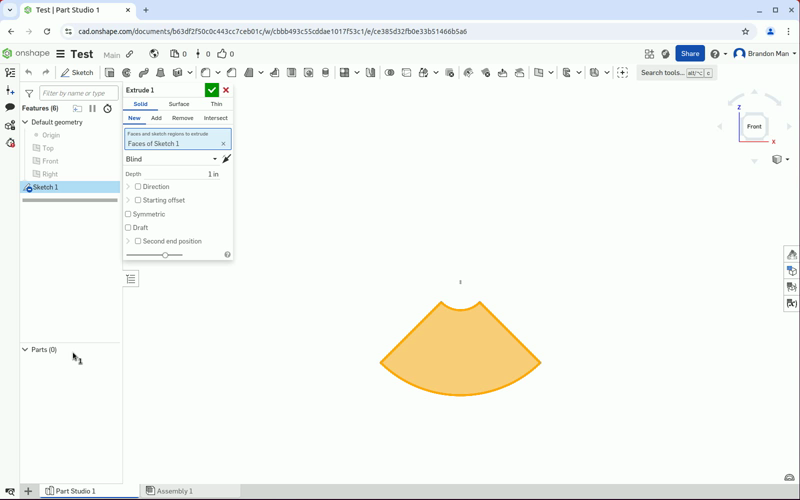
mouse_move(143, 106)
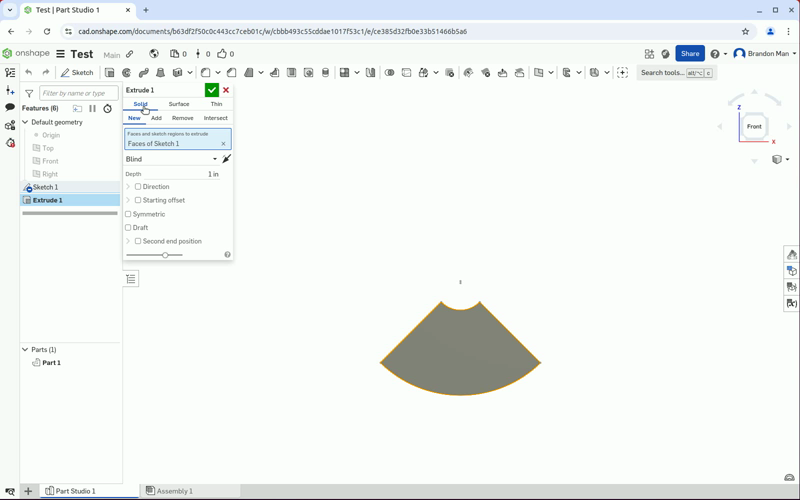
click(143, 106)
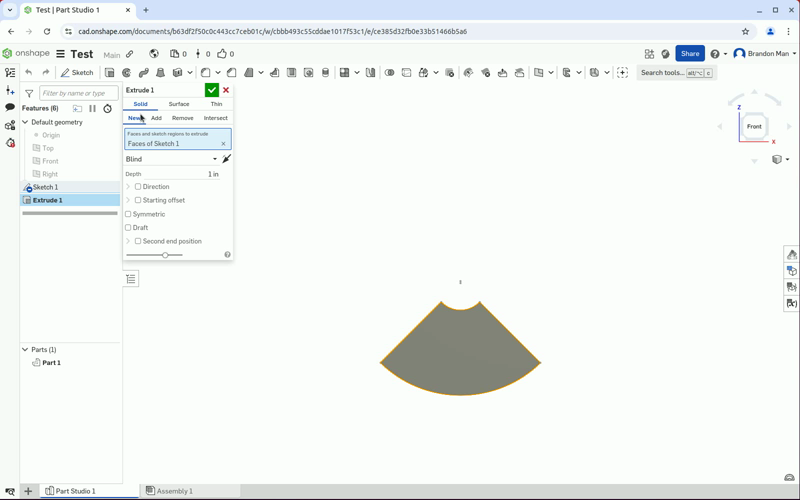
mouse_move(137, 120)
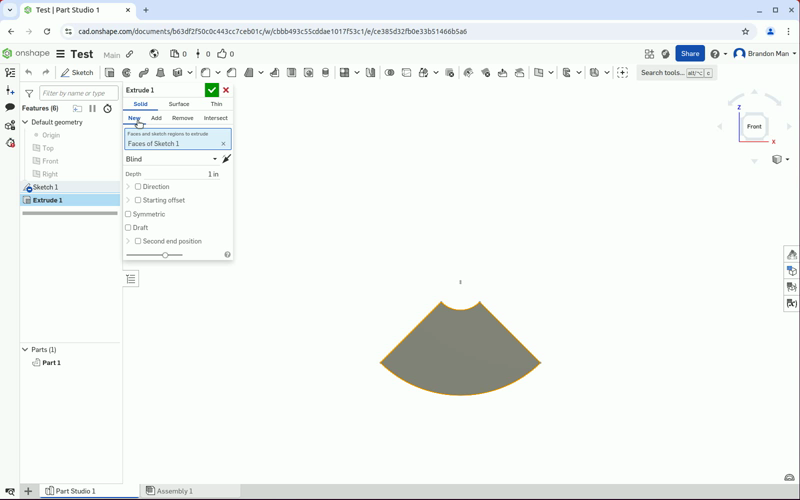
click(137, 120)
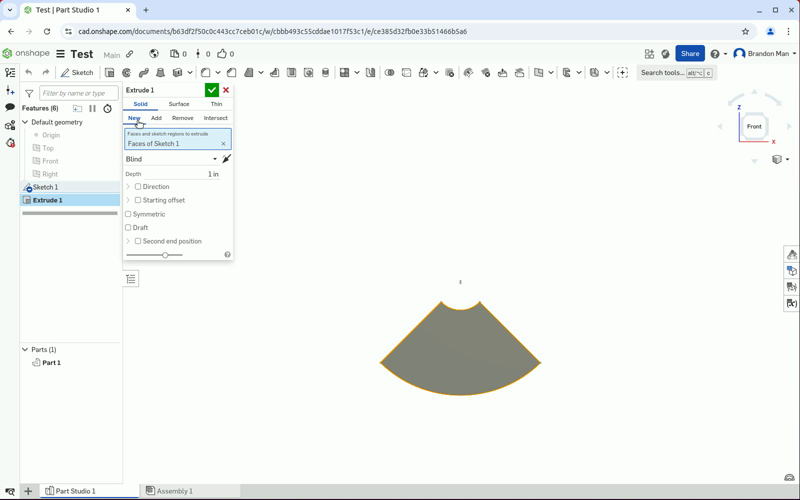
key(tab, 4)
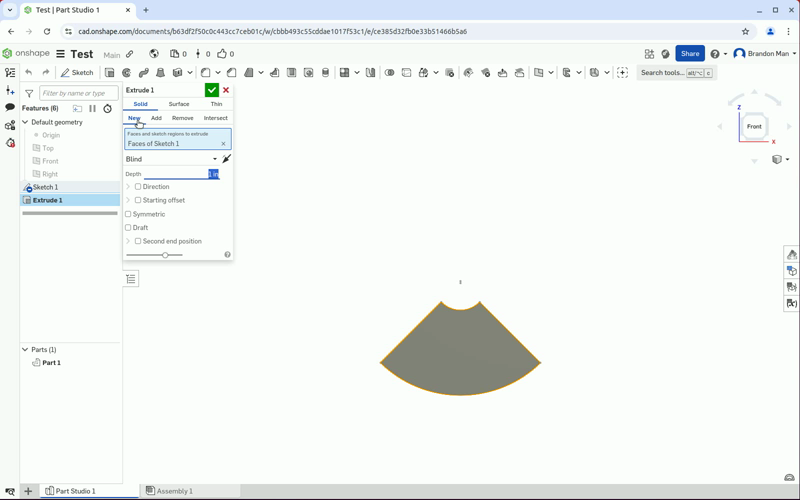
text(7.702)
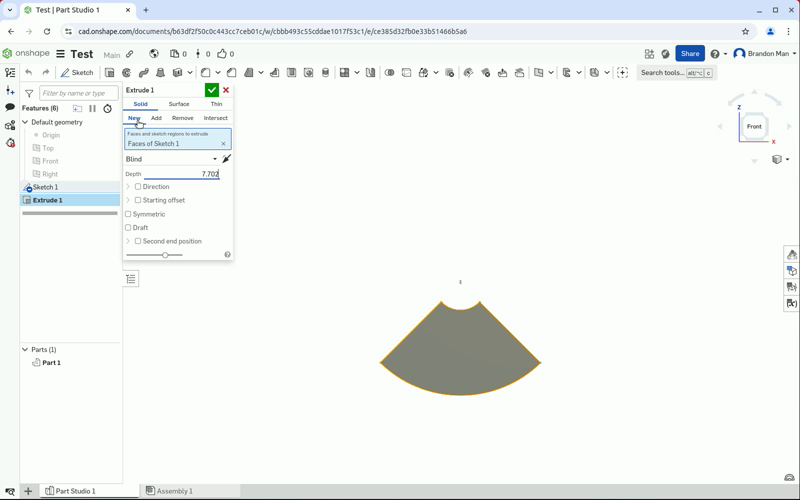
key(tab, 3)
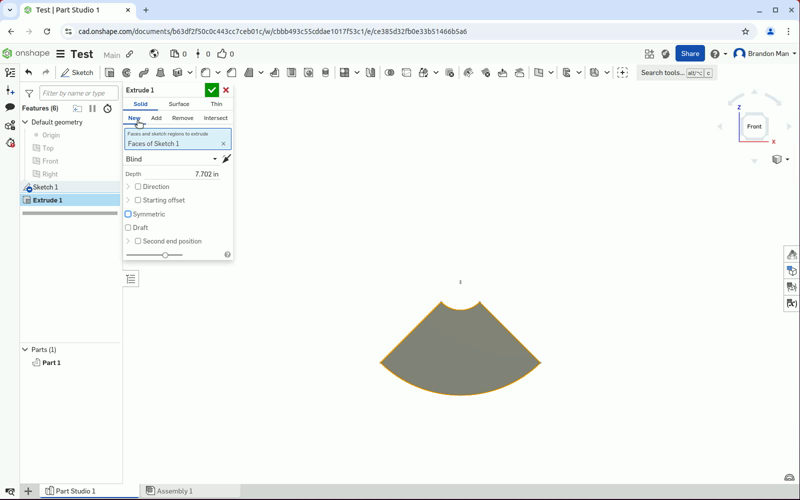
key(space)
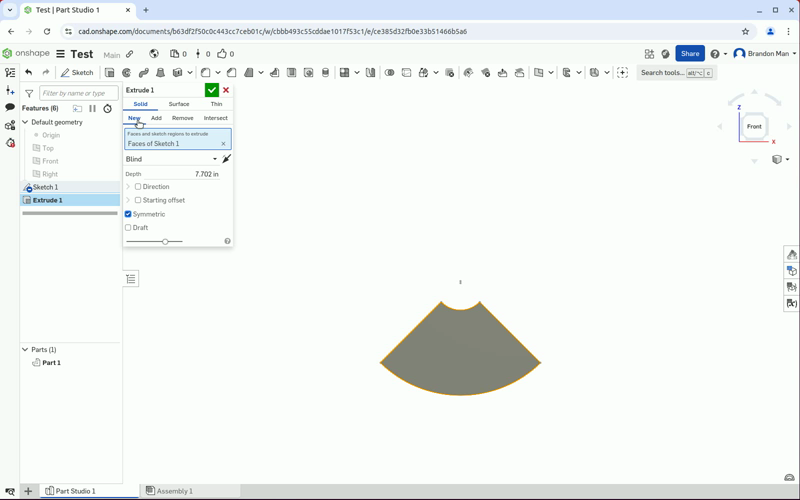
key(enter)
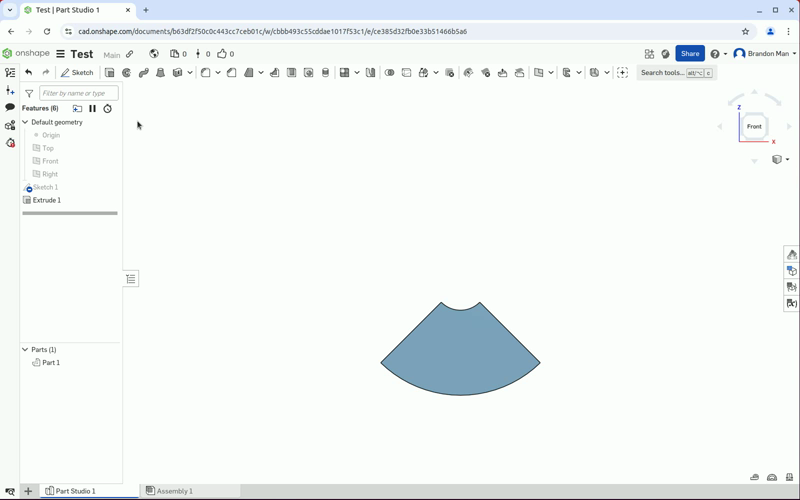
key(shift+h)
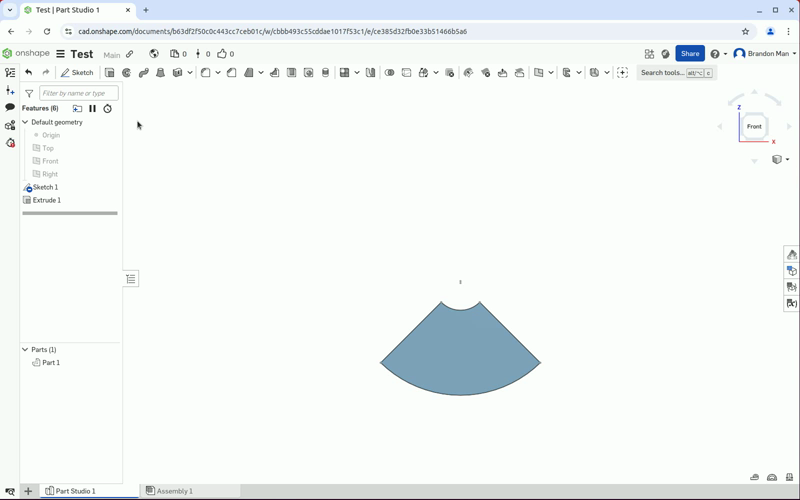
key(shift+h)
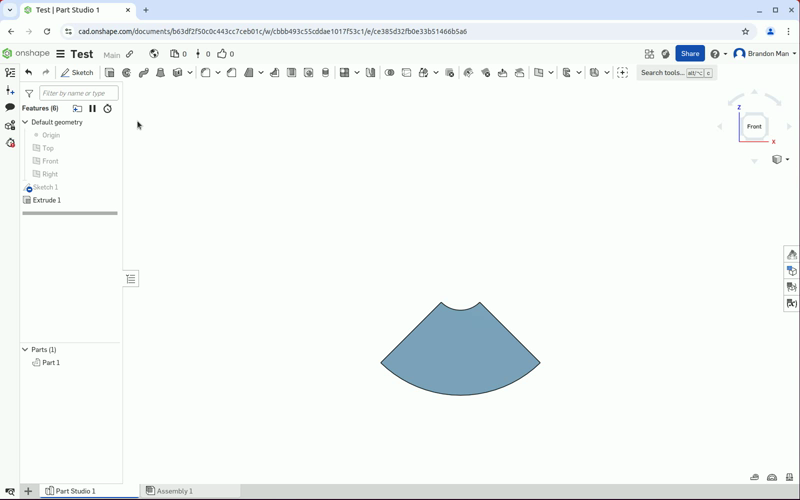
mouse_move(73, 189)
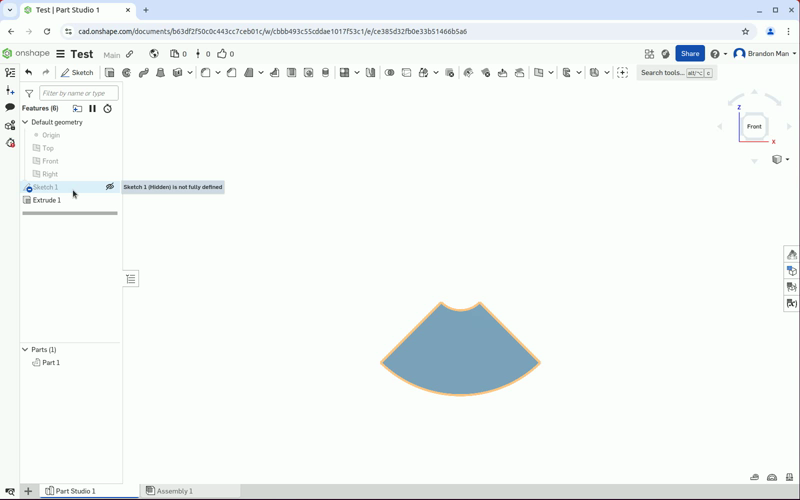
click(73, 189)
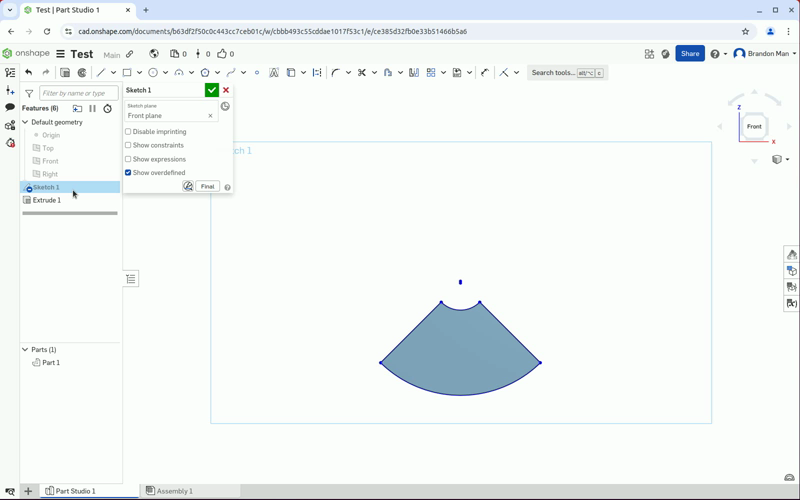
mouse_move(229, 92)
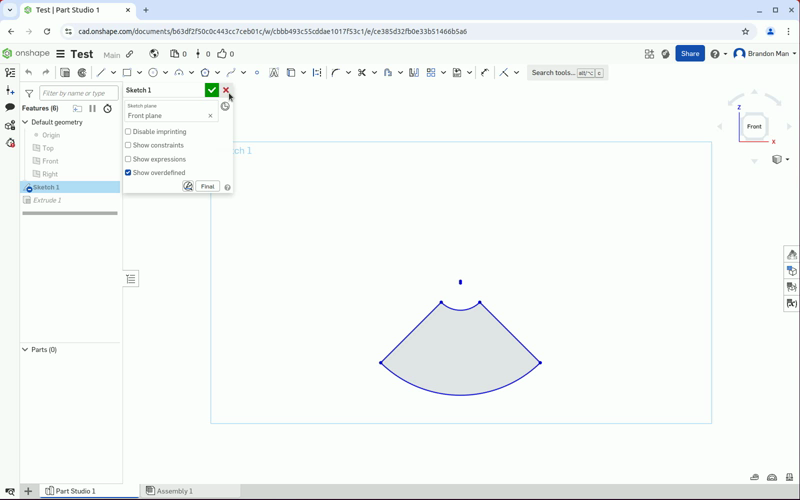
click(229, 92)
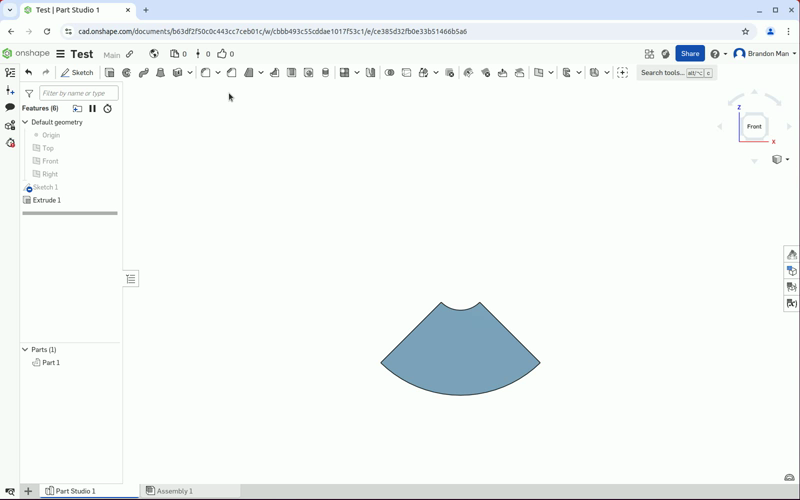
mouse_move(73, 352)
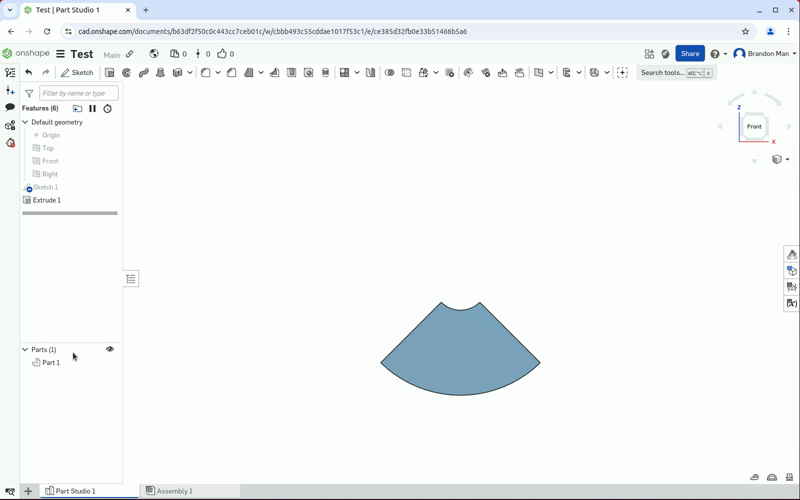
key(y)
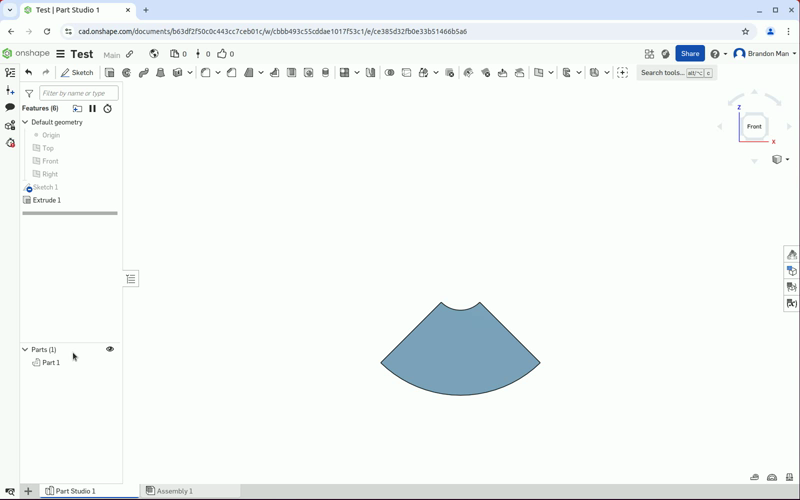
key(shift+p)
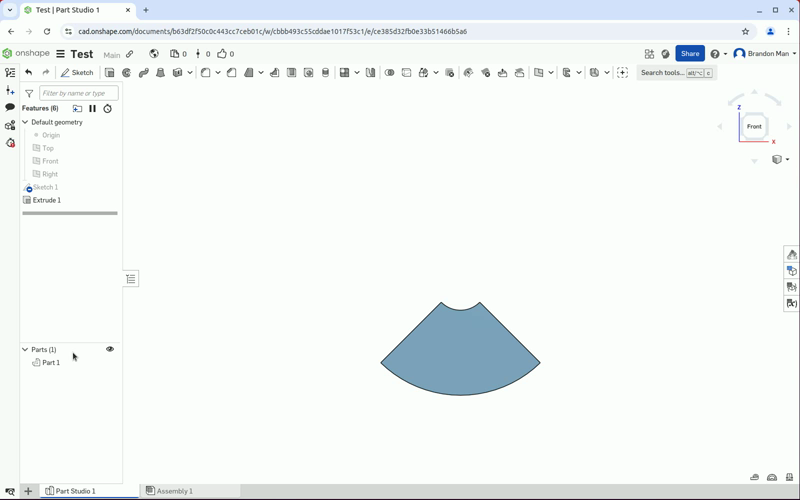
key(space)
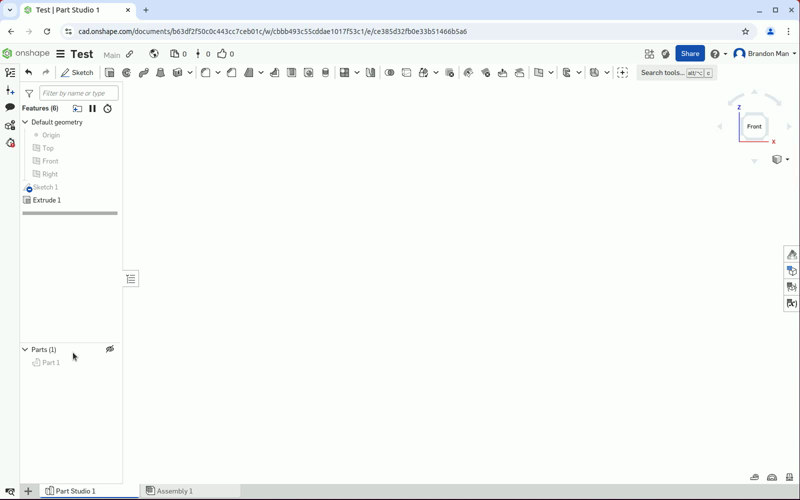
key_down(shift)
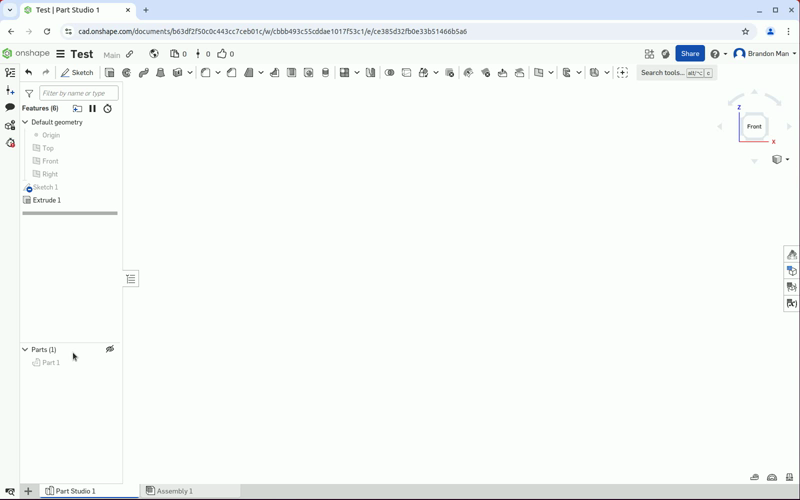
key(down)
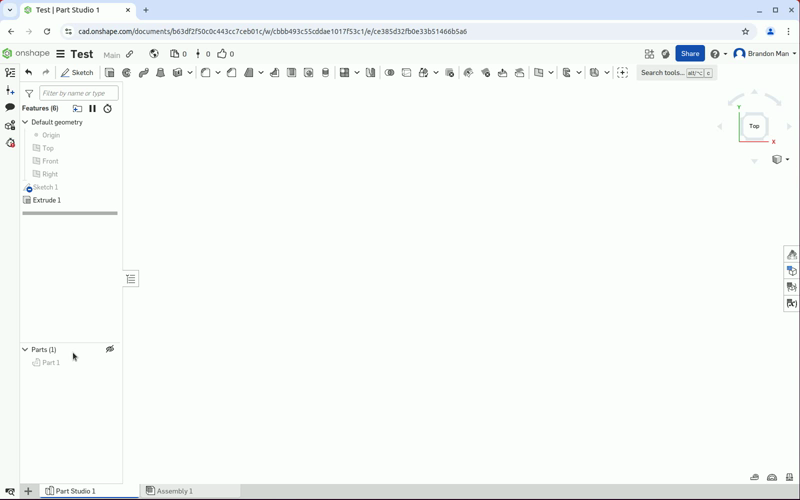
key_up(shift)
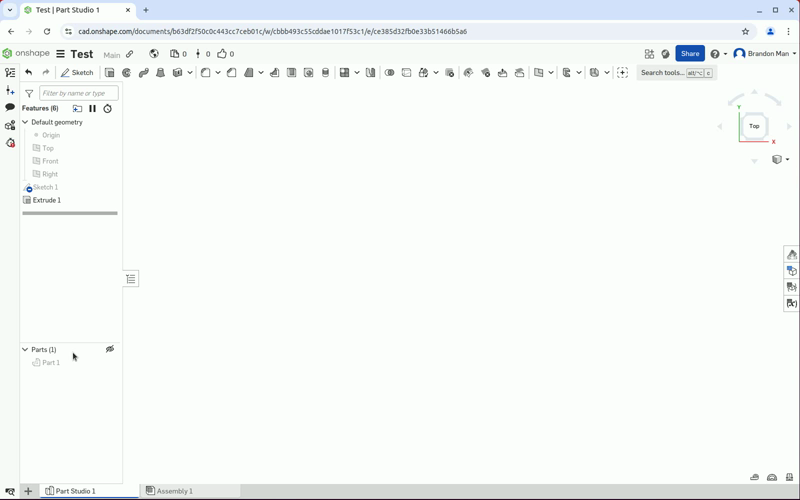
mouse_move(73, 352)
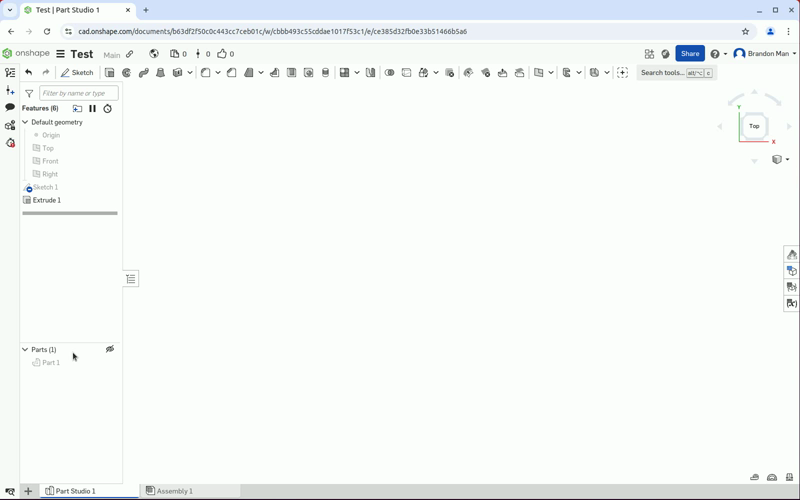
key(shift+y)
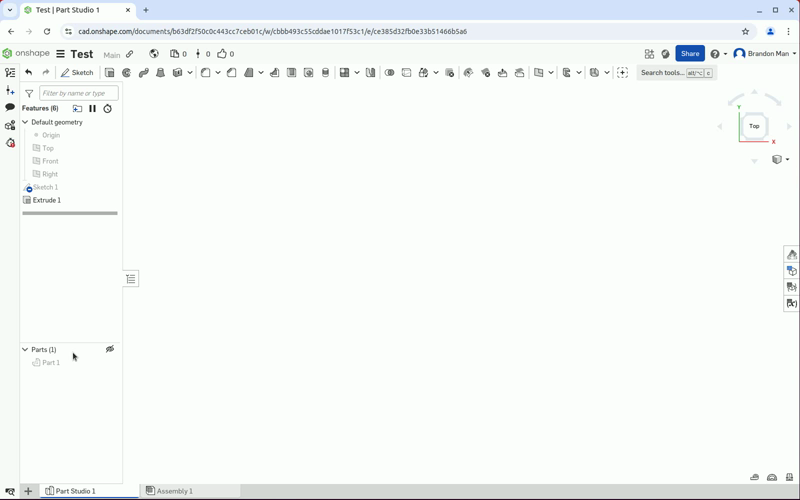
key(shift+s)
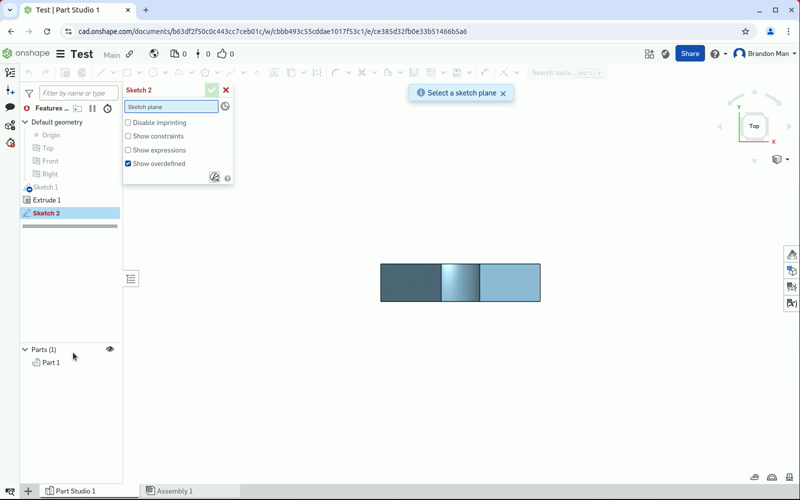
mouse_move(73, 150)
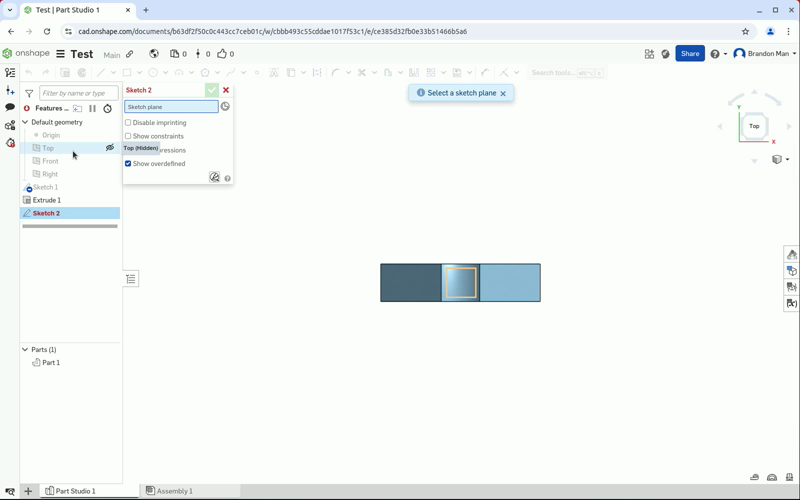
click(73, 150)
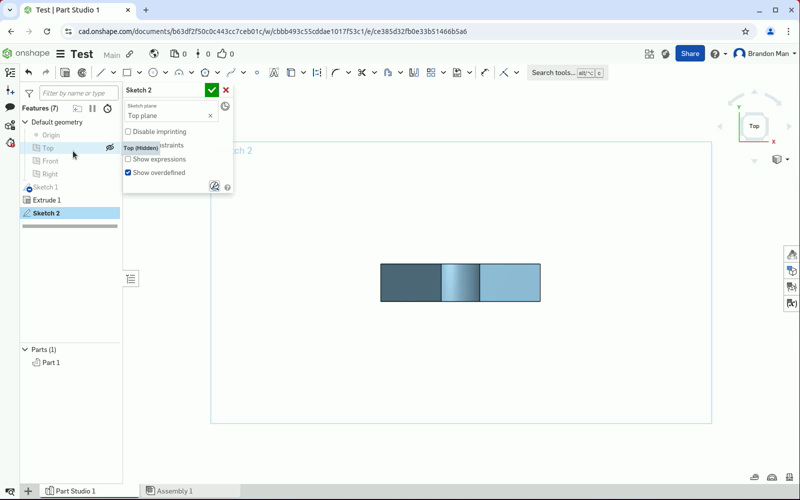
mouse_move(73, 352)
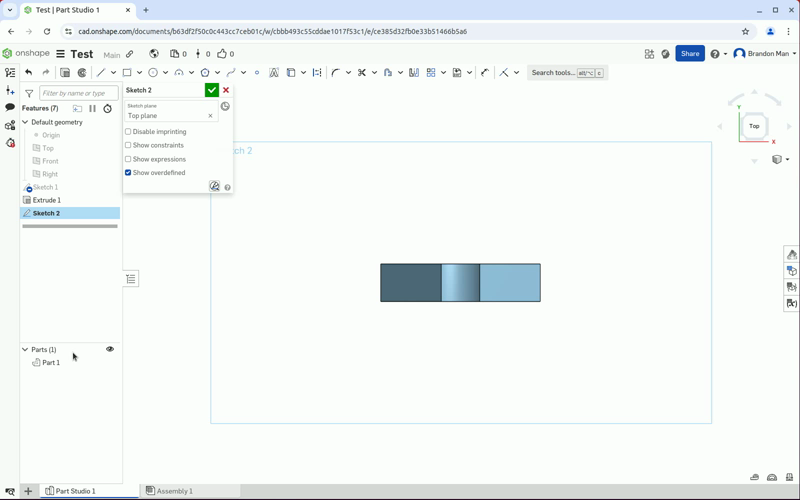
key(y)
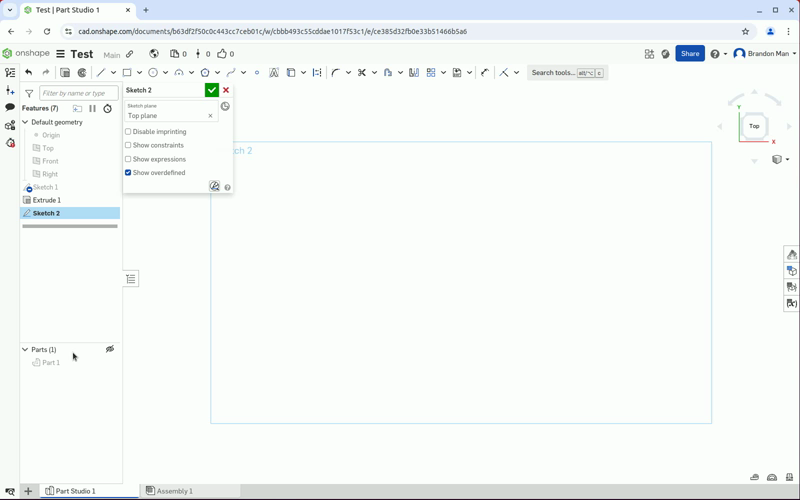
key(c)
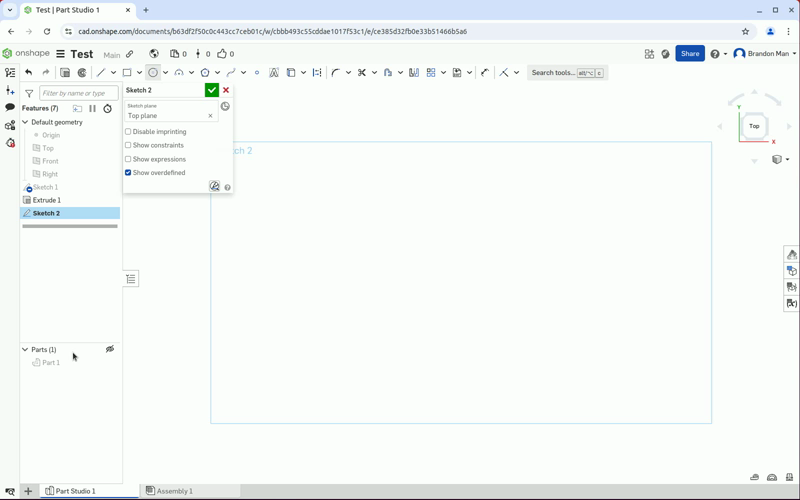
key_down(shift)
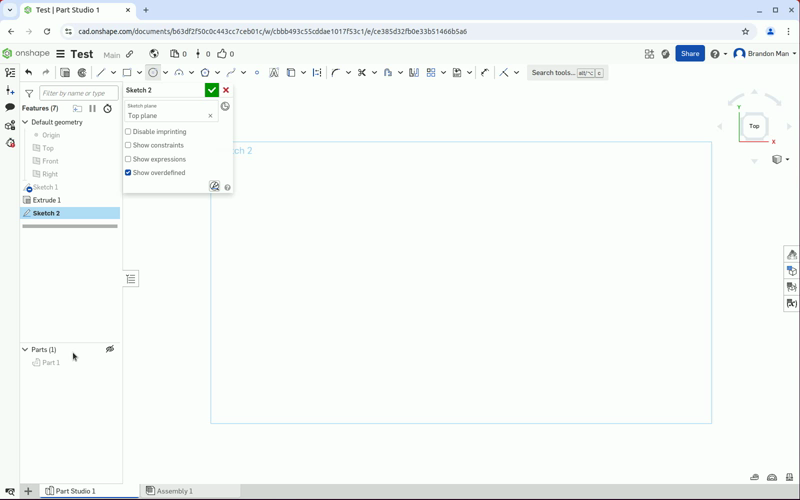
mouse_move(461, 282)
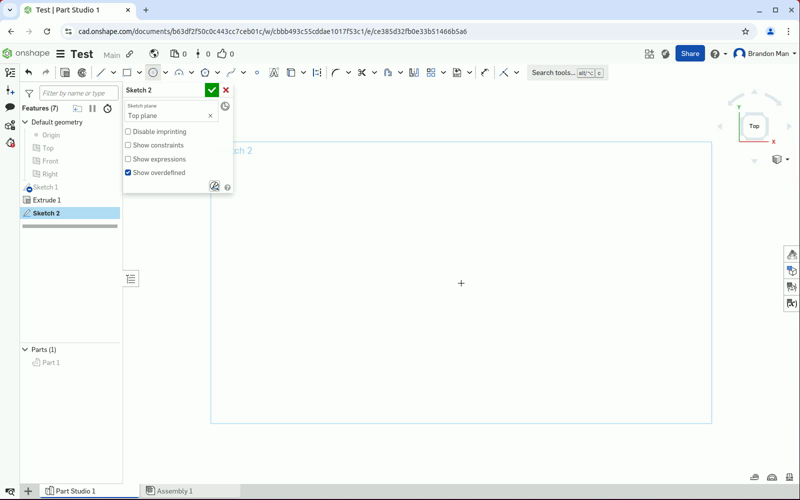
click(461, 282)
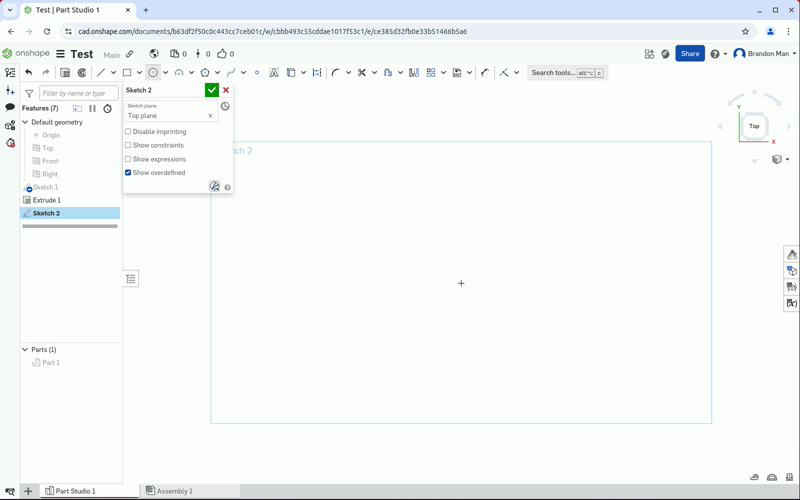
key_up(shift)
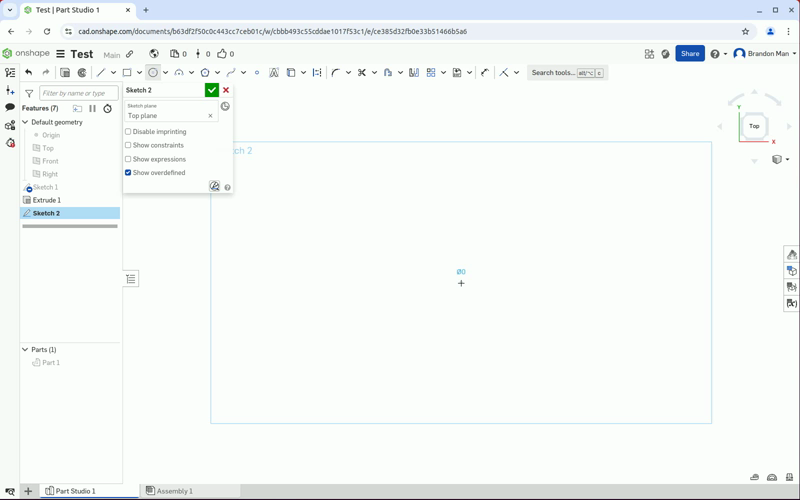
mouse_move(468, 282)
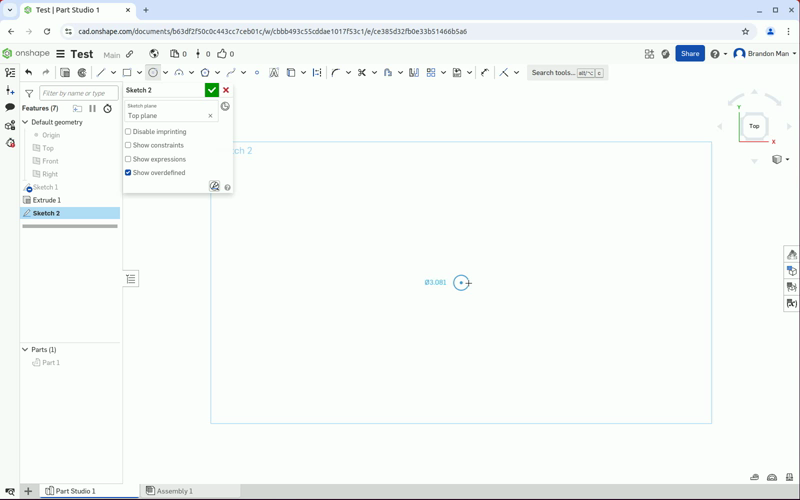
click(468, 282)
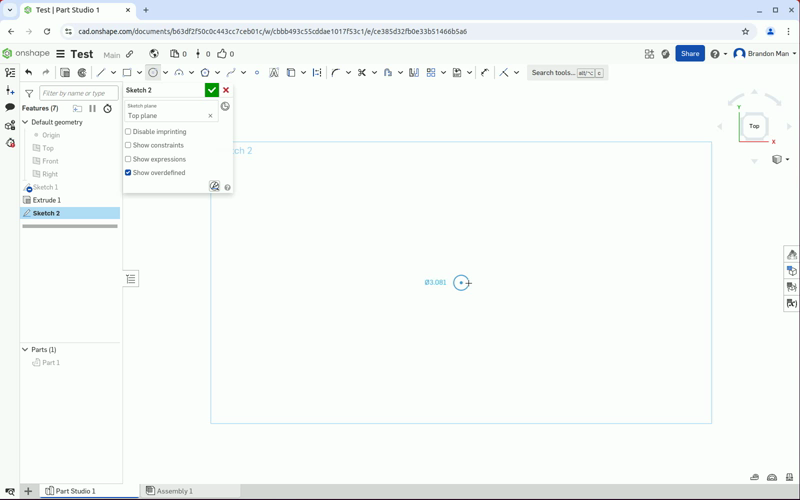
key(esc)
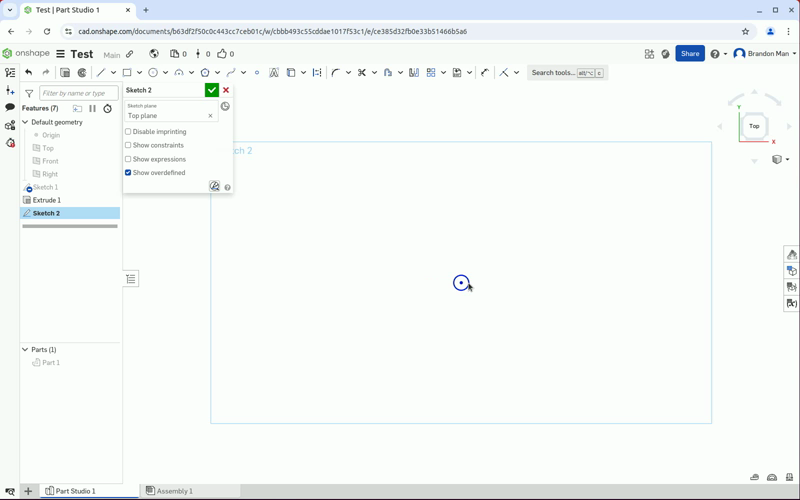
mouse_move(461, 280)
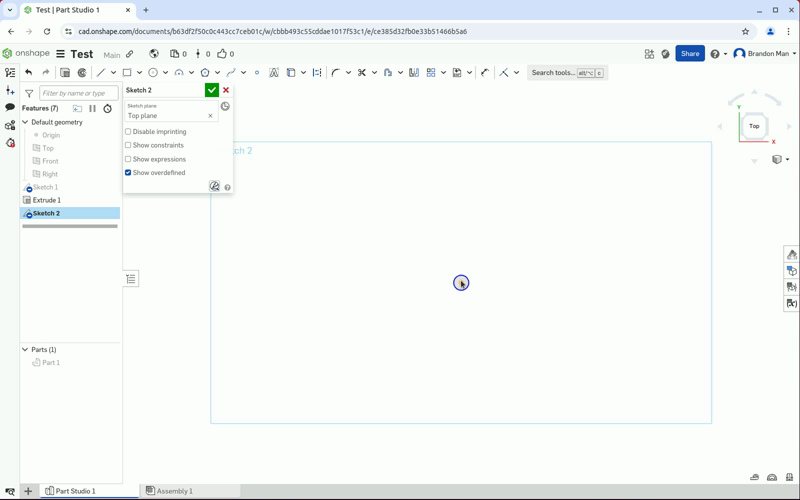
scroll(6)
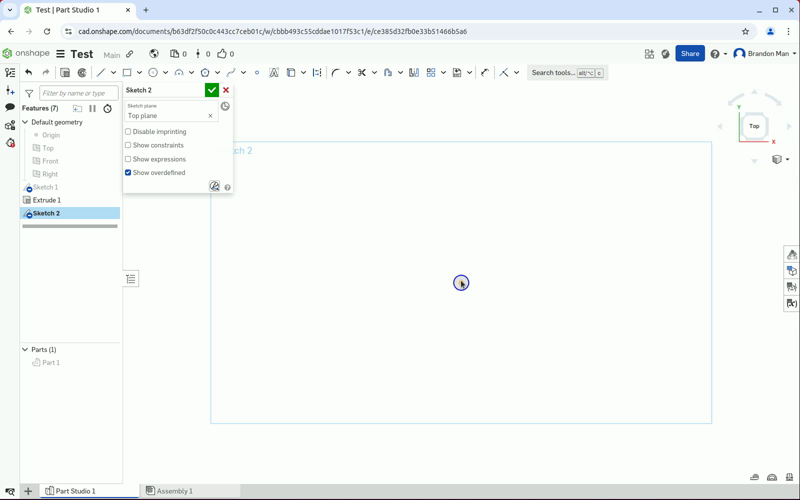
scroll(6)
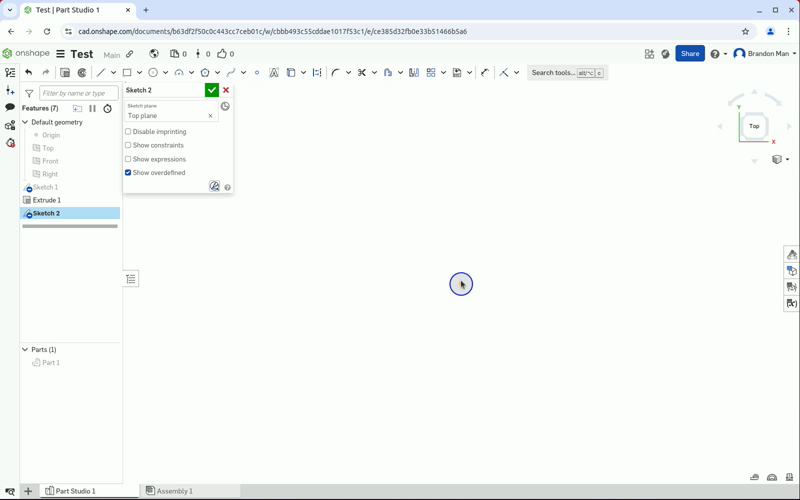
scroll(6)
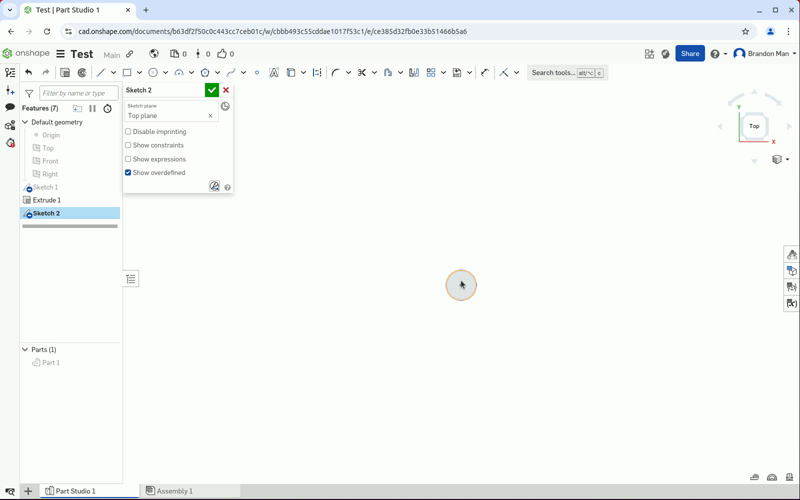
scroll(6)
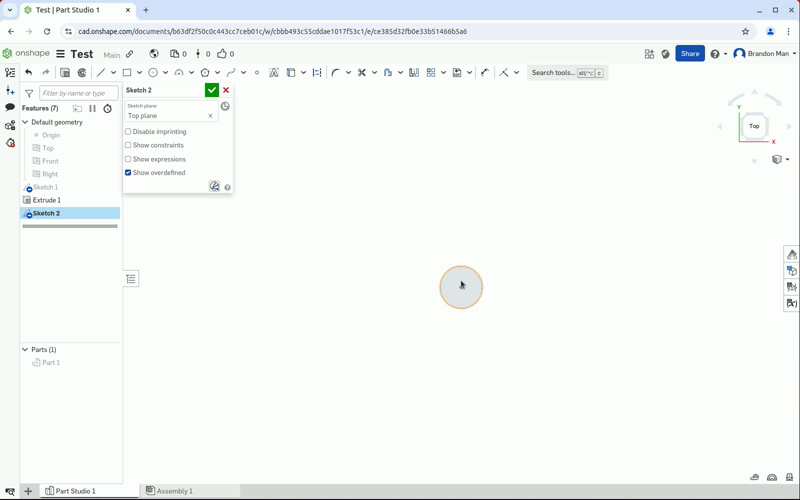
scroll(6)
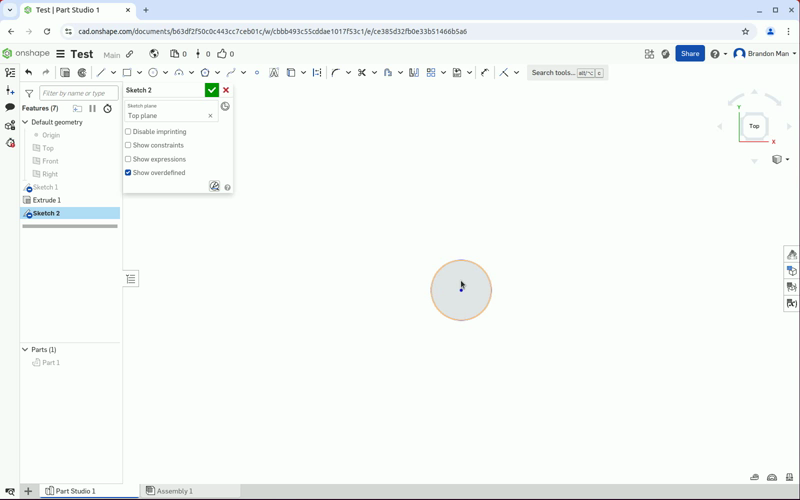
scroll(6)
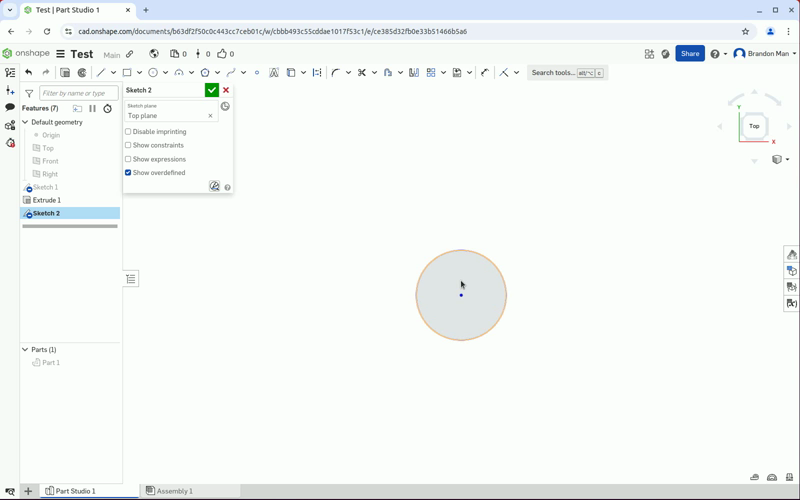
scroll(6)
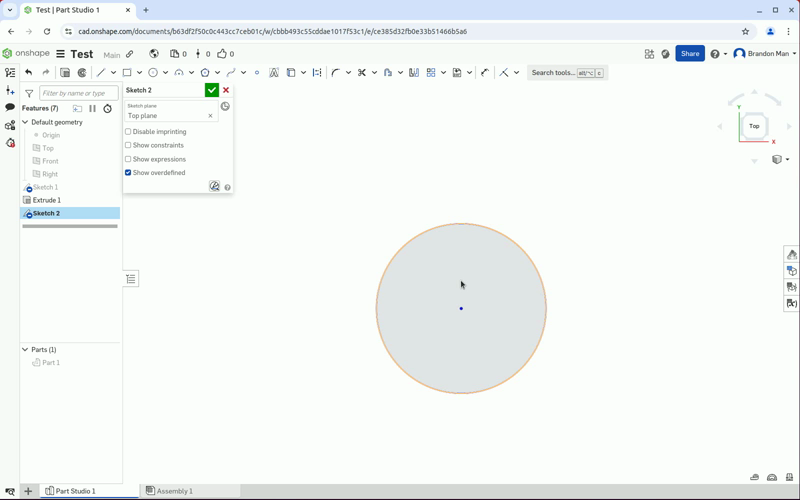
click(461, 280)
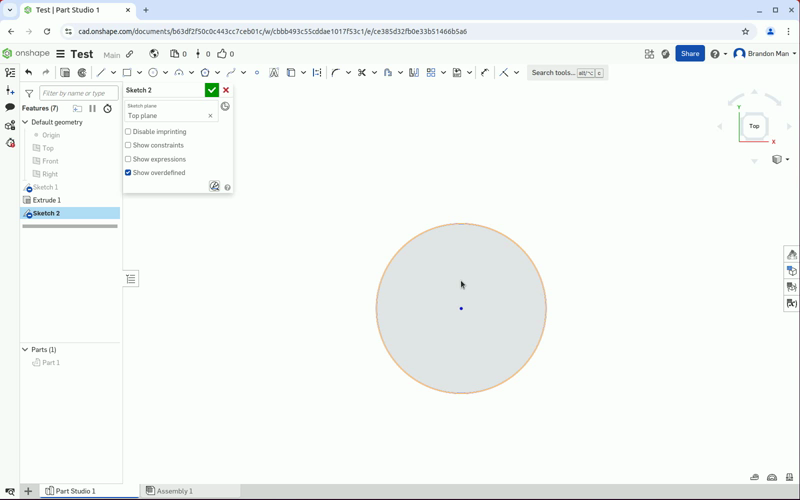
scroll(-6)
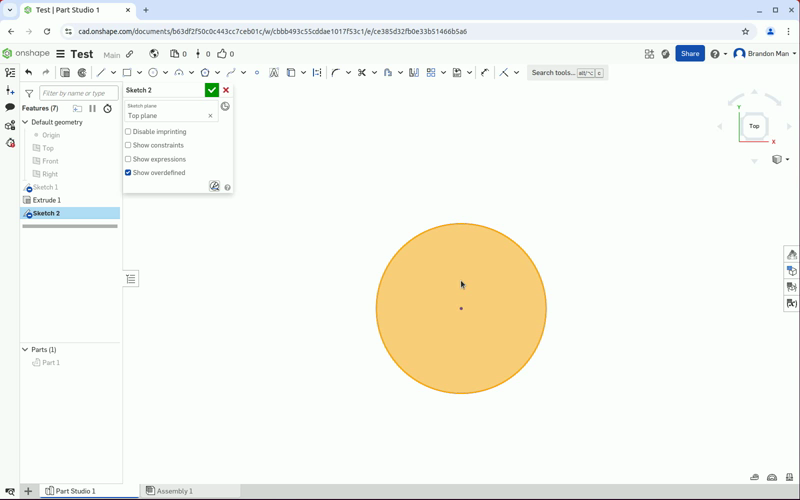
scroll(-6)
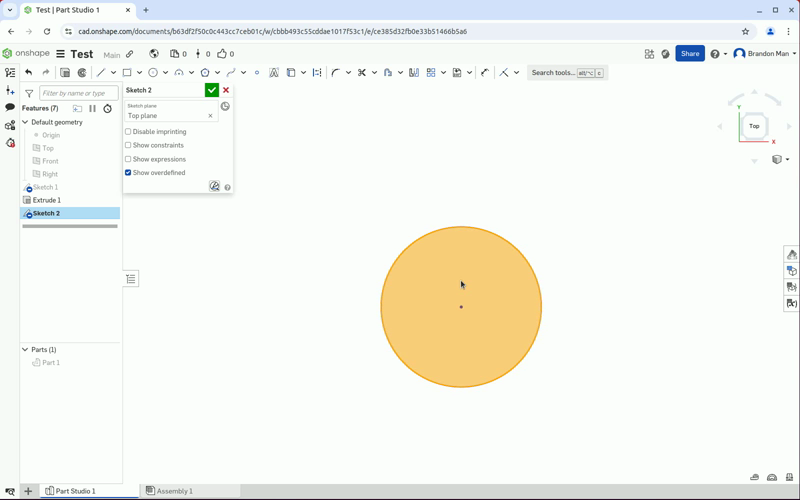
scroll(-6)
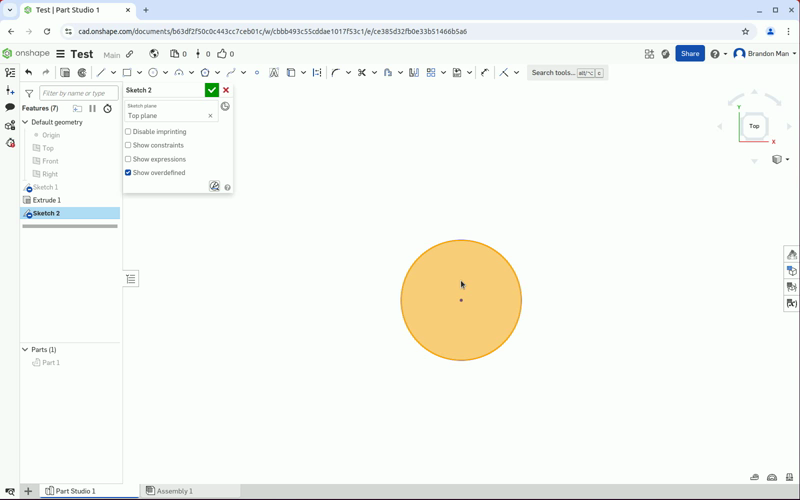
scroll(-6)
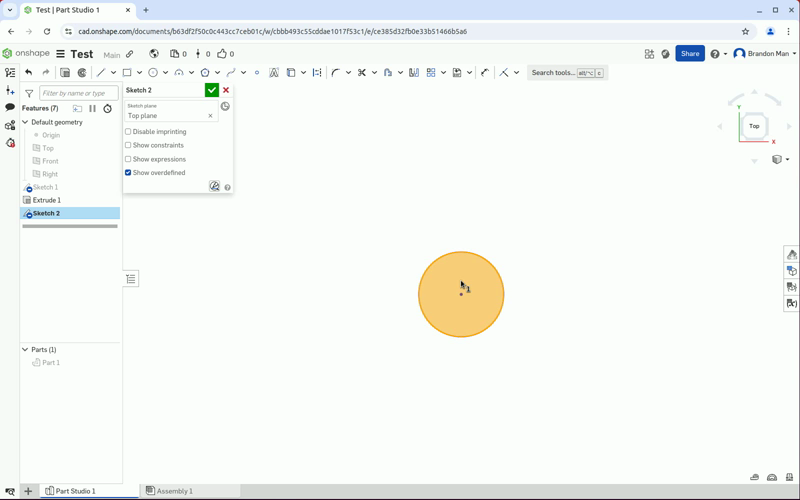
scroll(-6)
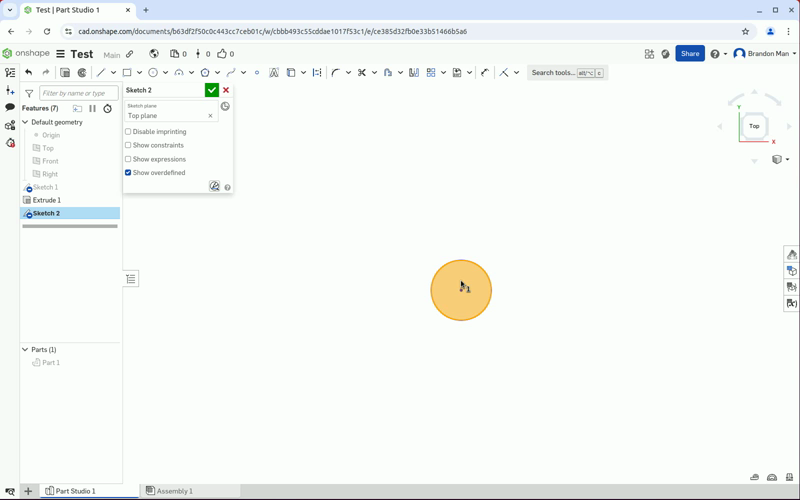
scroll(-6)
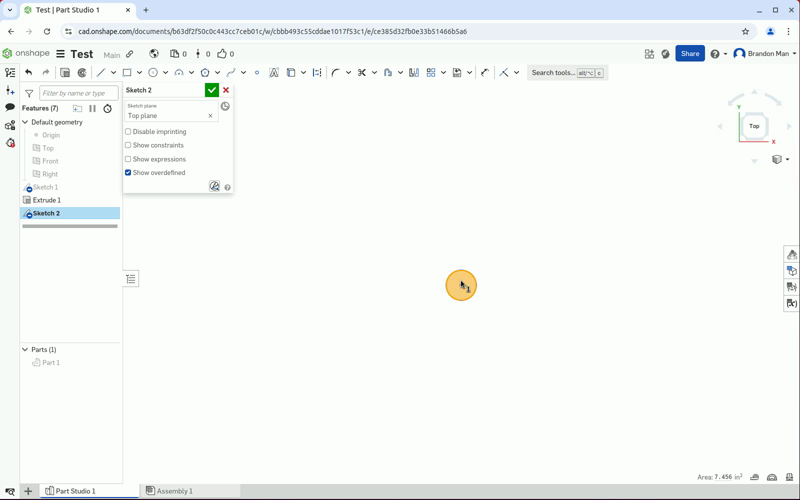
scroll(-6)
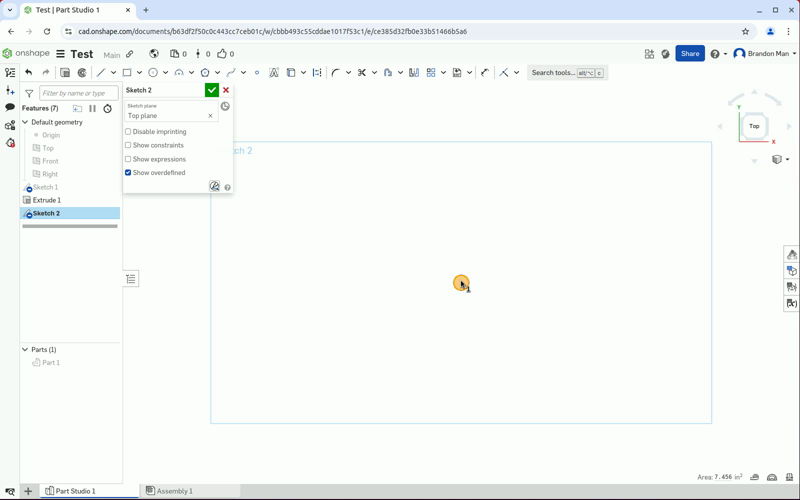
mouse_move(73, 352)
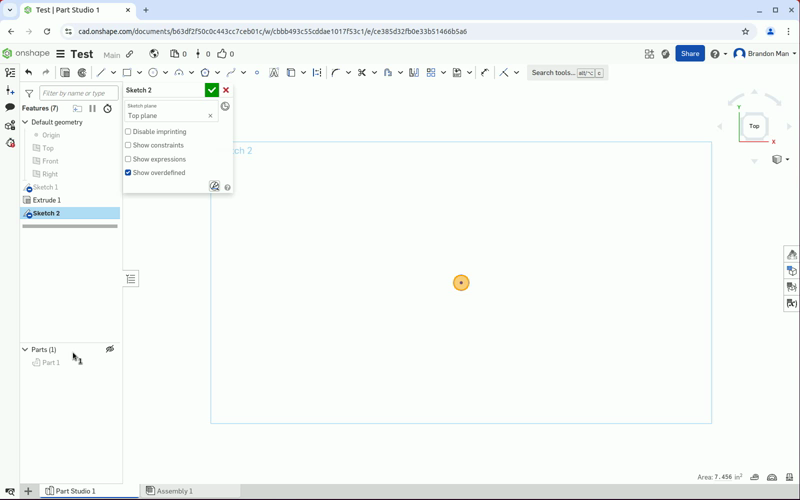
key(shift+y)
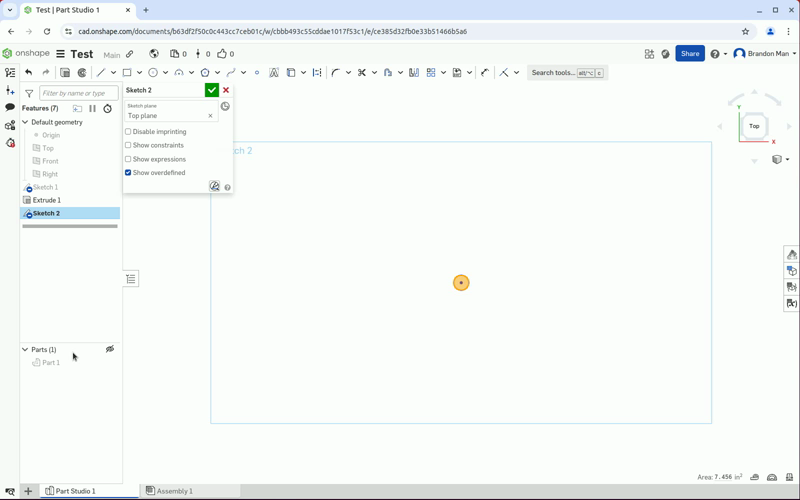
key(shift+e)
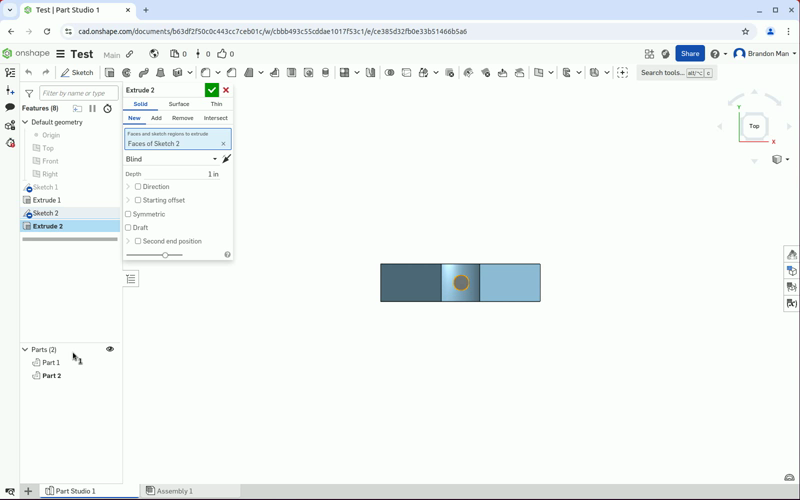
mouse_move(143, 106)
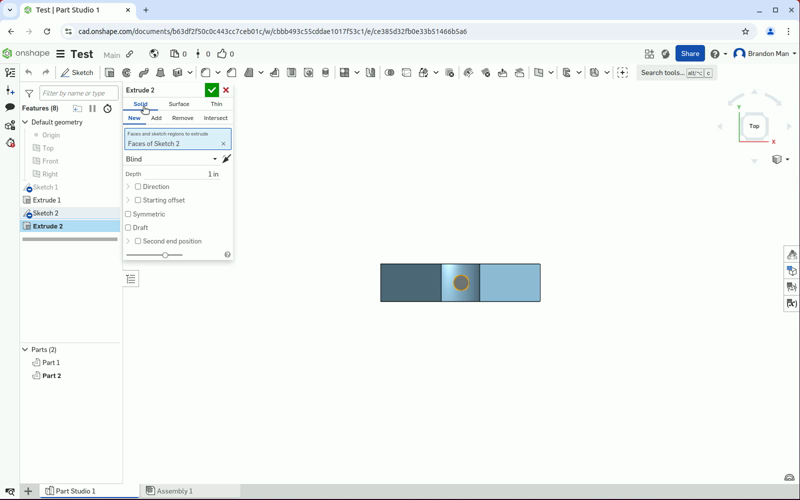
click(143, 106)
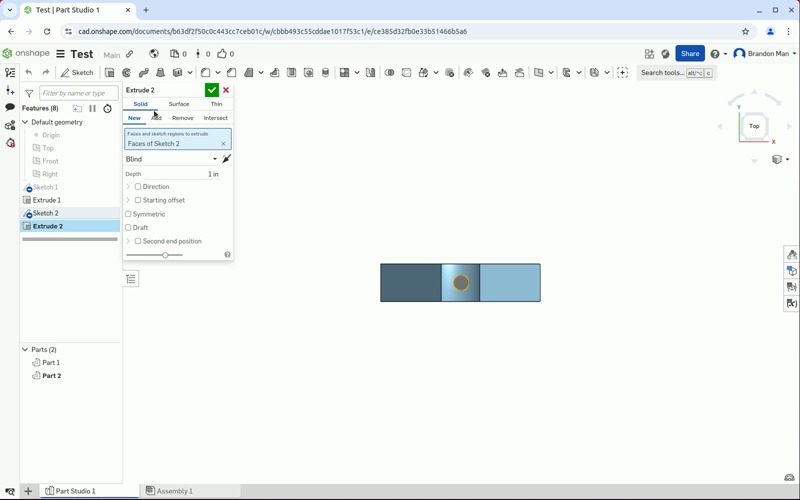
mouse_move(186, 120)
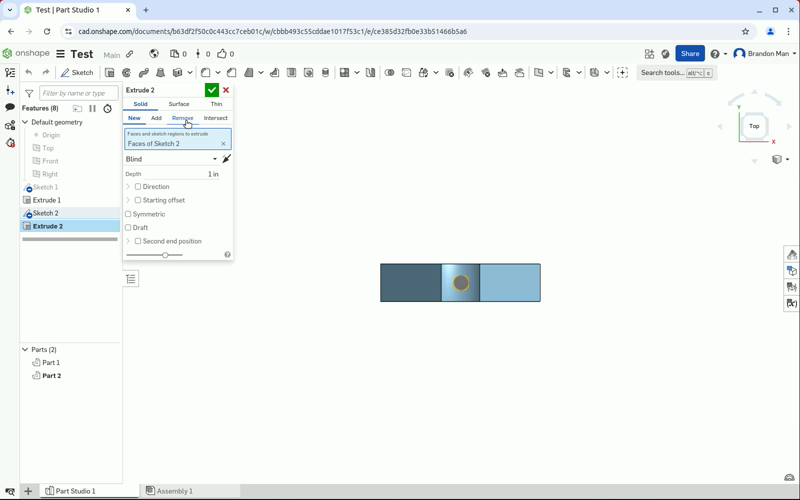
click(186, 120)
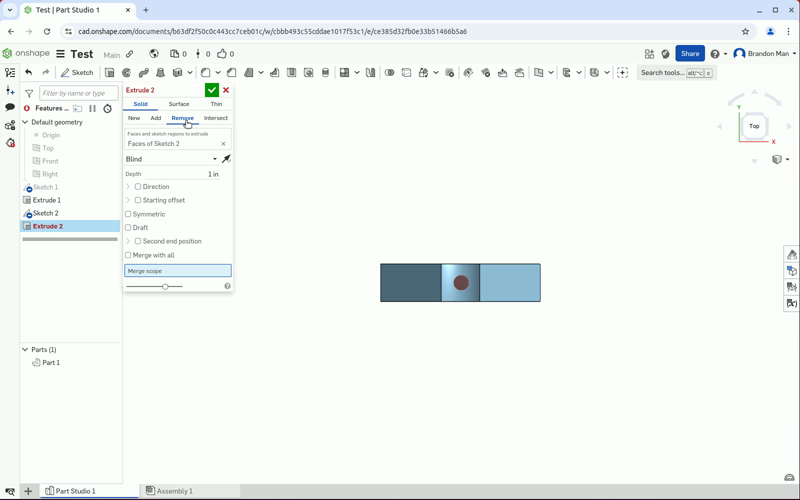
key(tab, 4)
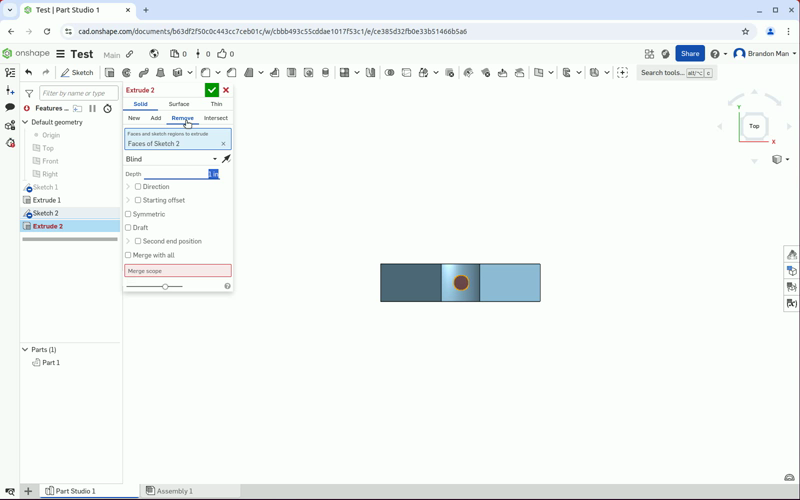
text(47.18)
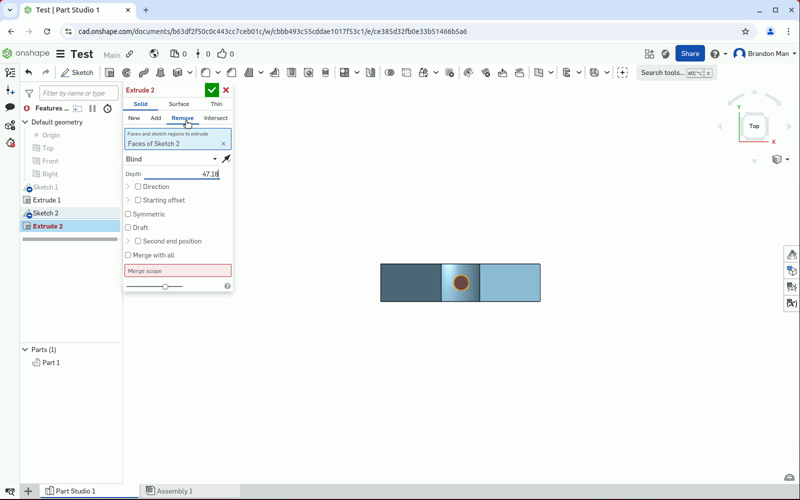
key(tab, 3)
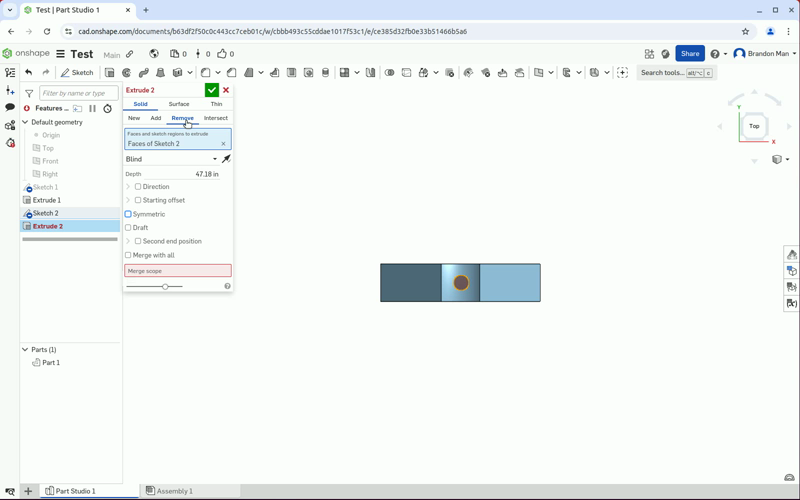
key(space)
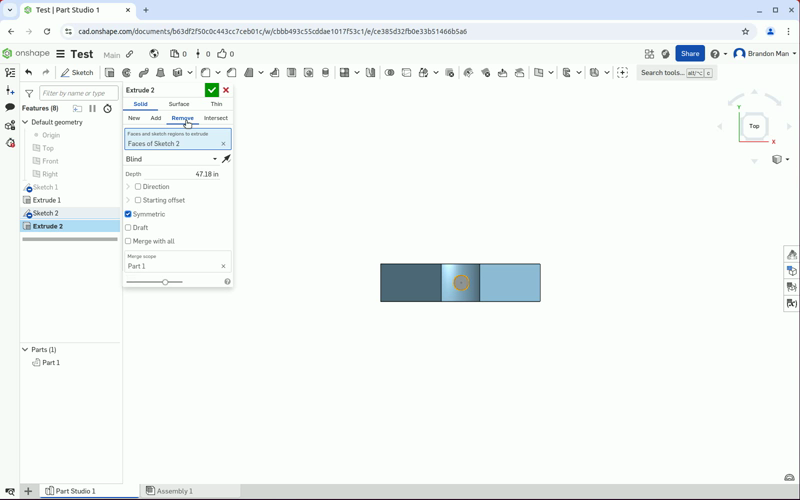
key(tab, 2)
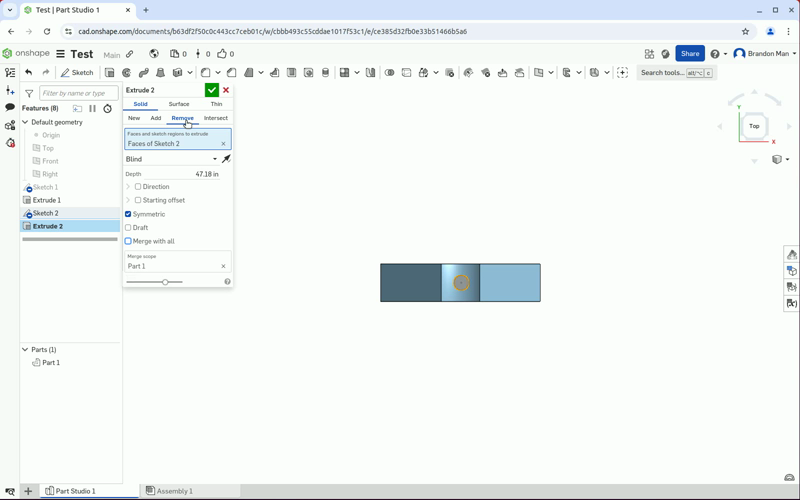
key(space)
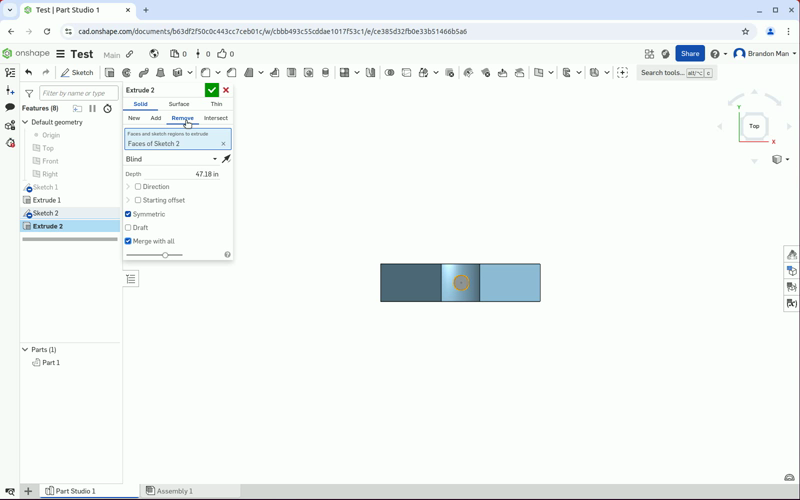
key(enter)
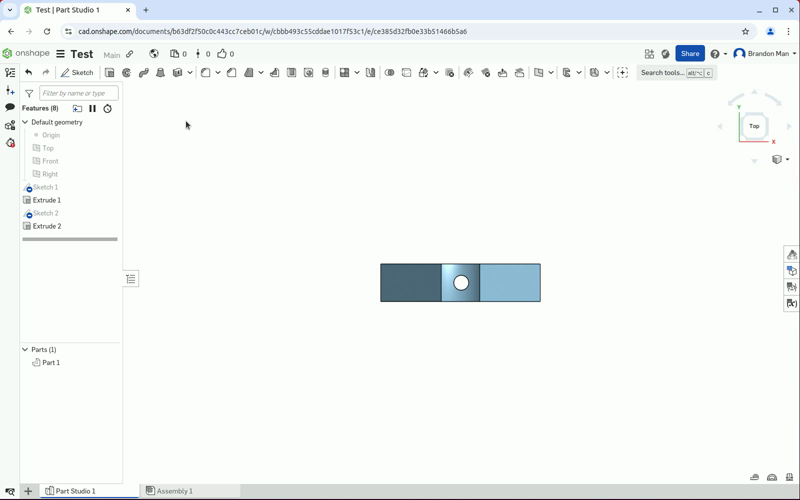
key(shift+h)
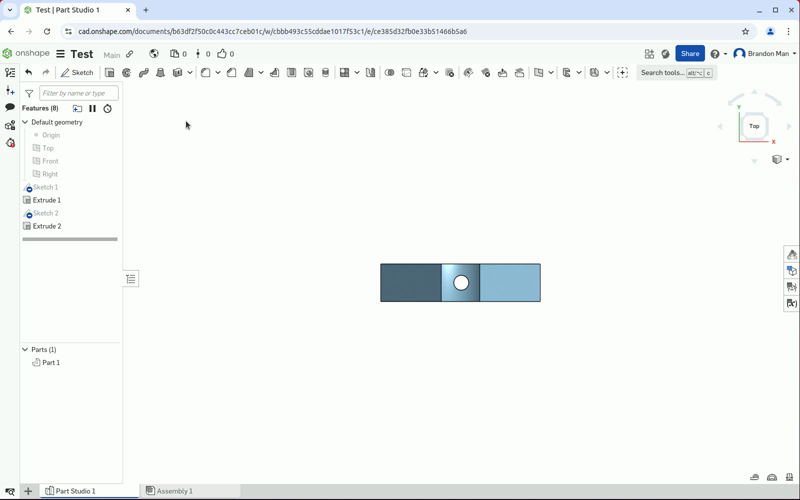
key(shift+h)
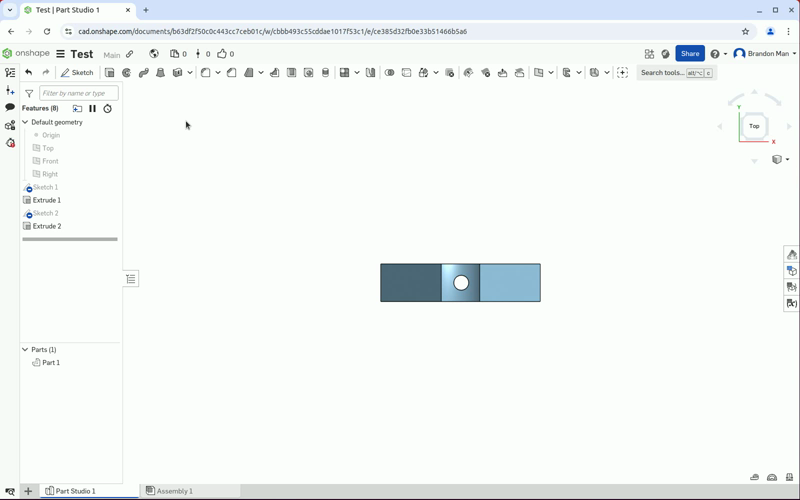
mouse_move(73, 189)
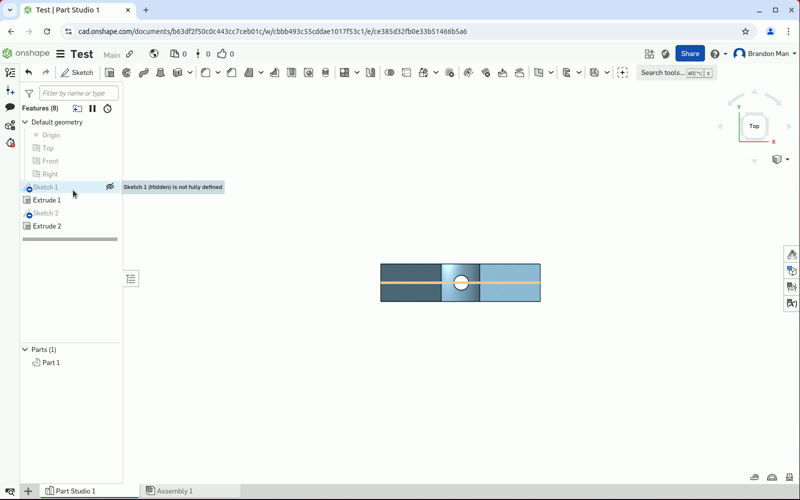
click(73, 189)
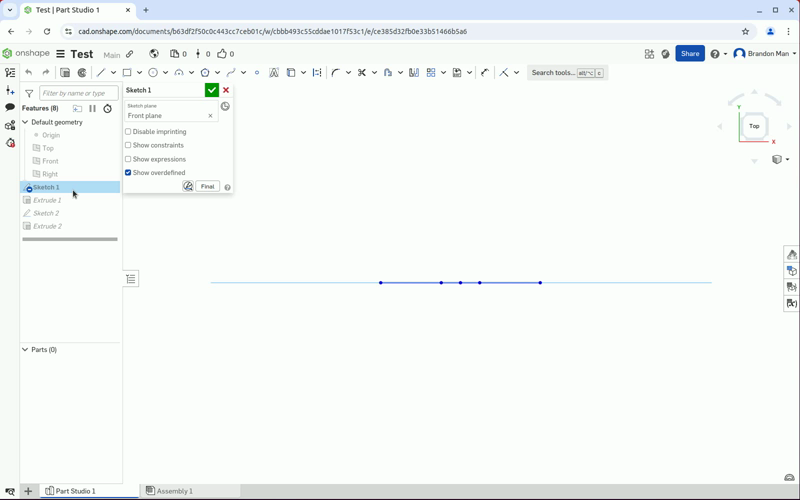
mouse_move(229, 92)
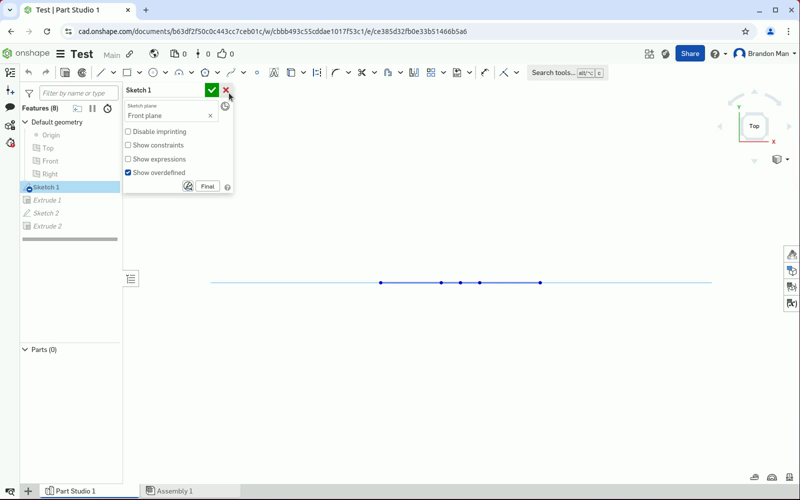
click(229, 92)
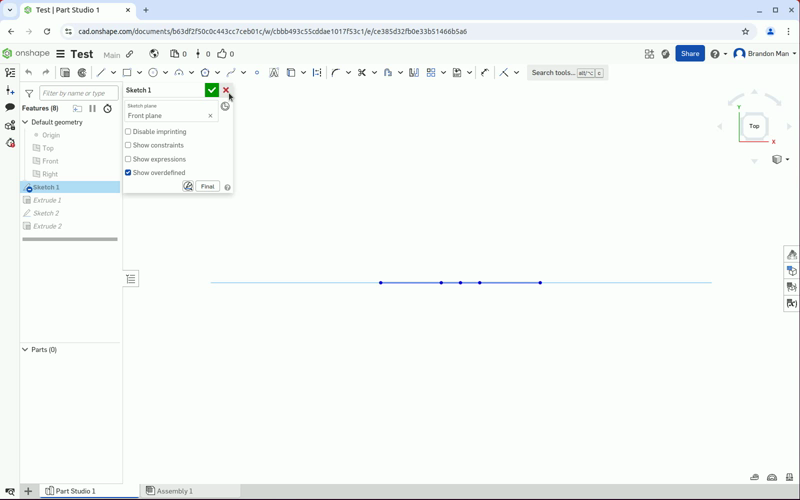
key(shift+s)
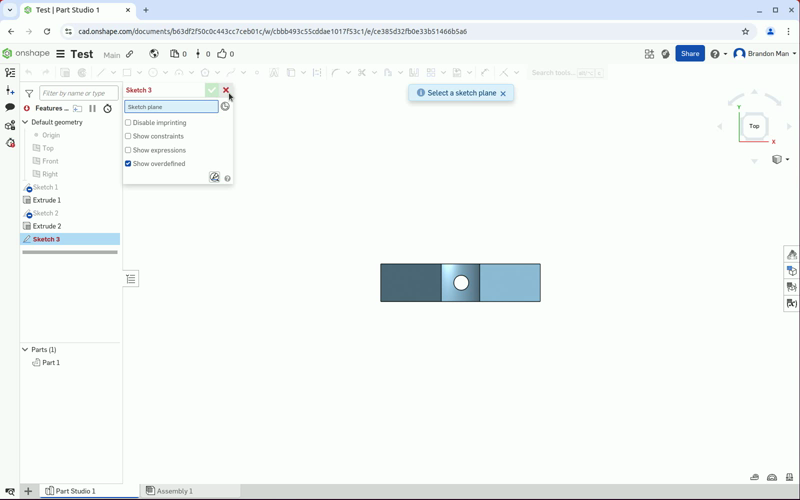
mouse_move(73, 150)
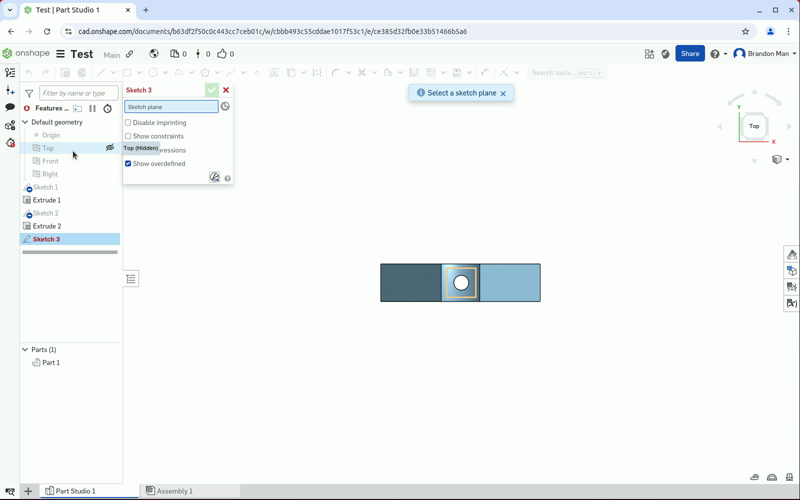
click(73, 150)
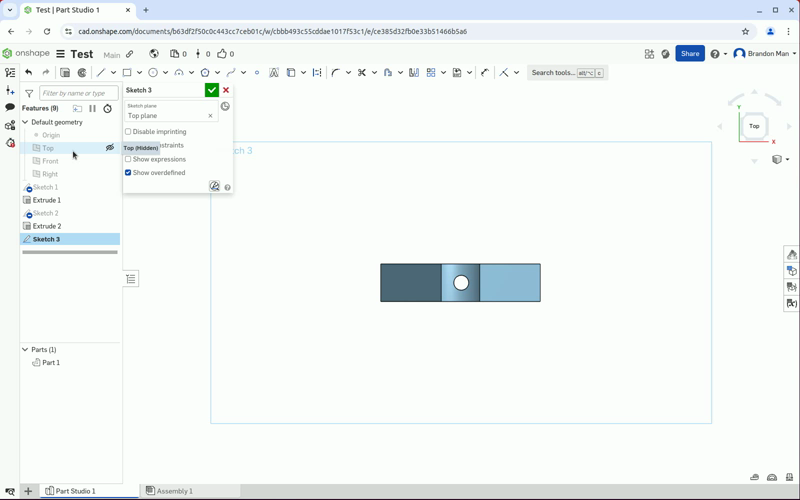
mouse_move(73, 352)
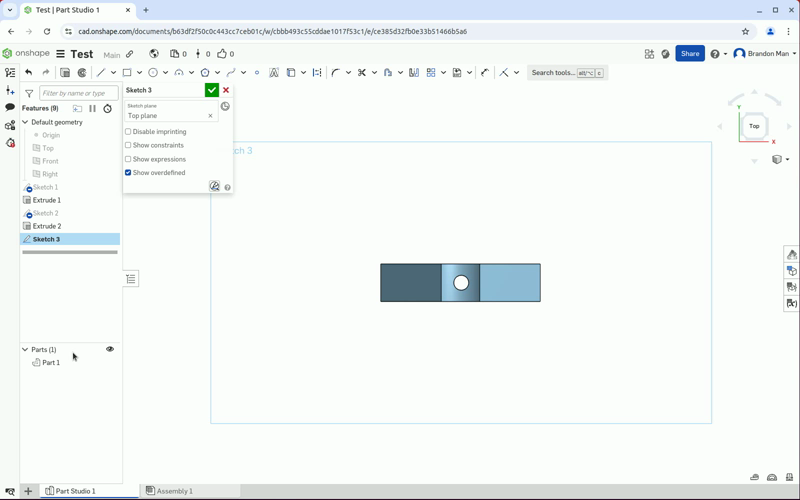
key(y)
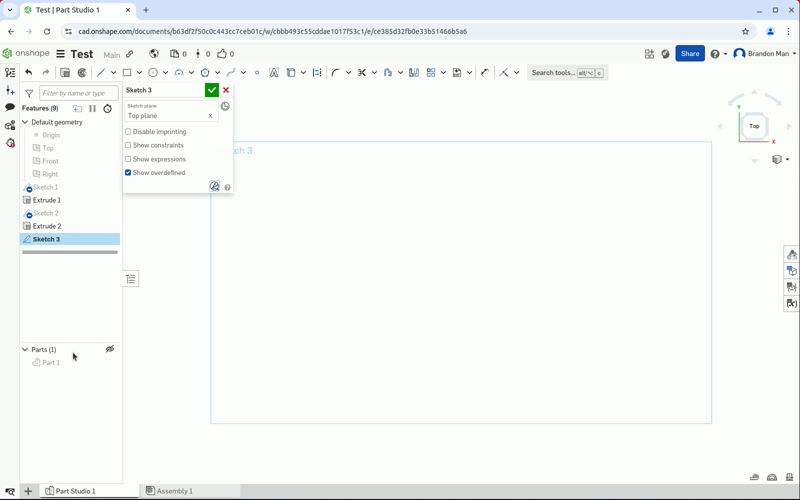
key(c)
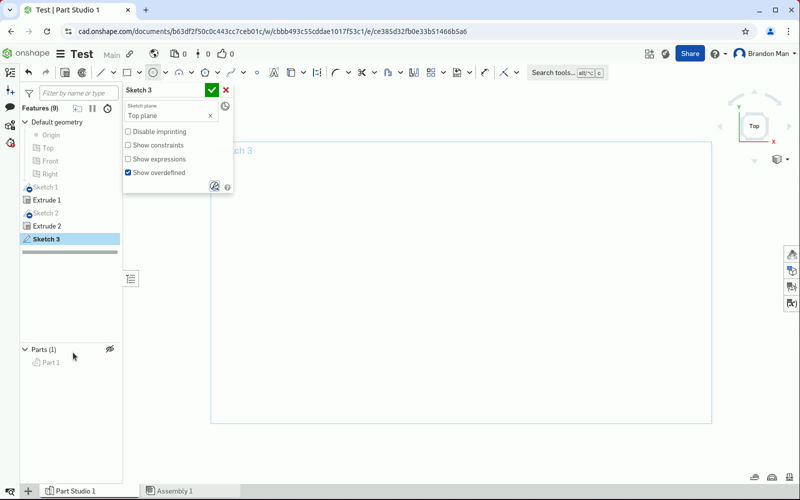
key_down(shift)
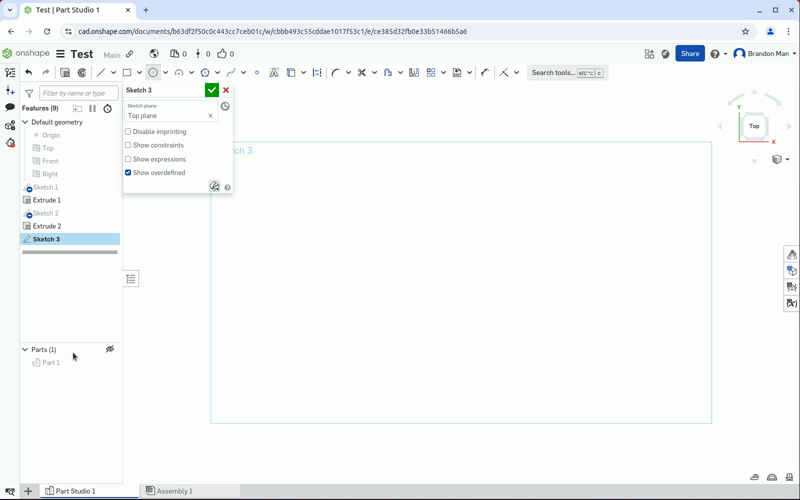
mouse_move(461, 282)
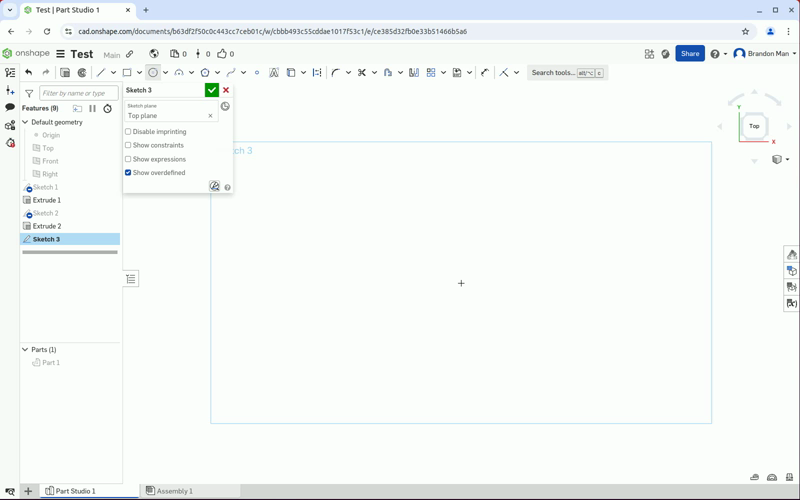
click(461, 282)
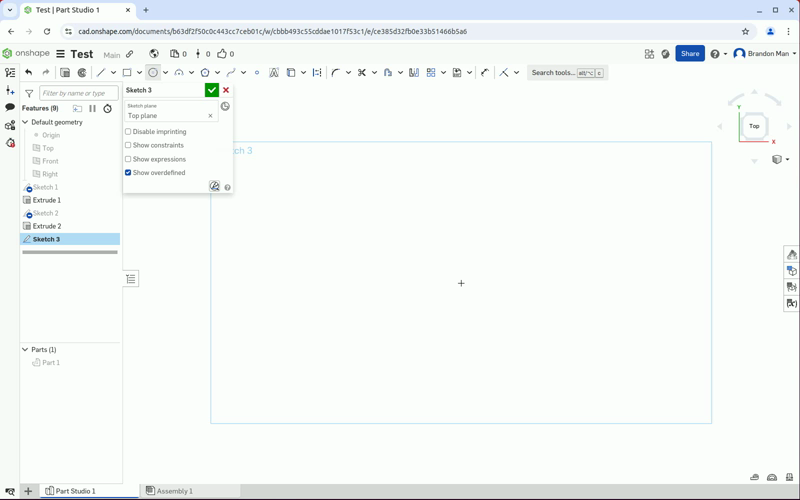
key_up(shift)
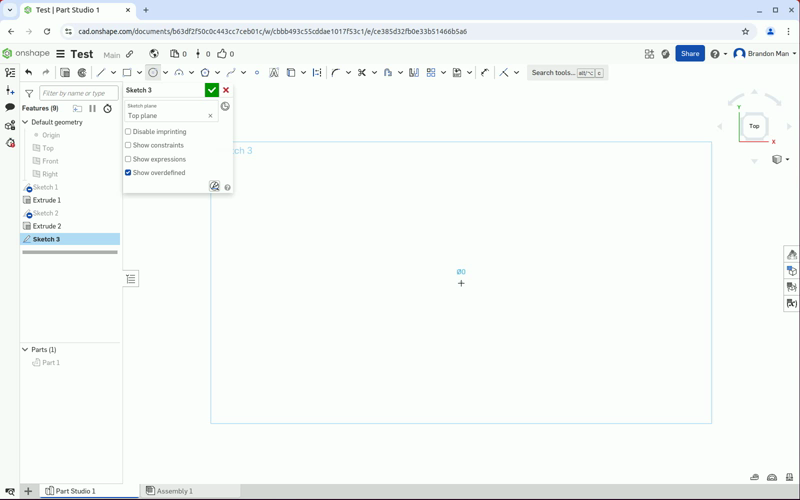
mouse_move(471, 282)
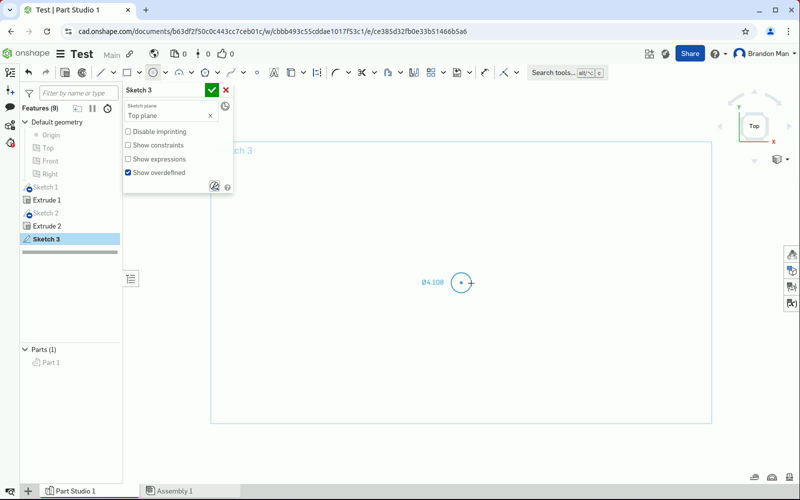
click(471, 282)
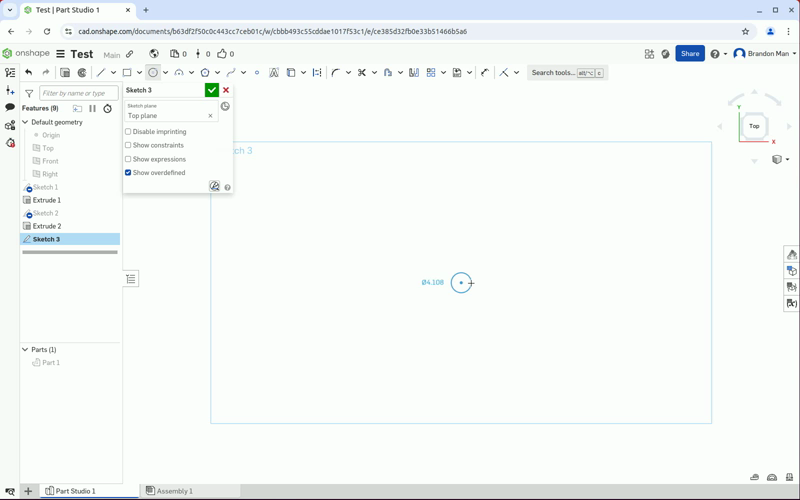
key(esc)
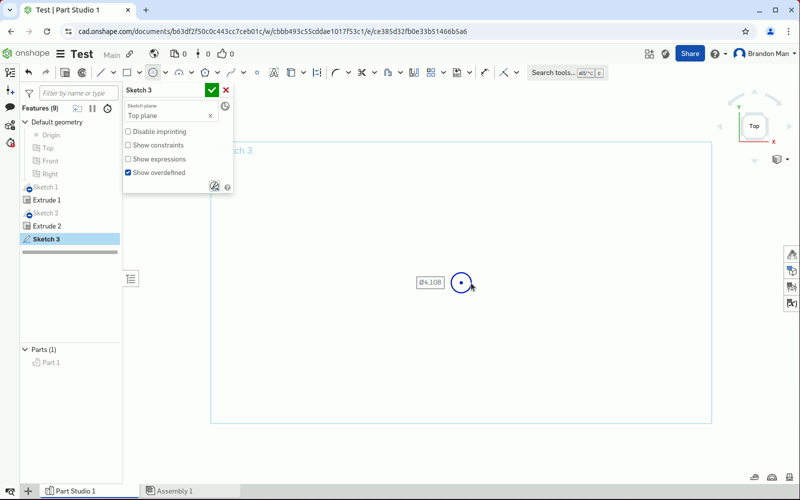
mouse_move(455, 276)
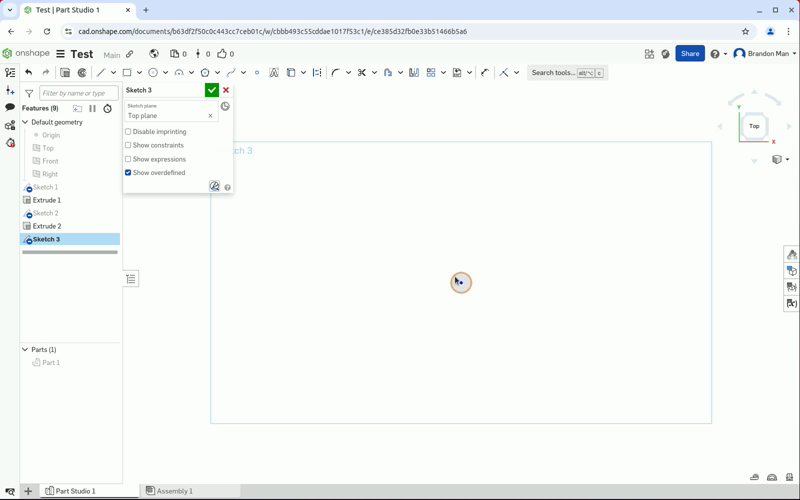
scroll(6)
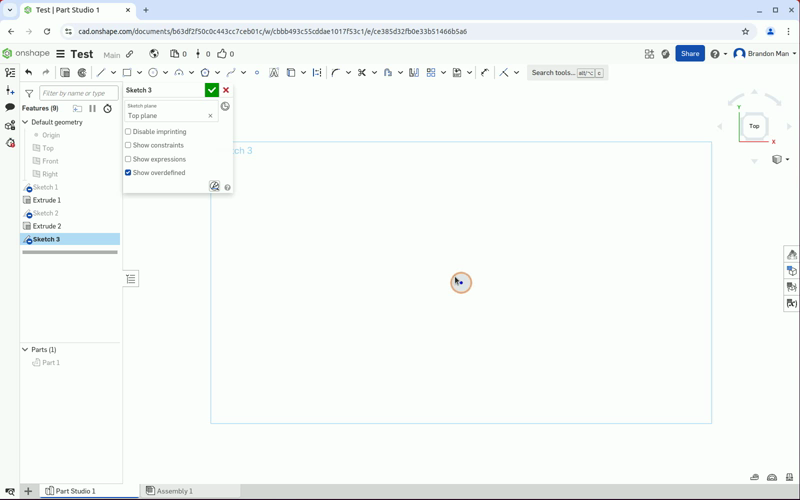
scroll(6)
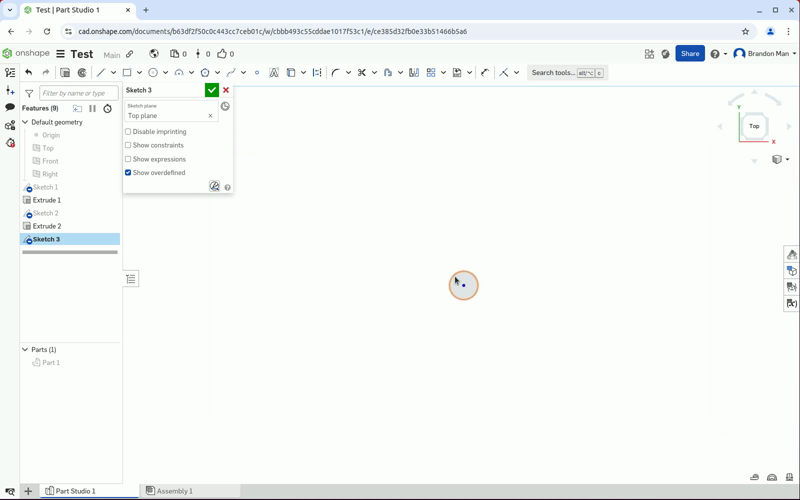
scroll(6)
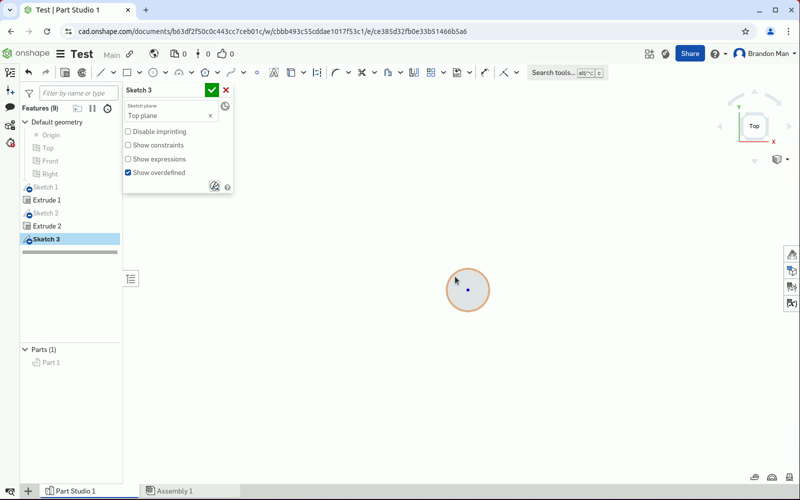
scroll(6)
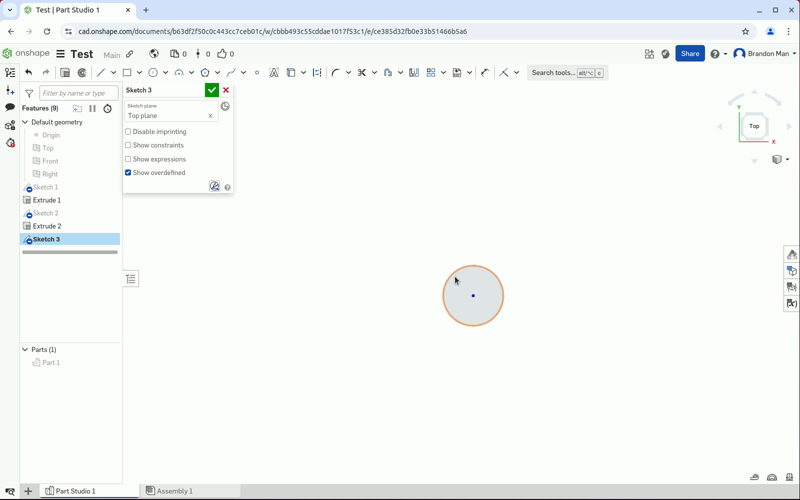
scroll(6)
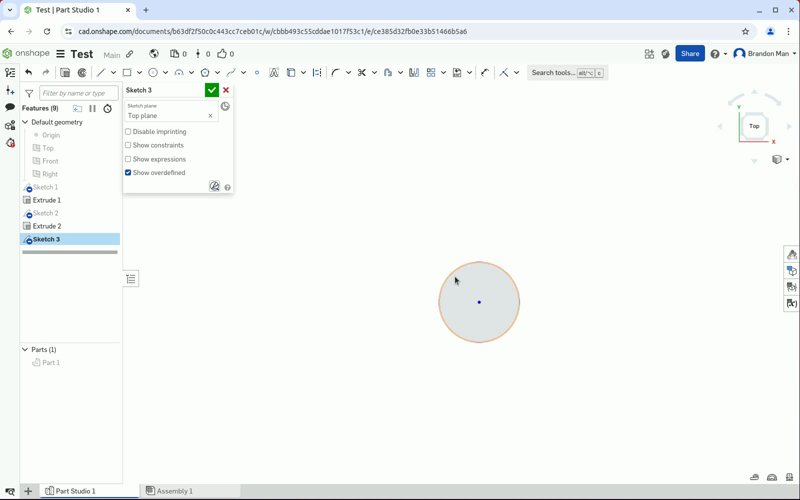
scroll(6)
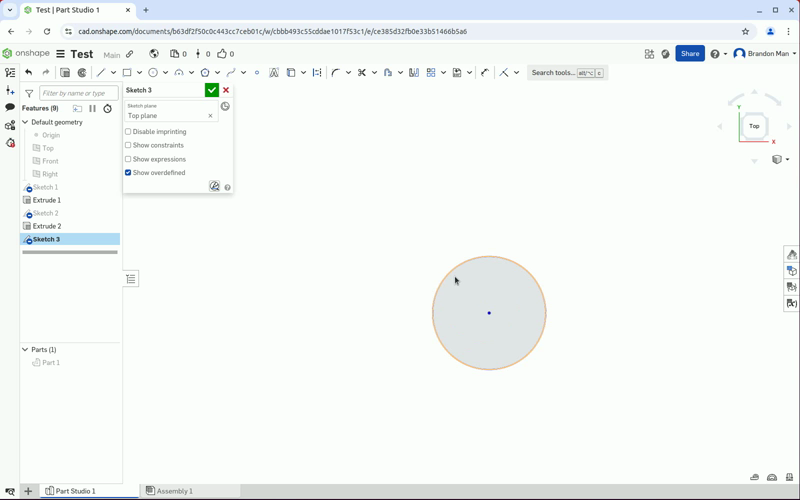
scroll(6)
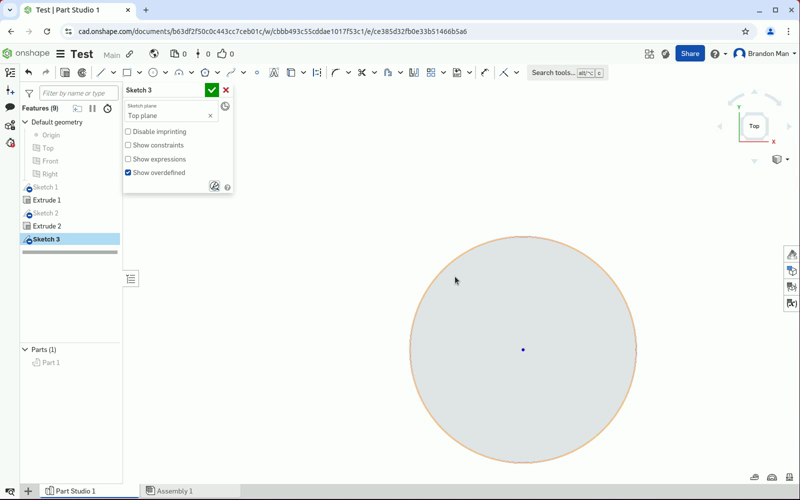
click(455, 276)
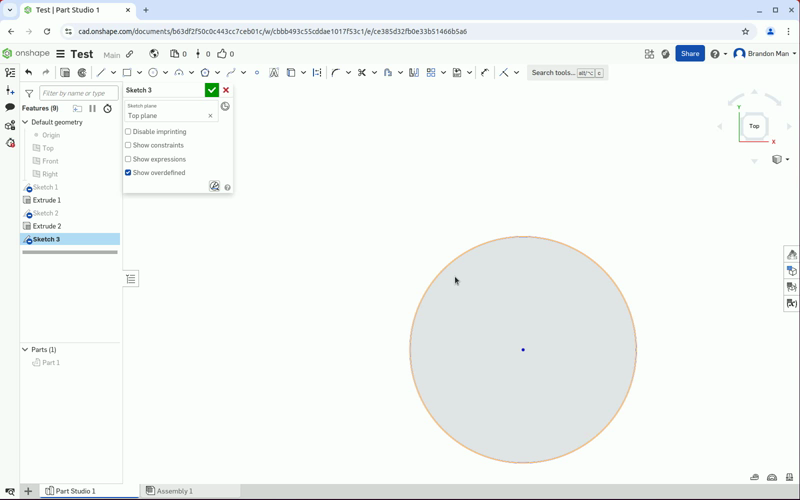
scroll(-6)
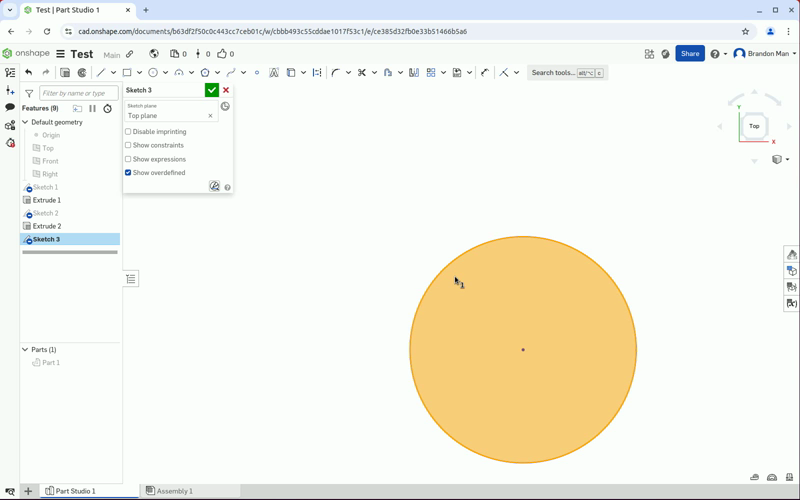
scroll(-6)
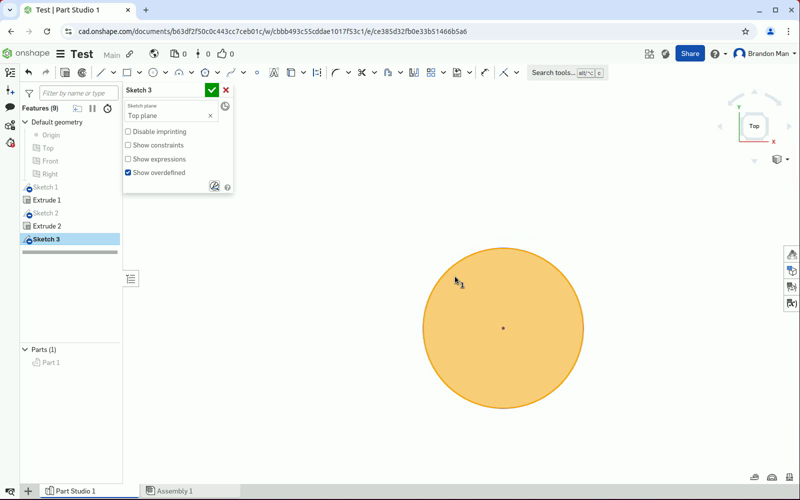
scroll(-6)
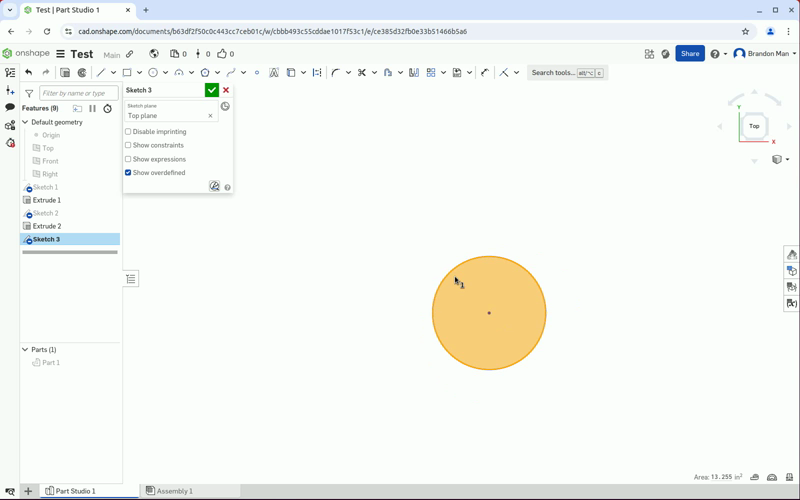
scroll(-6)
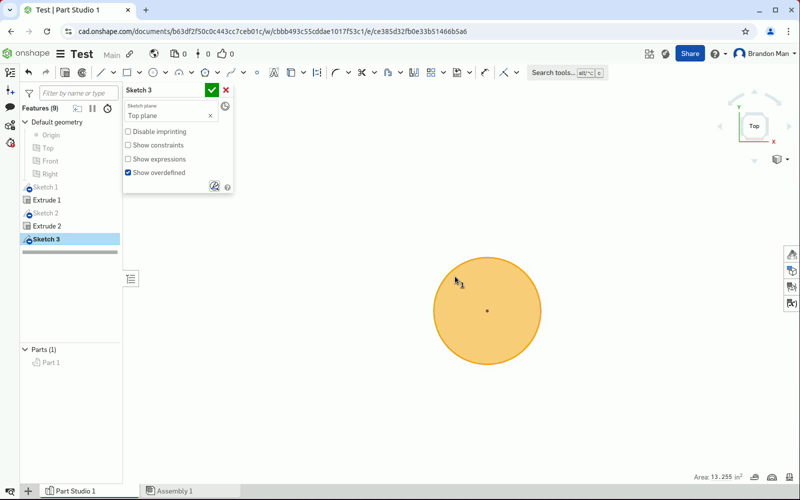
scroll(-6)
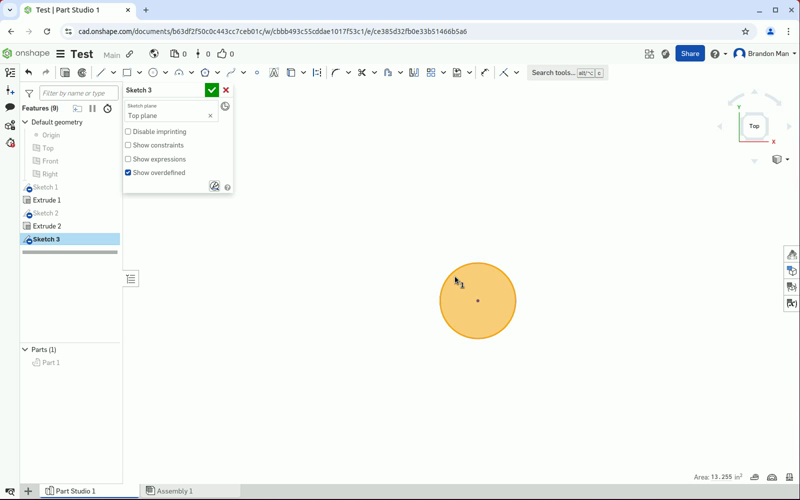
scroll(-6)
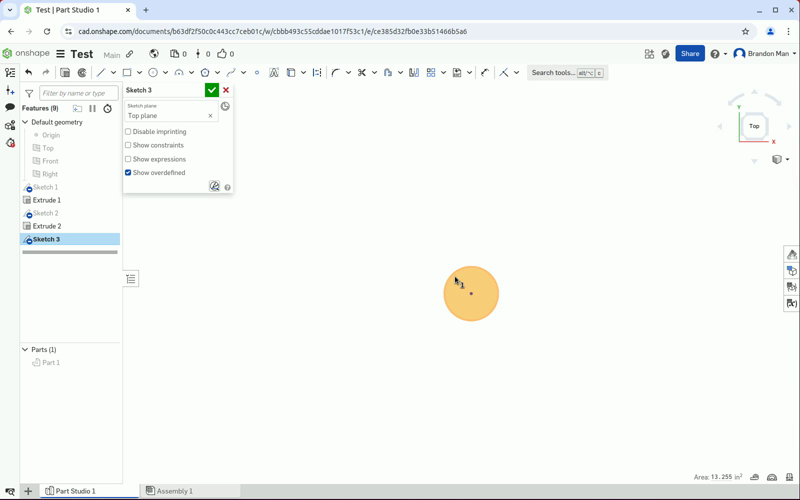
scroll(-6)
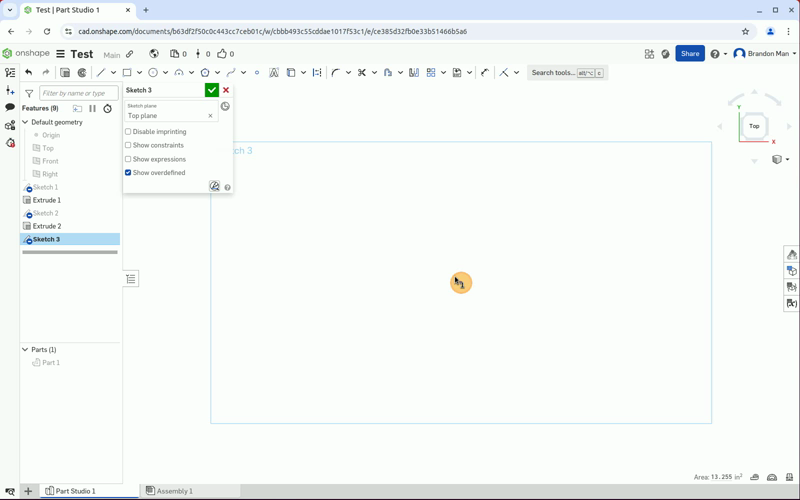
mouse_move(73, 352)
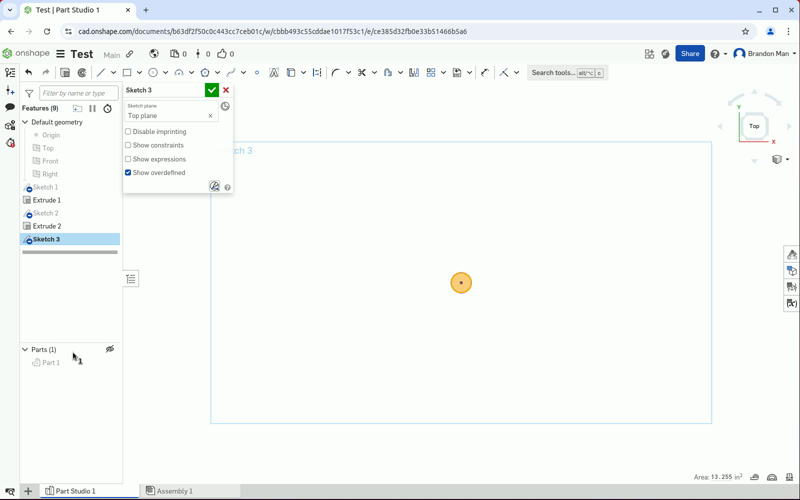
key(shift+y)
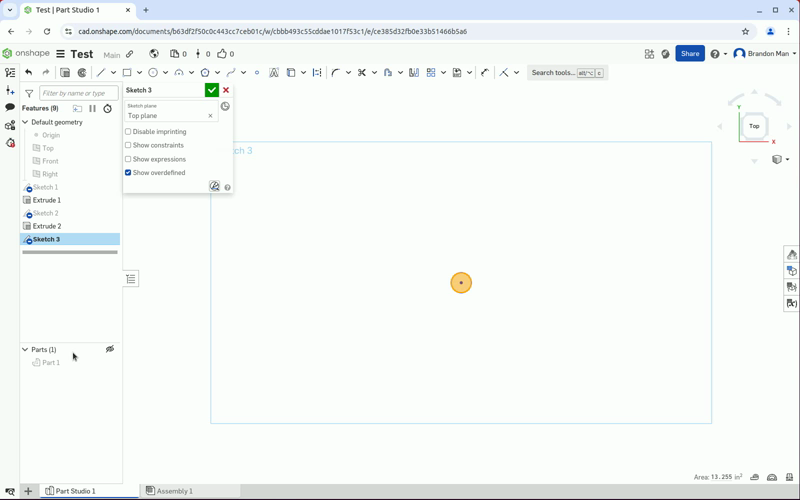
key(shift+e)
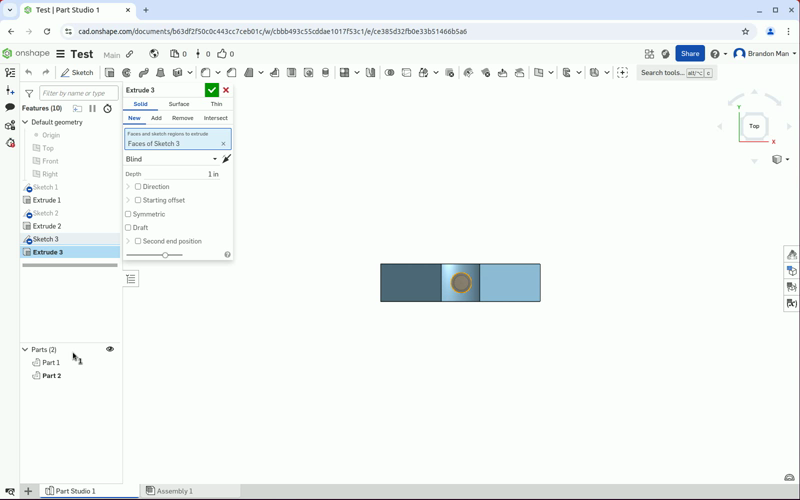
mouse_move(143, 106)
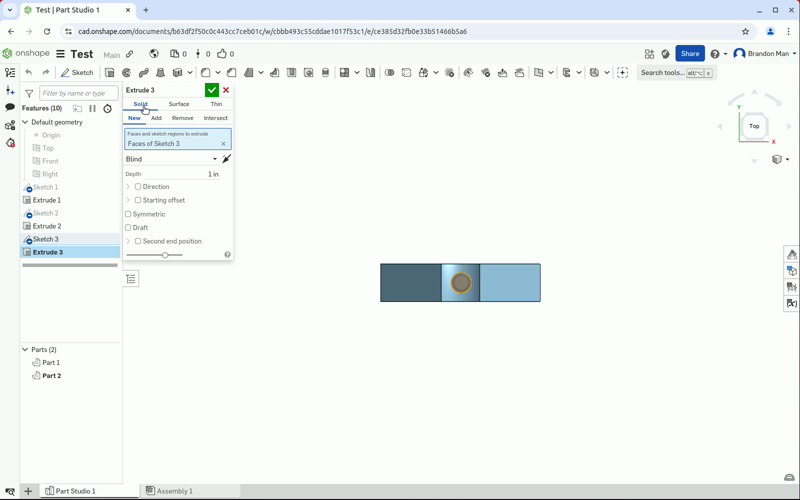
click(143, 106)
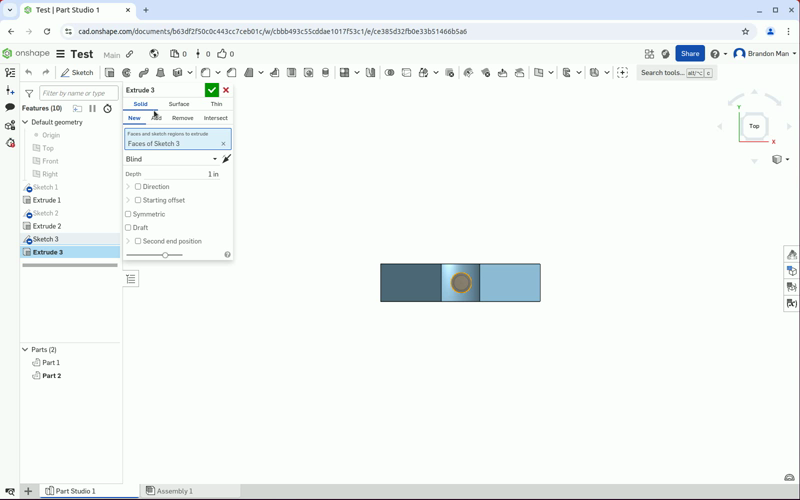
mouse_move(186, 120)
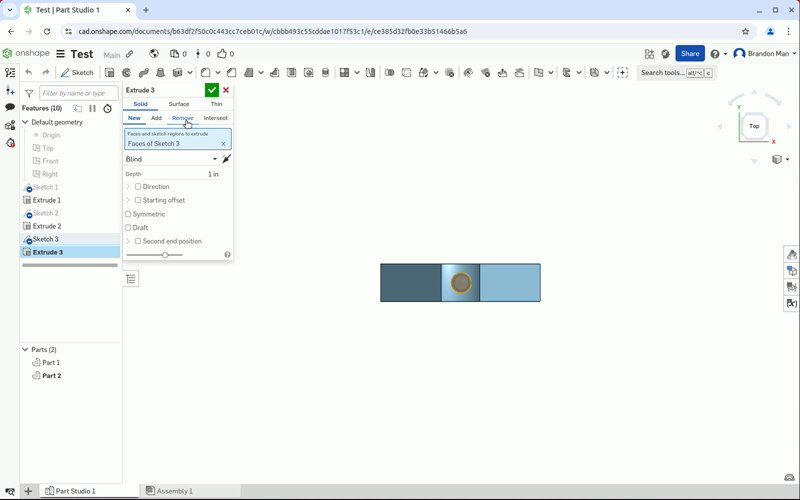
click(186, 120)
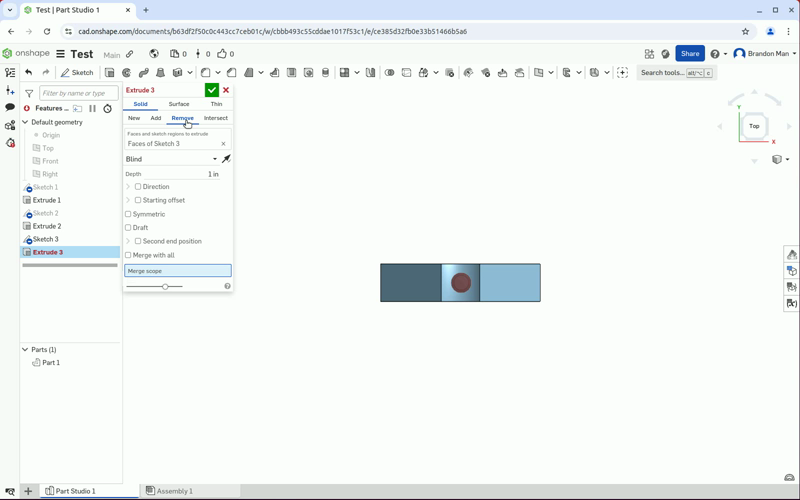
key(tab, 4)
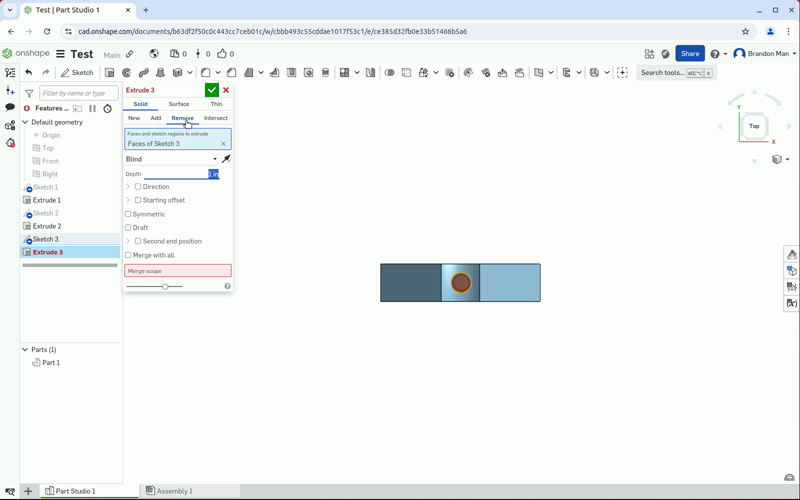
text(-21.182)
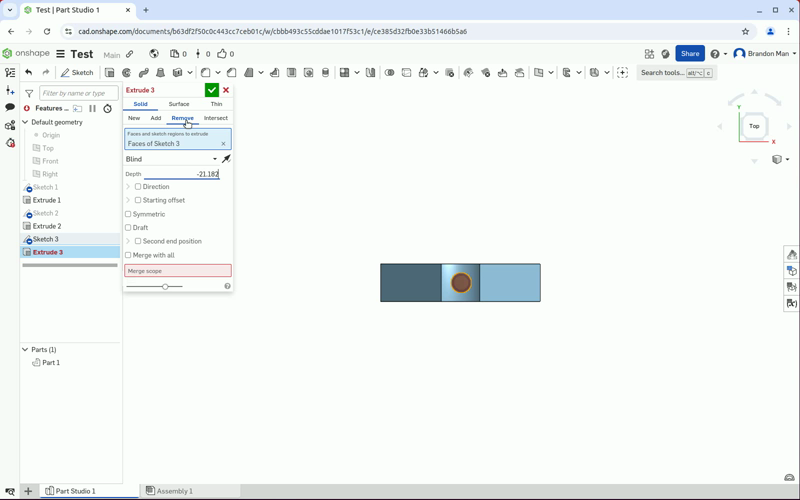
key(tab, 3)
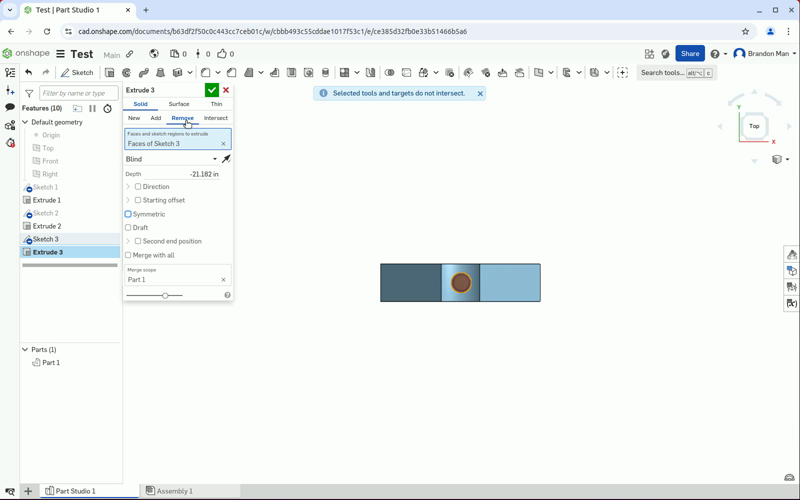
key(space)
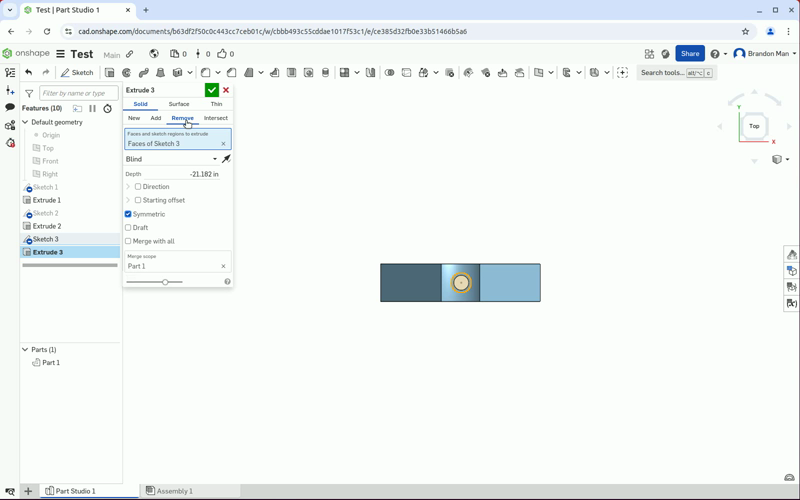
key(tab, 2)
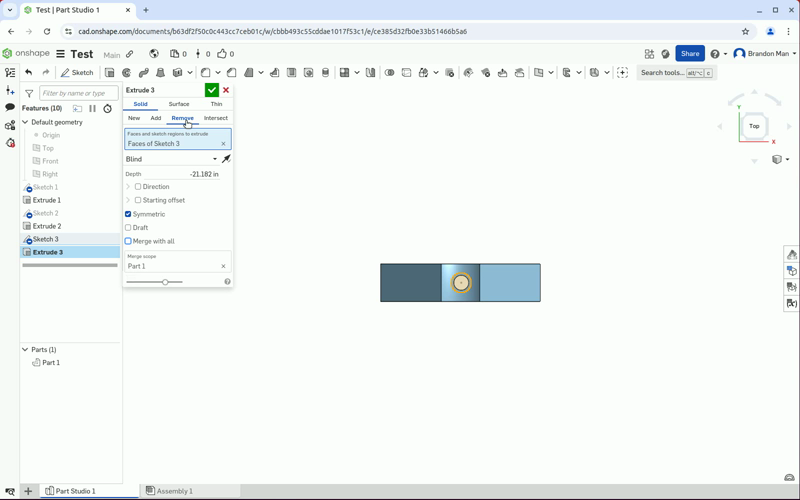
key(space)
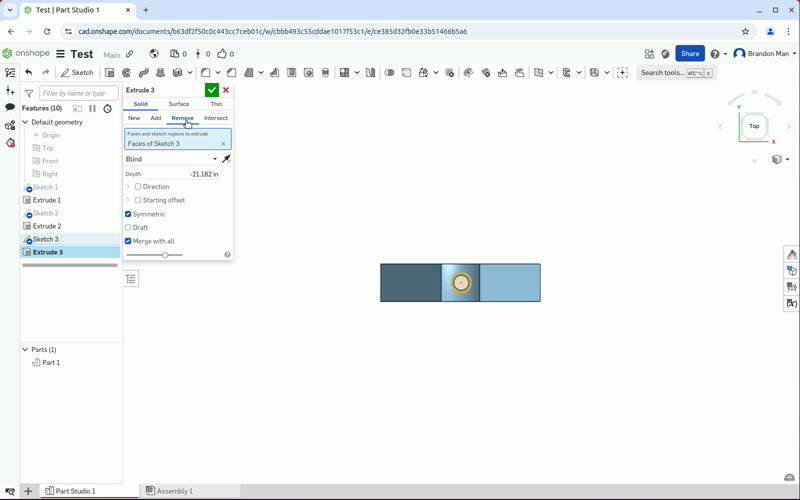
key(enter)
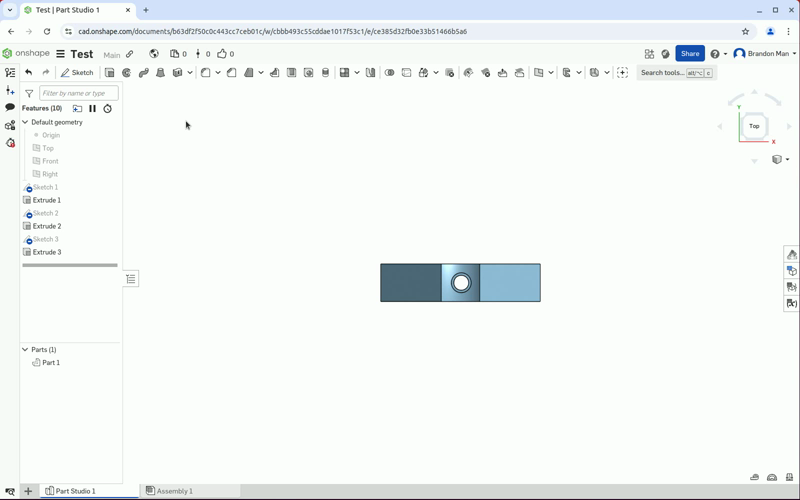
key(shift+h)
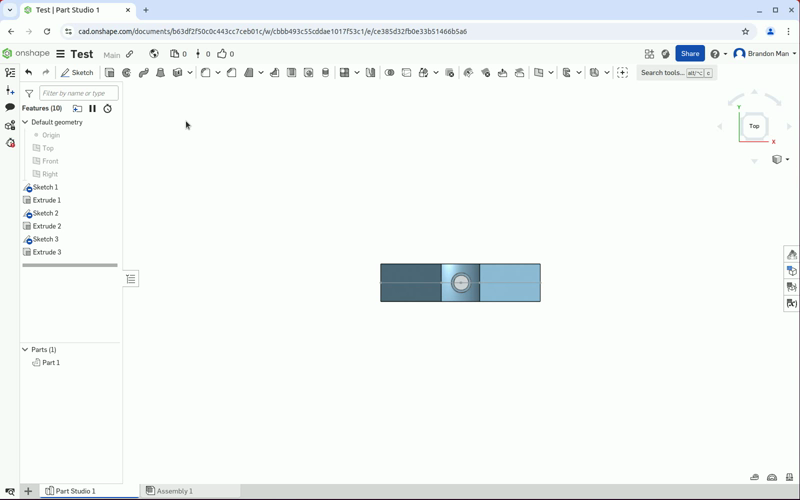
key(shift+h)
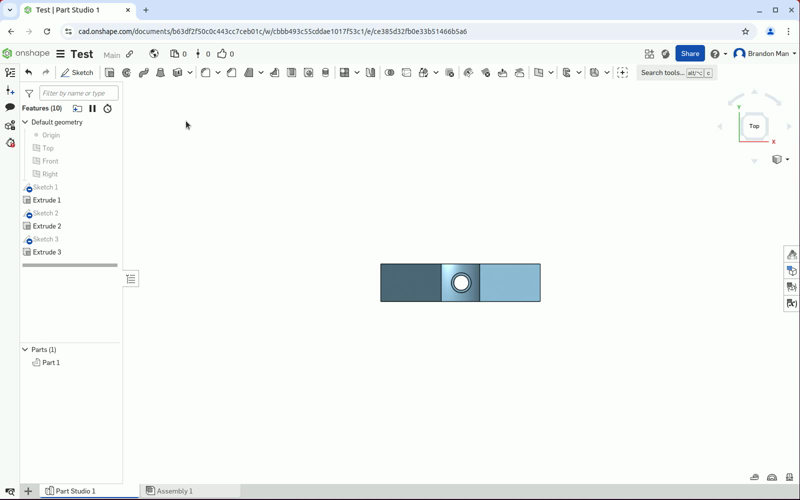
mouse_move(73, 189)
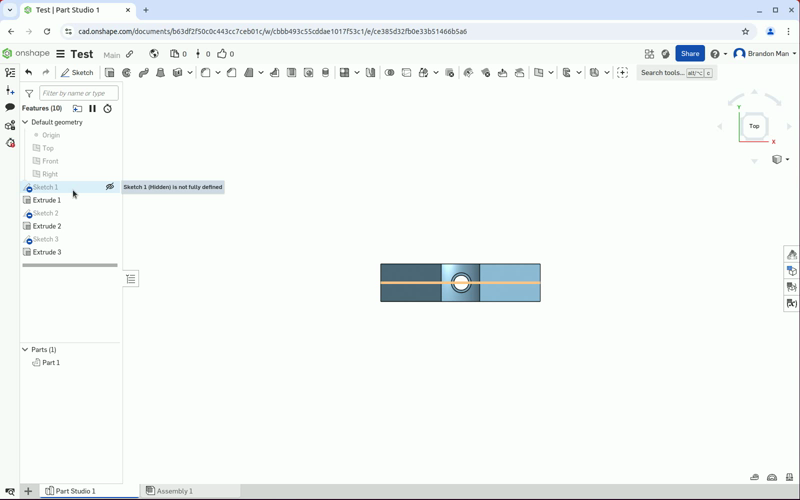
click(73, 189)
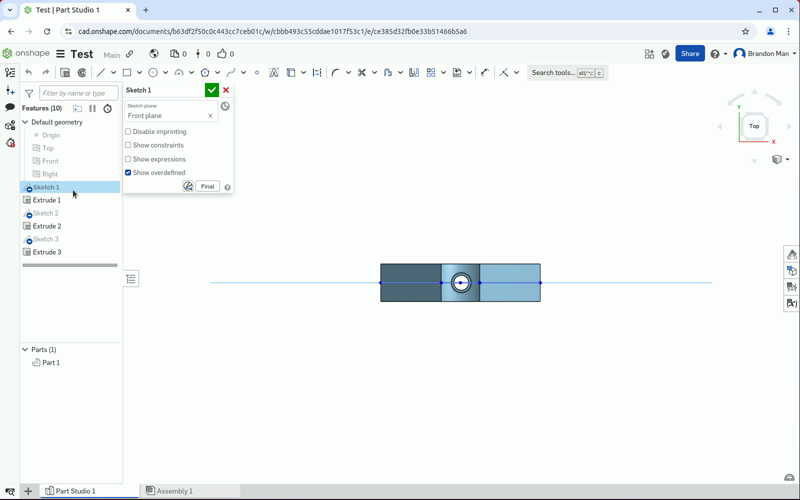
mouse_move(229, 92)
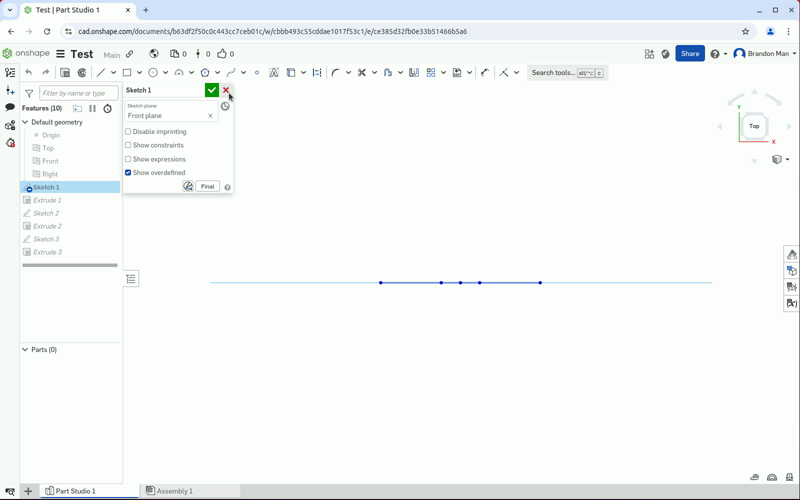
click(229, 92)
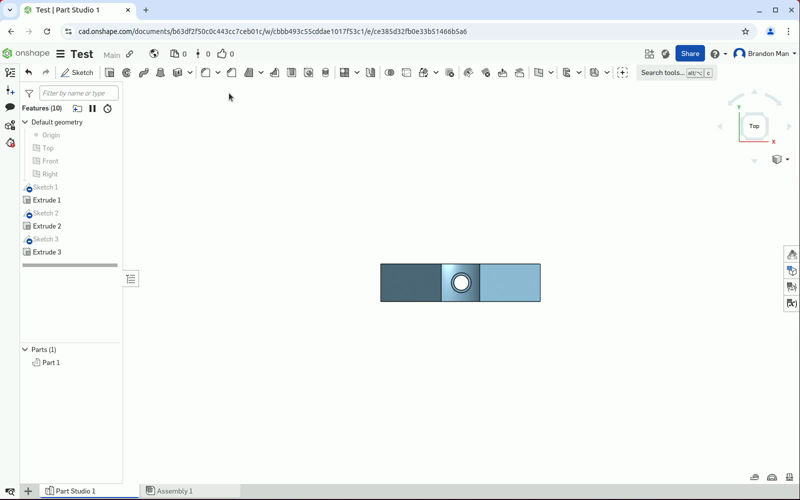
mouse_move(73, 352)
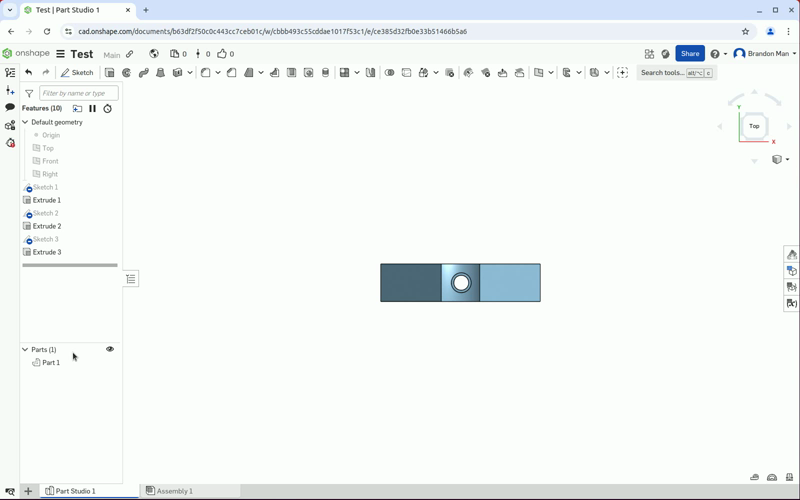
key(y)
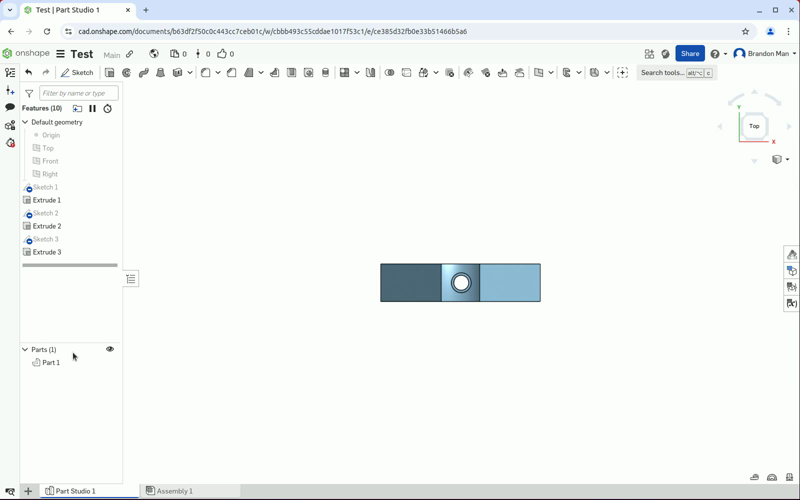
key(shift+p)
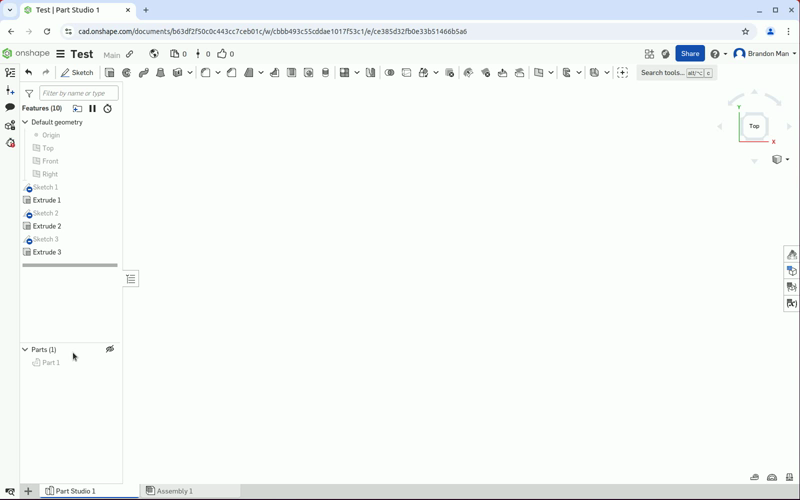
key(space)
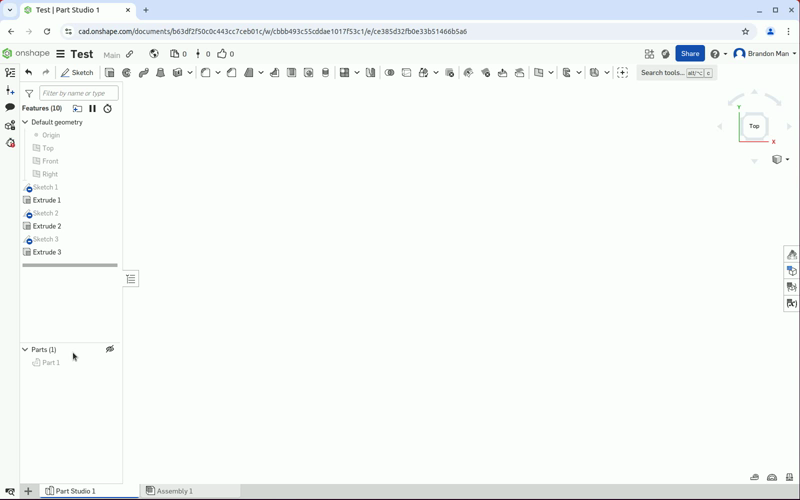
key_down(shift)
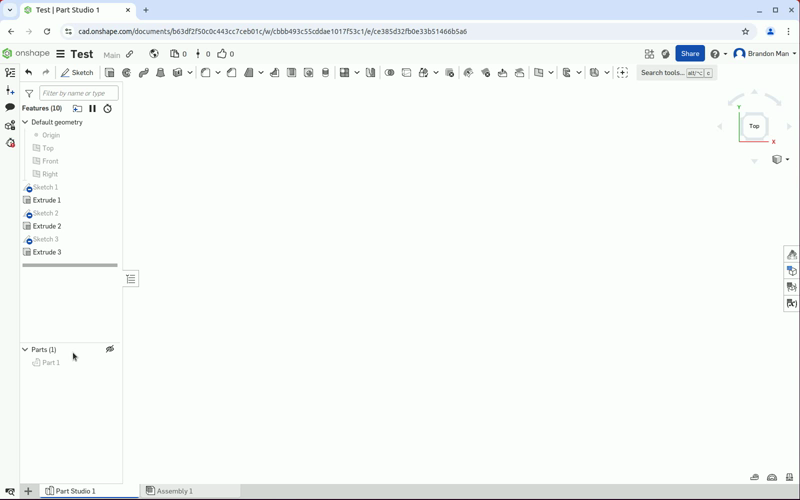
key(up)
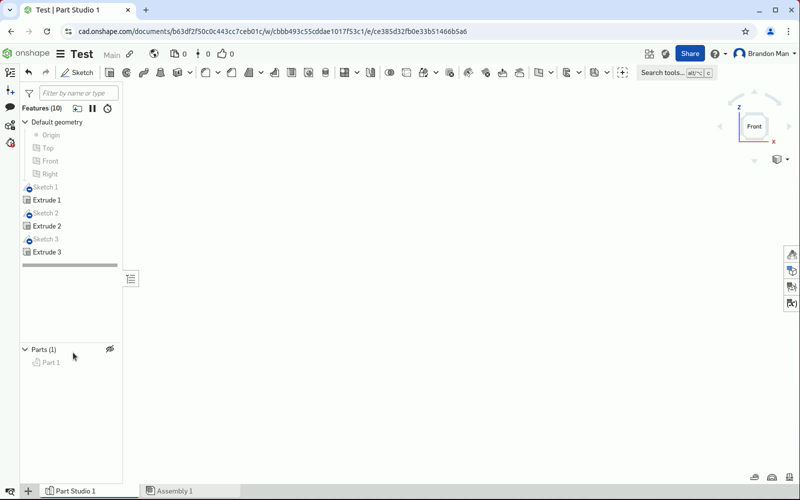
key_up(shift)
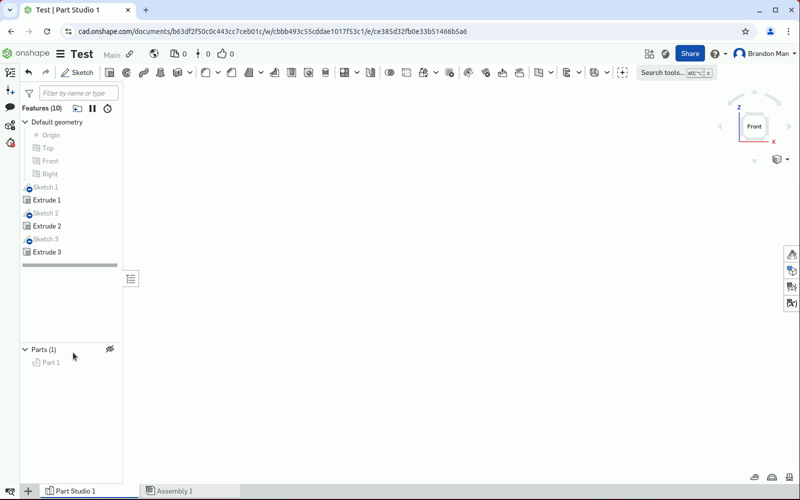
key(space)
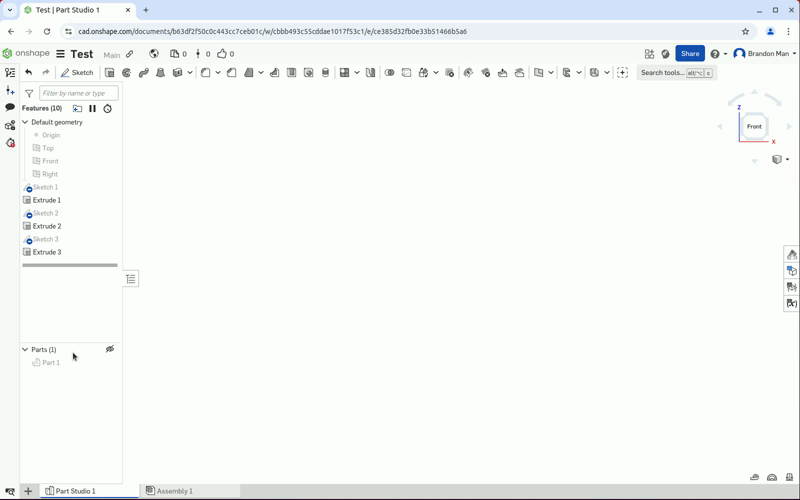
key_down(shift)
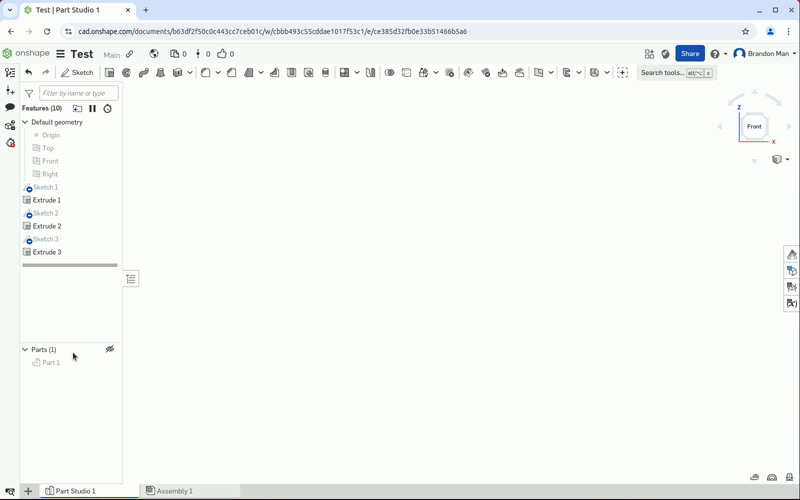
key(left)
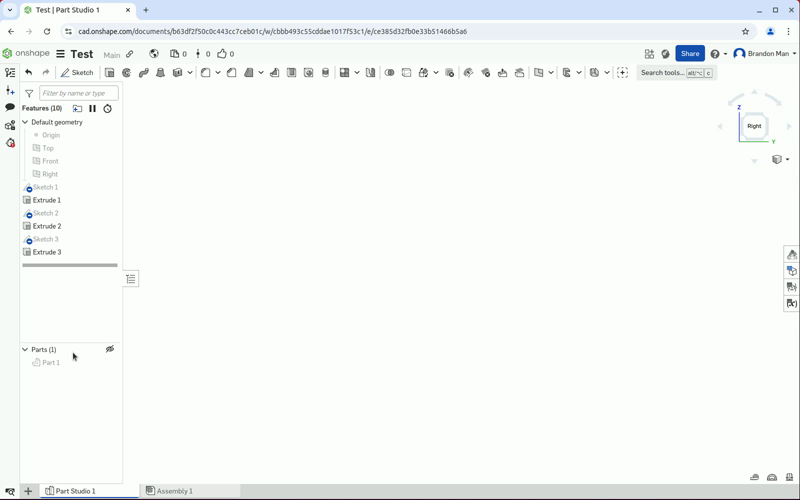
key_up(shift)
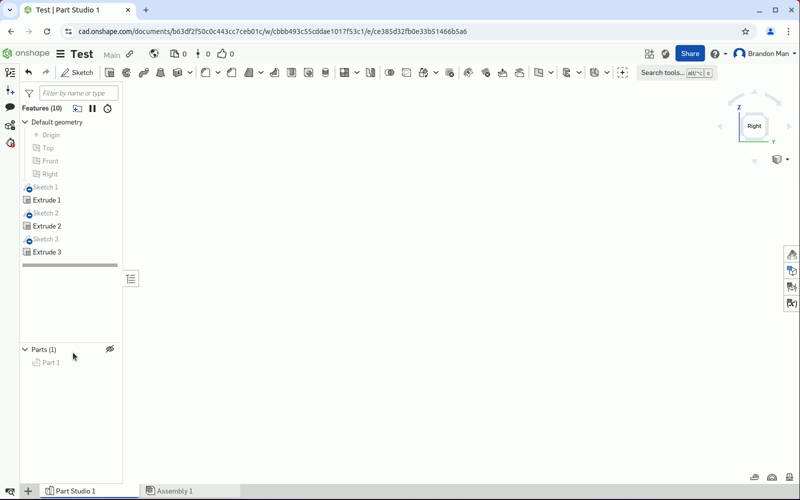
mouse_move(73, 352)
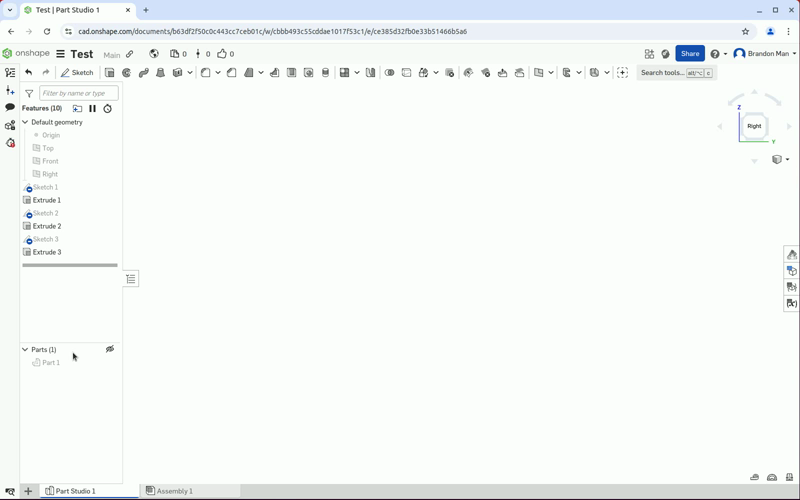
key(shift+y)
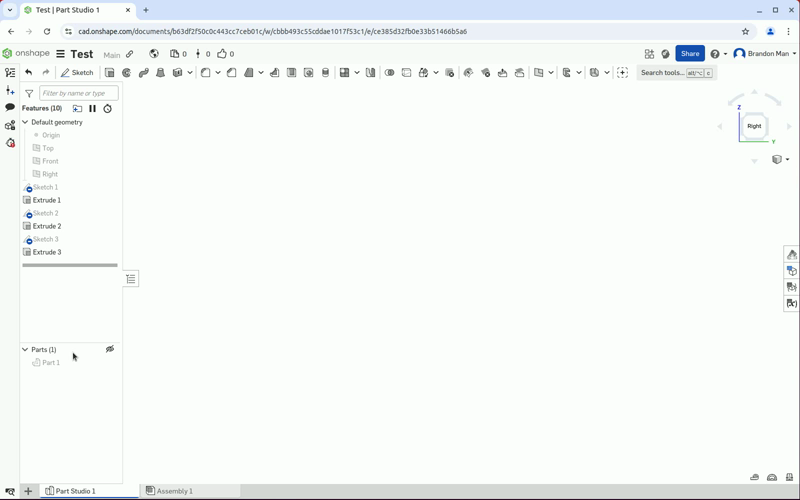
key(shift+s)
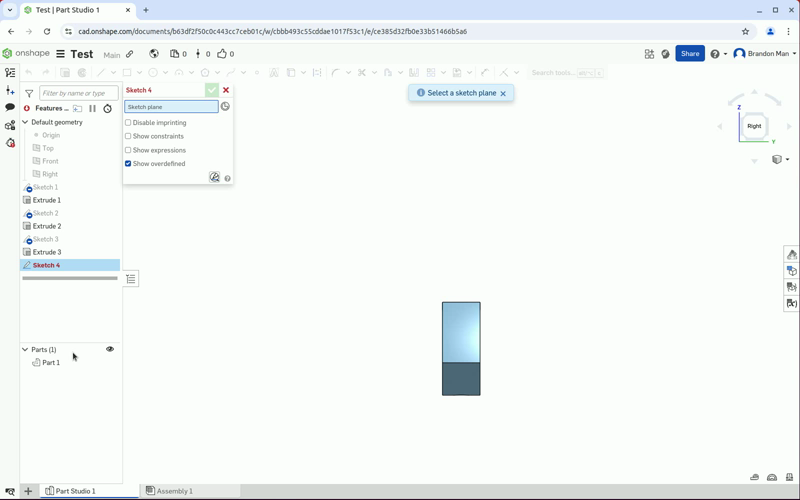
mouse_move(73, 176)
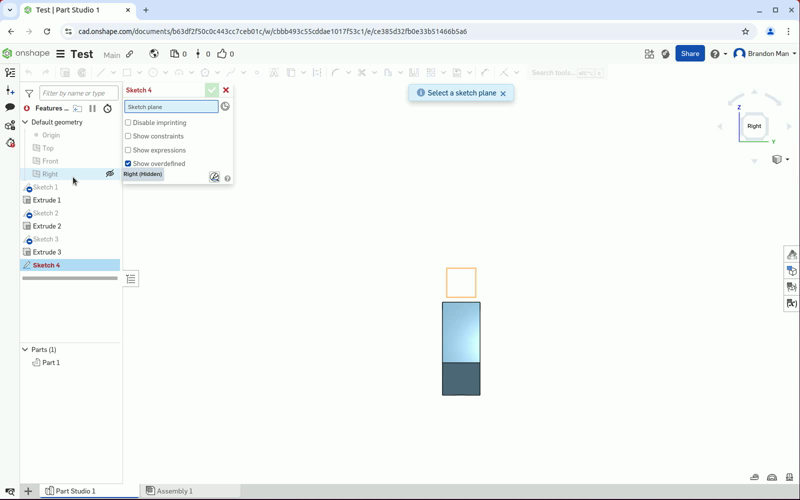
click(73, 176)
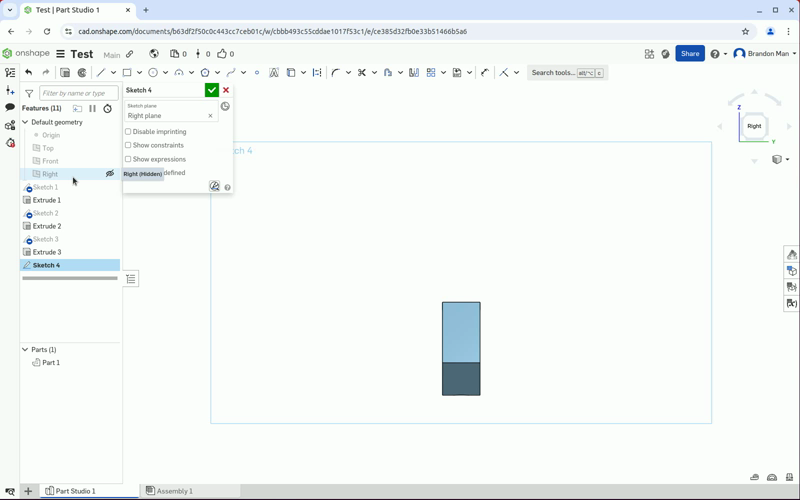
mouse_move(73, 352)
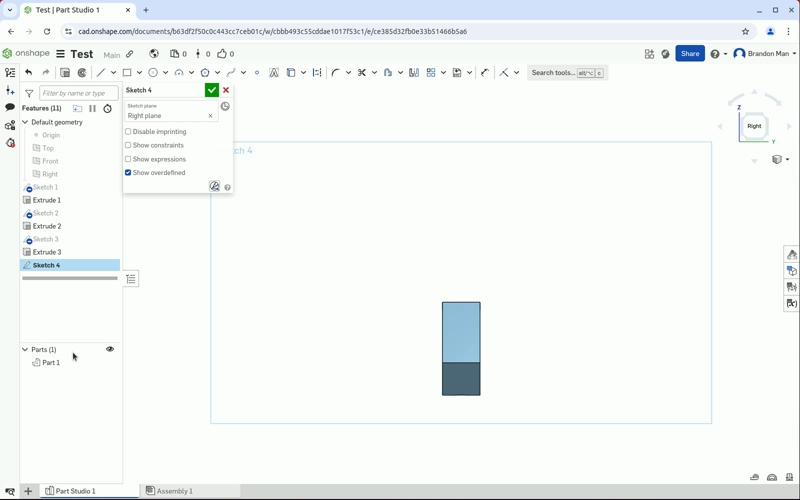
key(y)
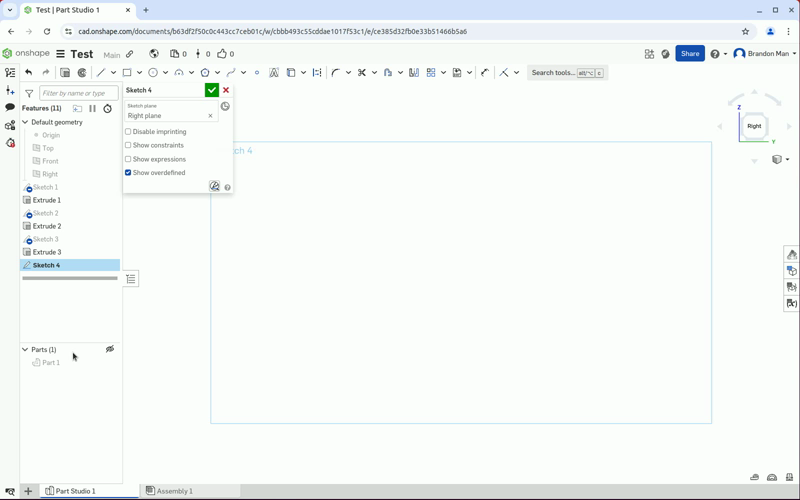
key(c)
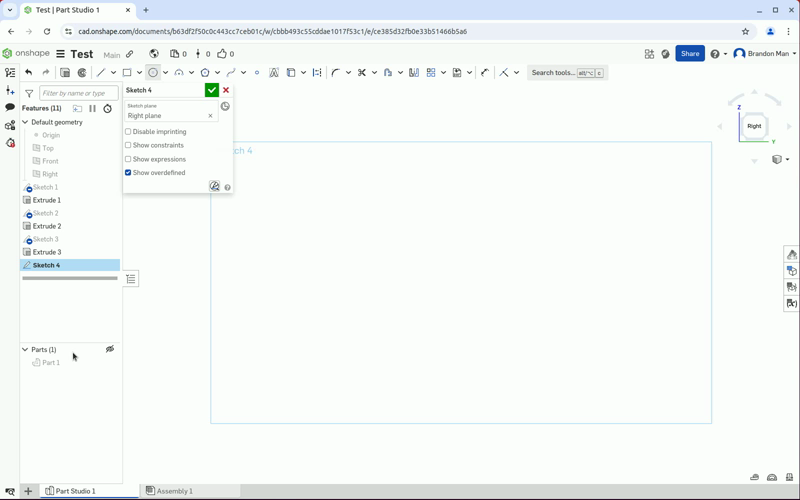
key_down(shift)
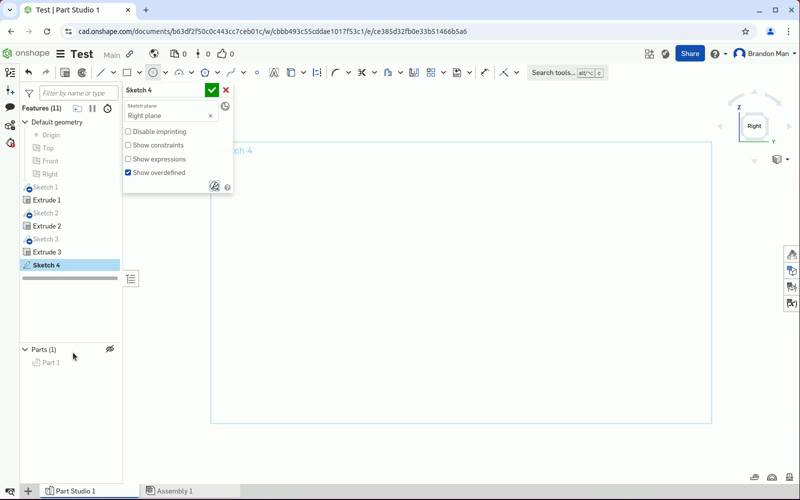
mouse_move(461, 282)
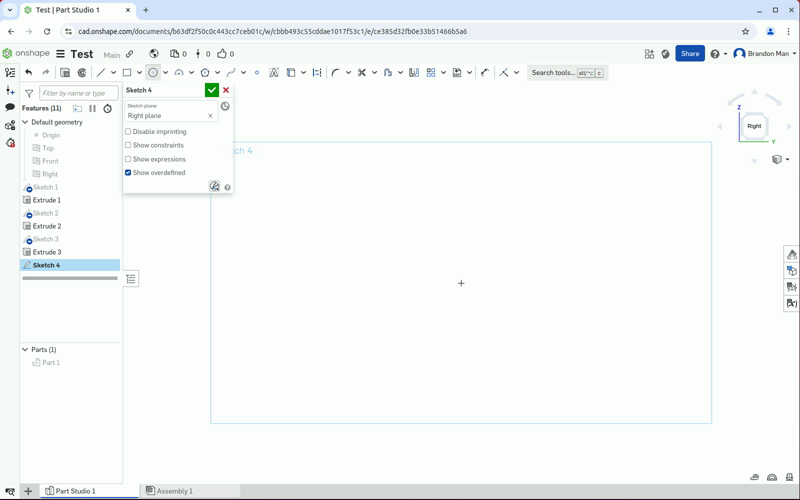
click(461, 282)
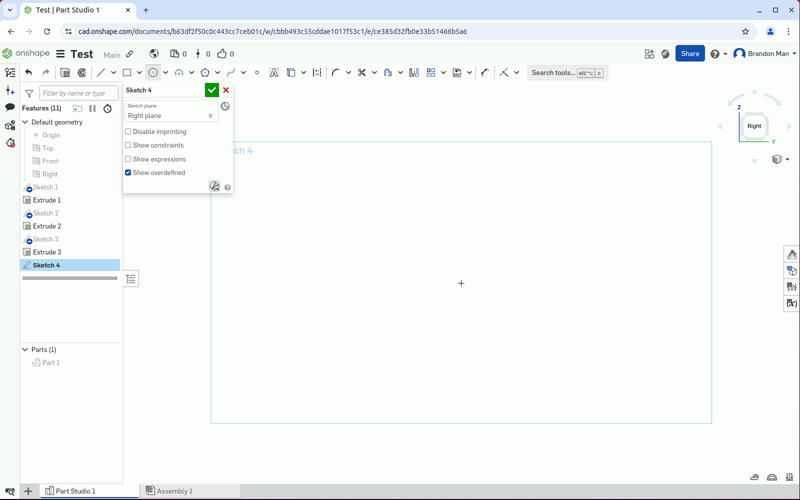
key_up(shift)
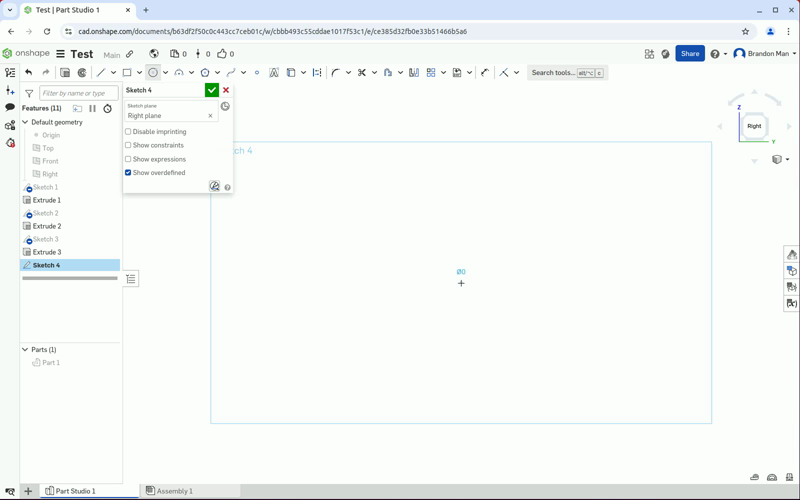
mouse_move(468, 282)
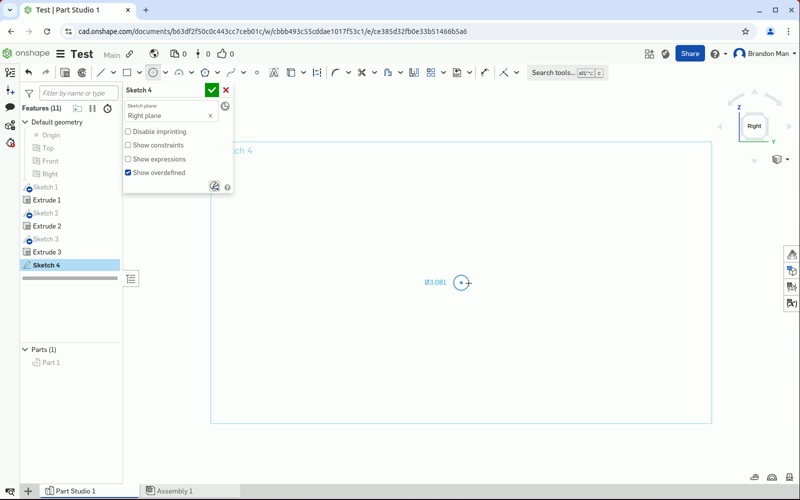
click(468, 282)
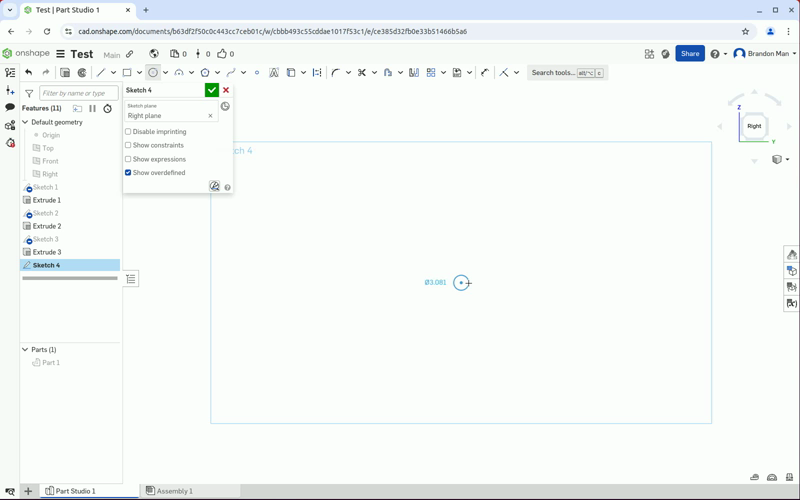
key(esc)
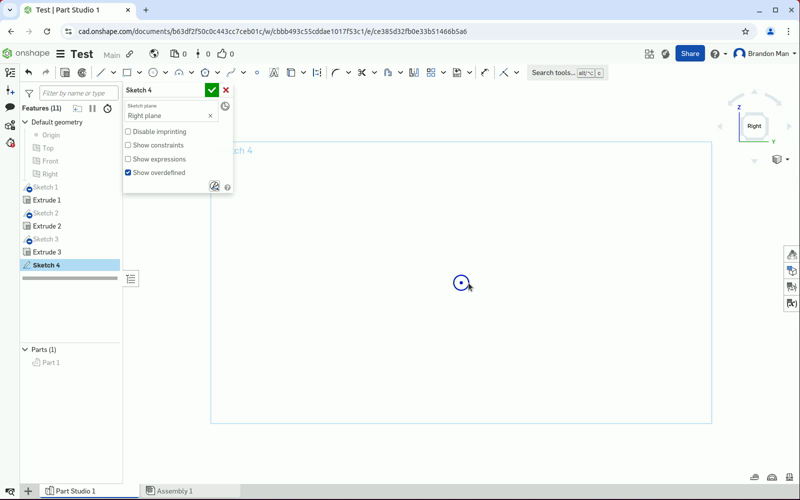
mouse_move(467, 284)
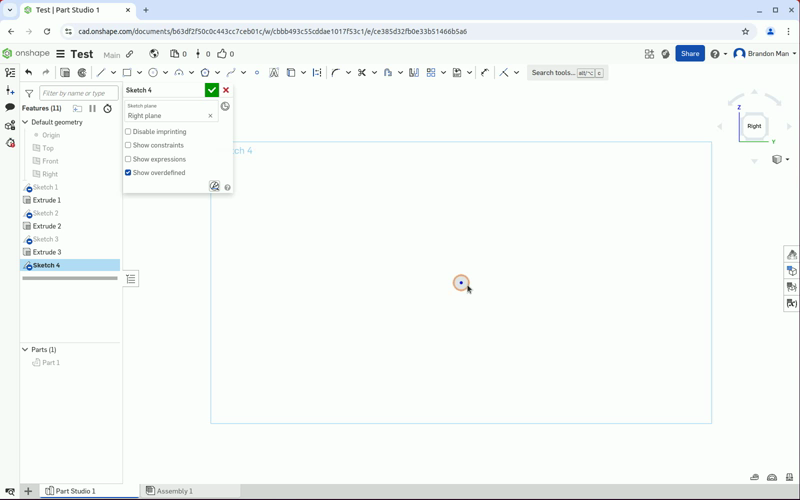
scroll(6)
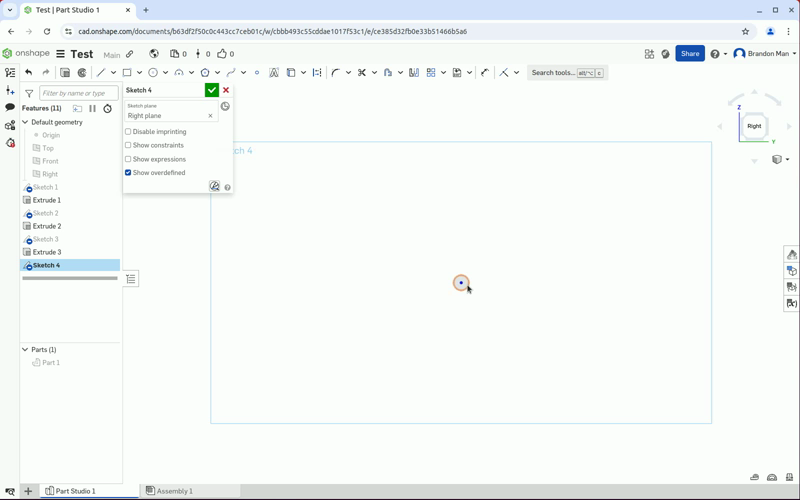
scroll(6)
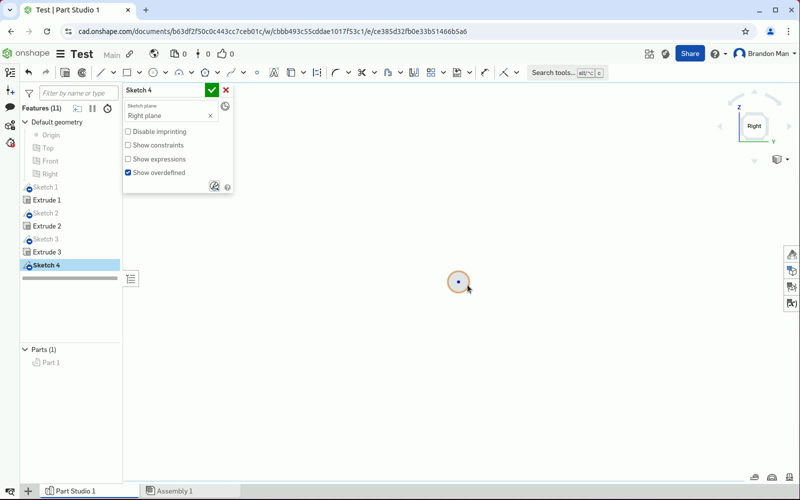
scroll(6)
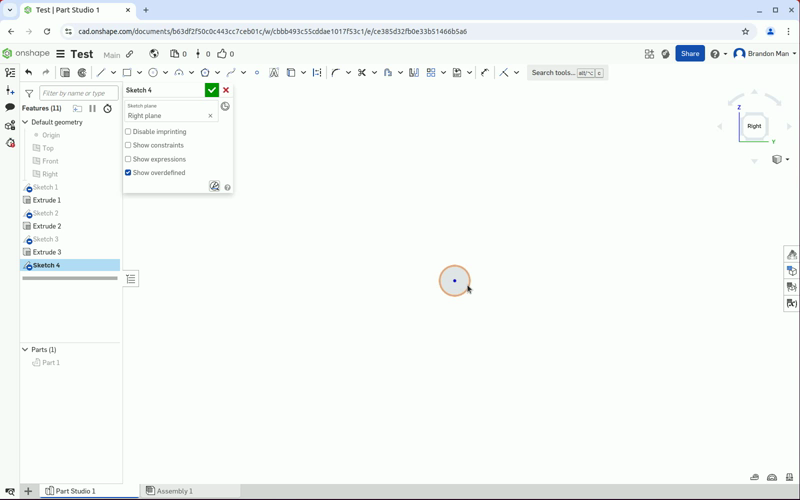
scroll(6)
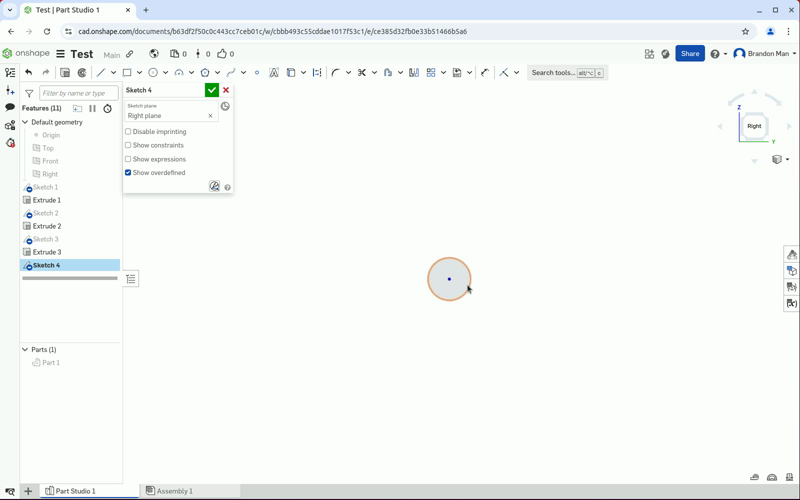
scroll(6)
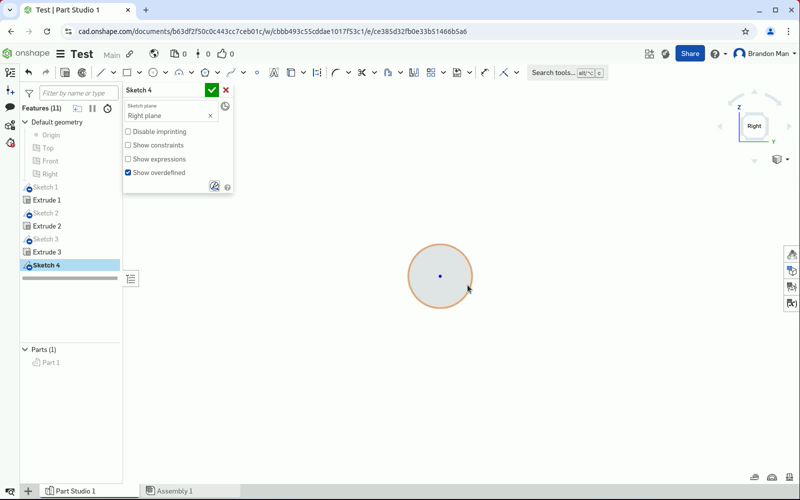
scroll(6)
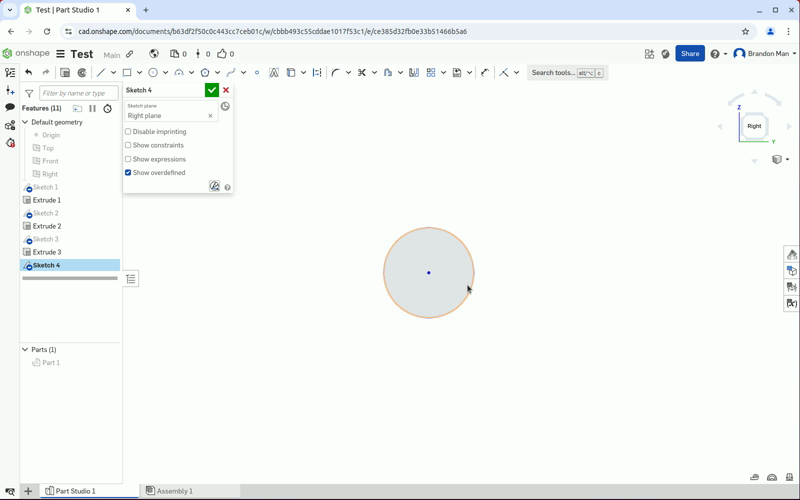
scroll(6)
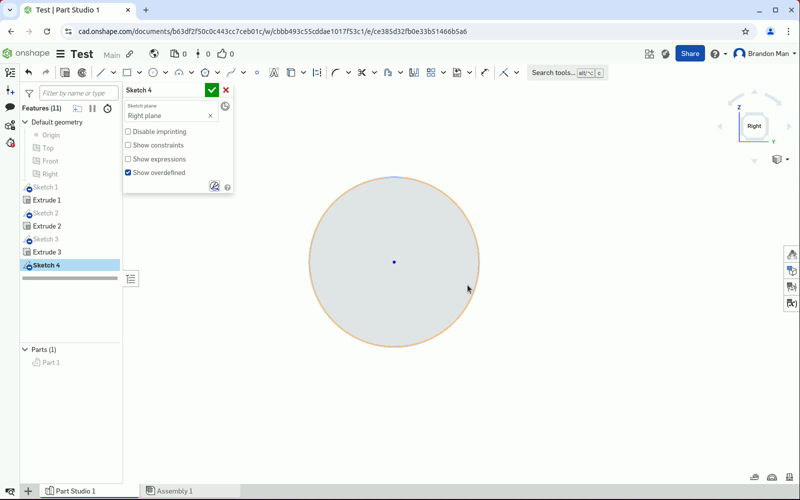
click(467, 284)
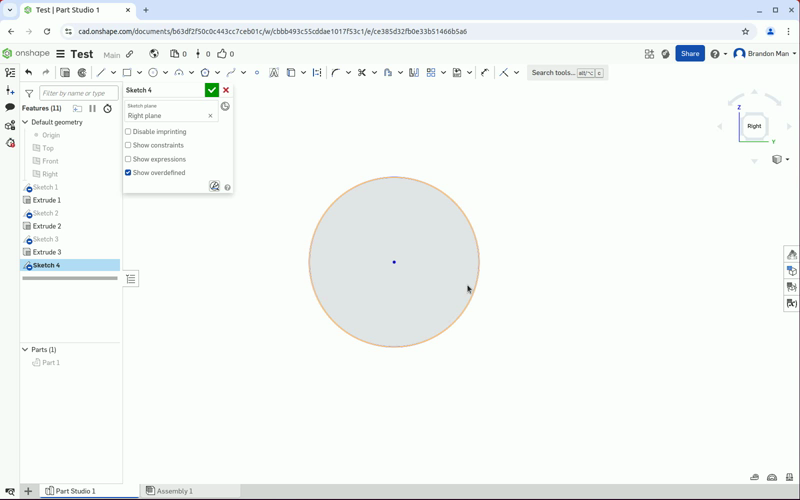
scroll(-6)
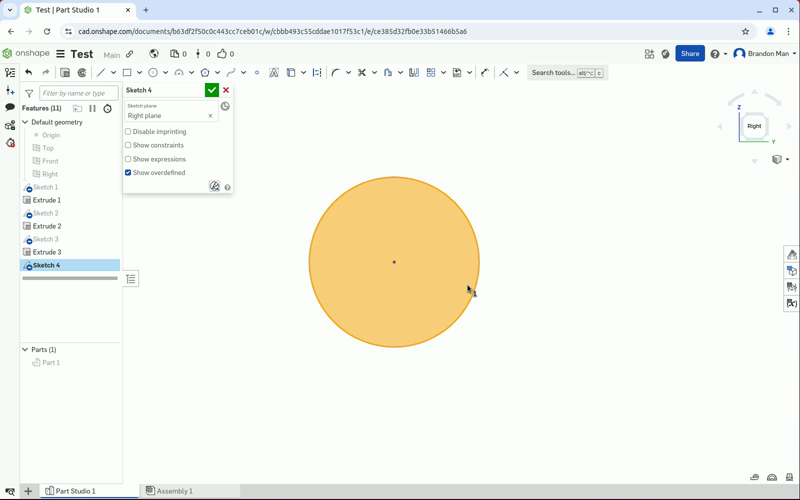
scroll(-6)
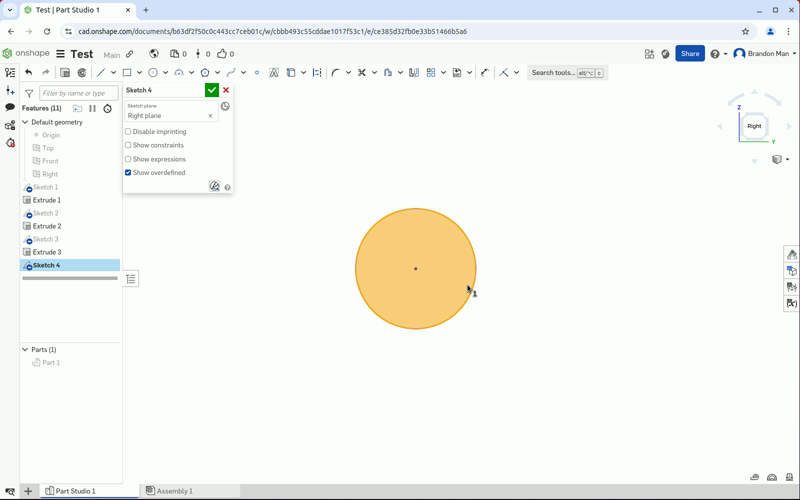
scroll(-6)
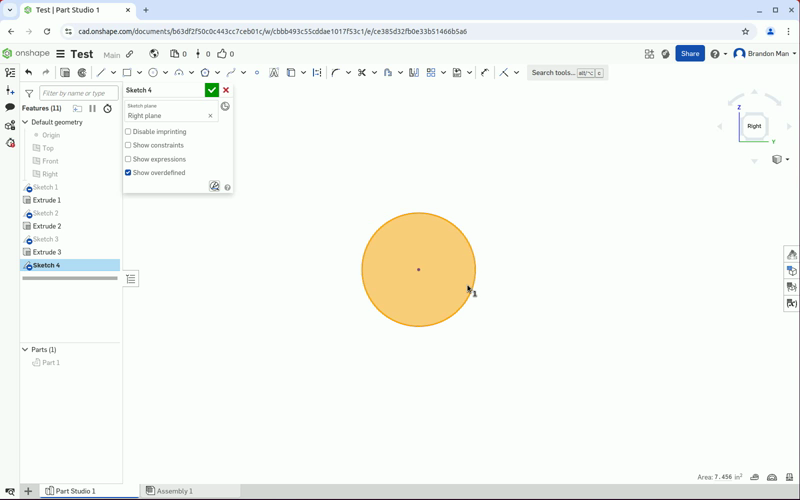
scroll(-6)
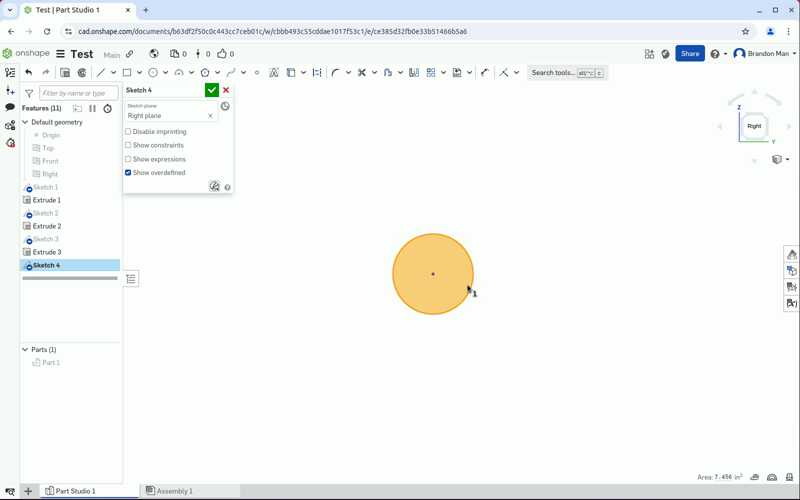
scroll(-6)
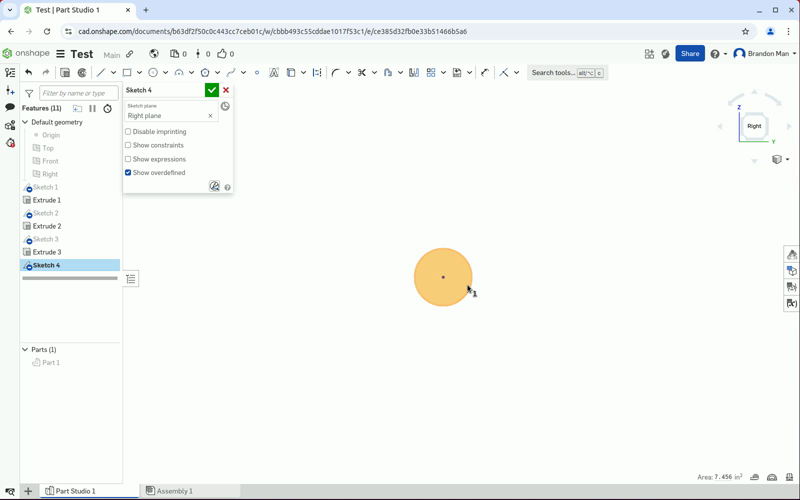
scroll(-6)
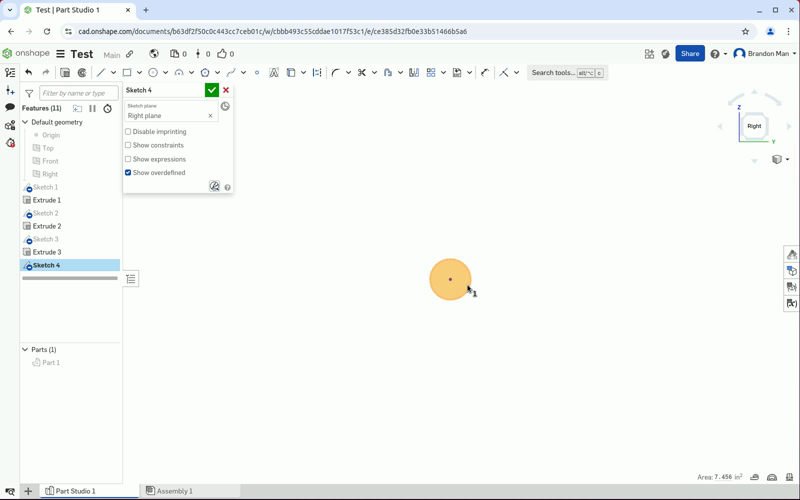
scroll(-6)
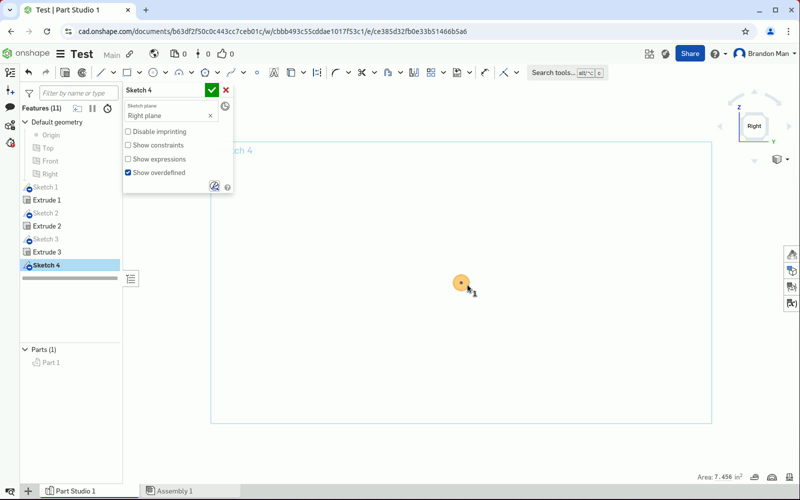
mouse_move(73, 352)
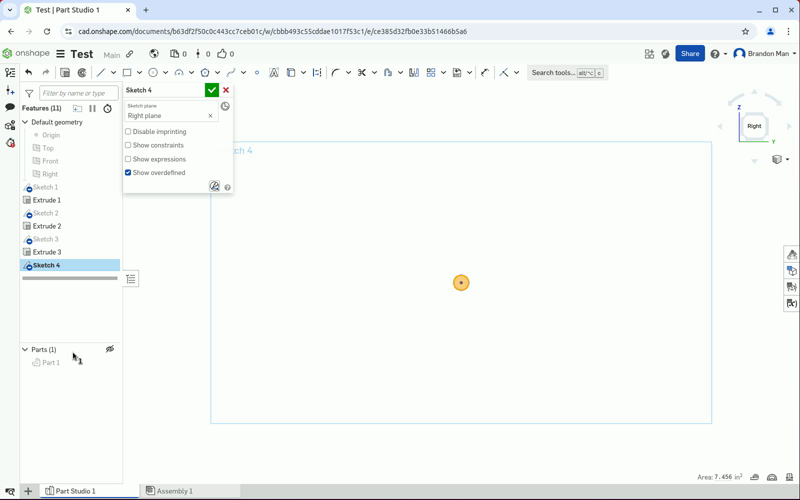
key(shift+y)
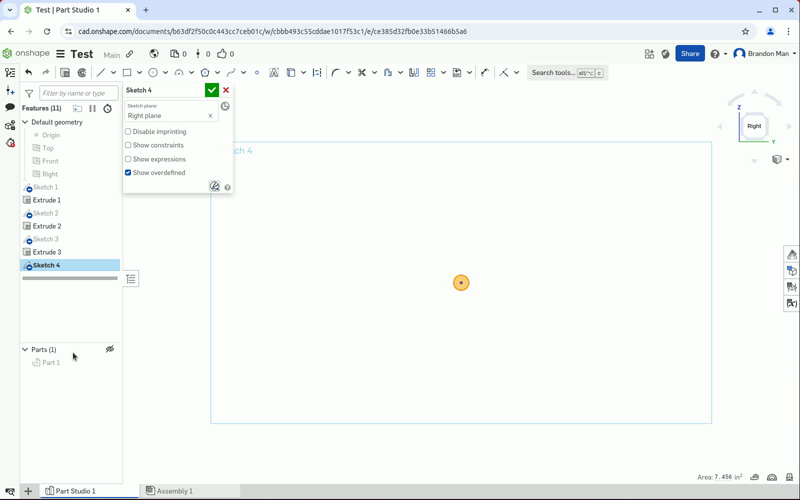
key(shift+e)
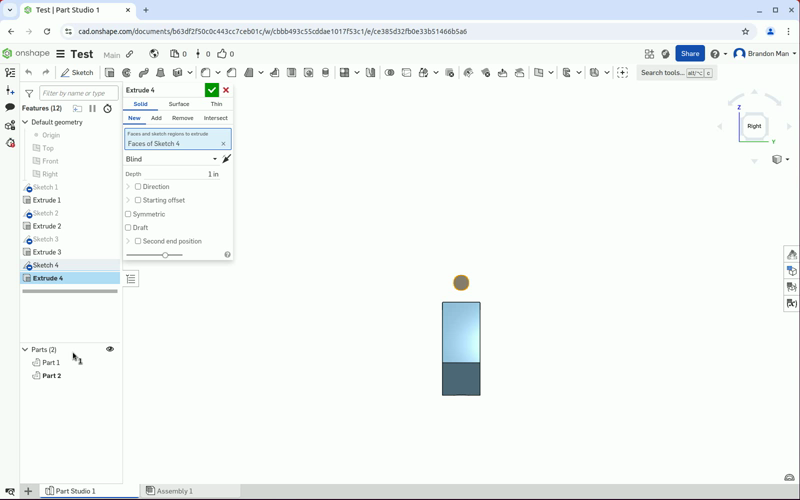
mouse_move(143, 106)
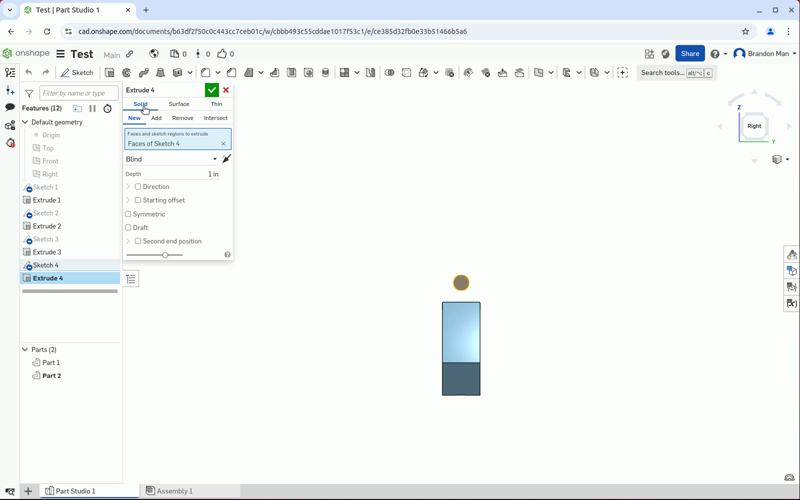
click(143, 106)
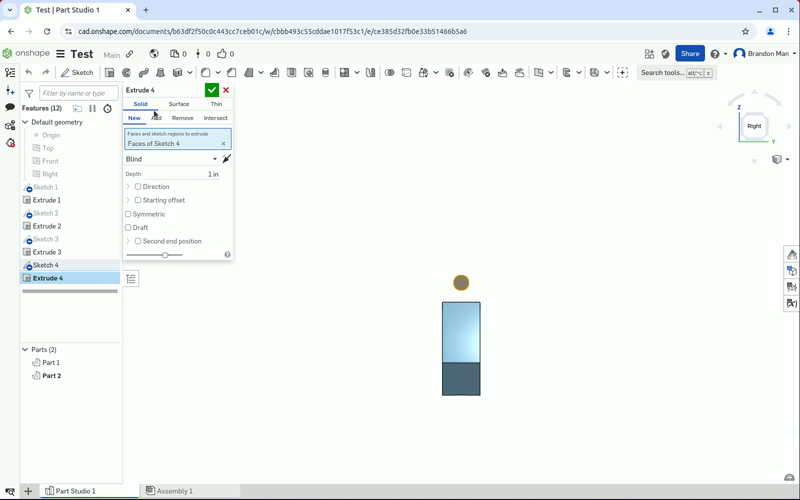
mouse_move(186, 120)
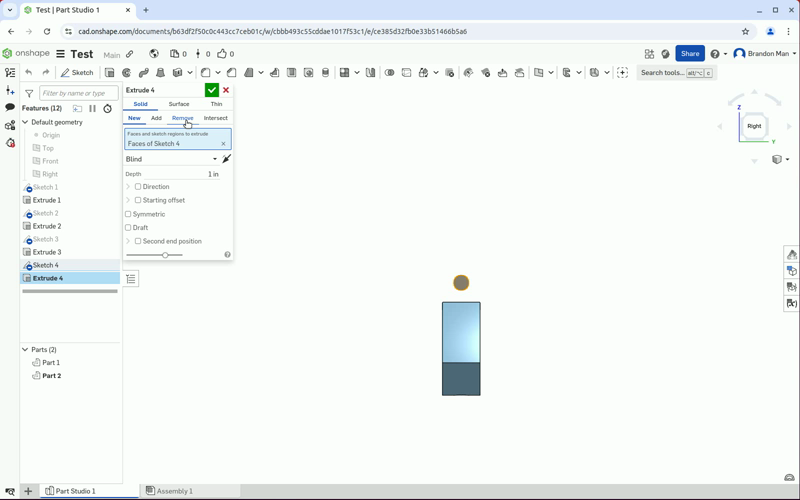
click(186, 120)
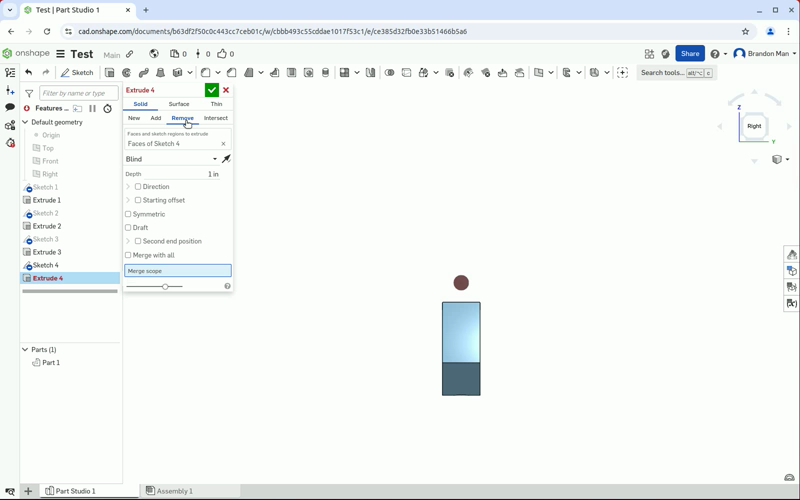
key(tab, 4)
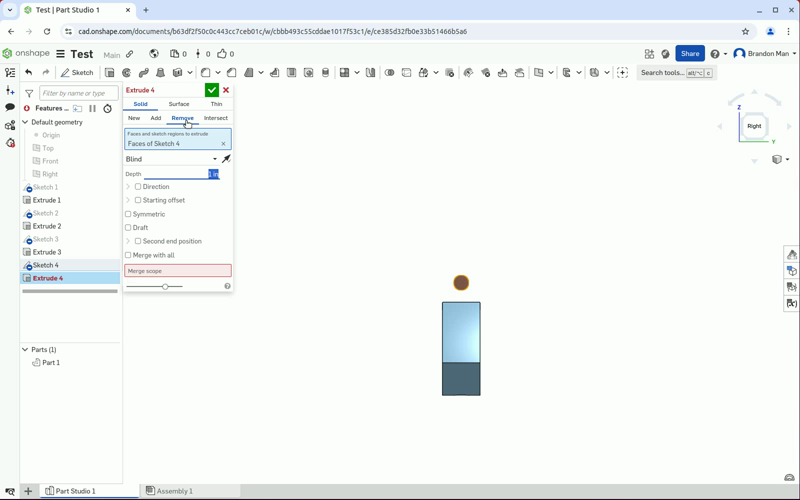
text(48.142)
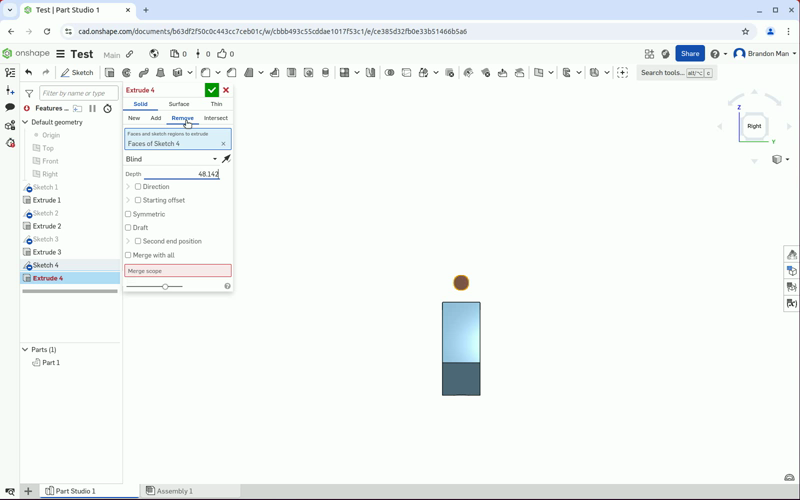
key(tab, 3)
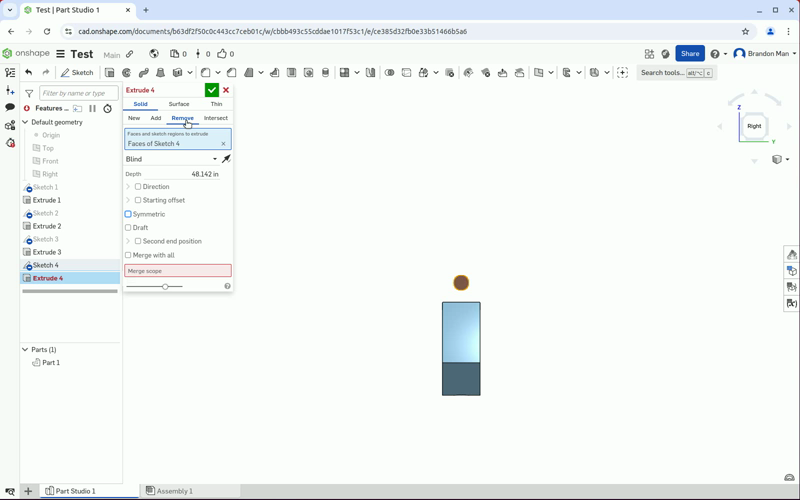
key(space)
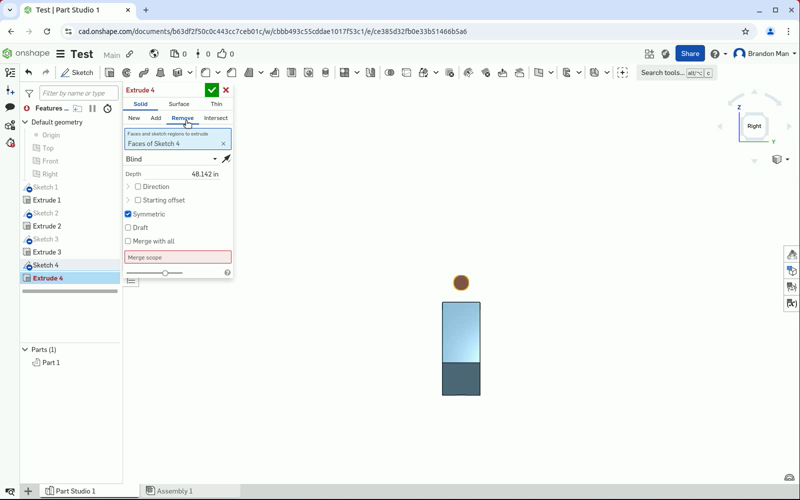
key(tab, 2)
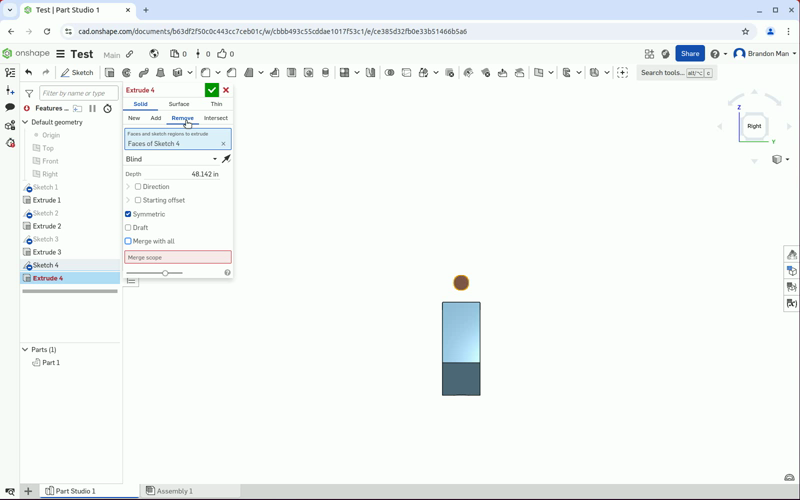
key(space)
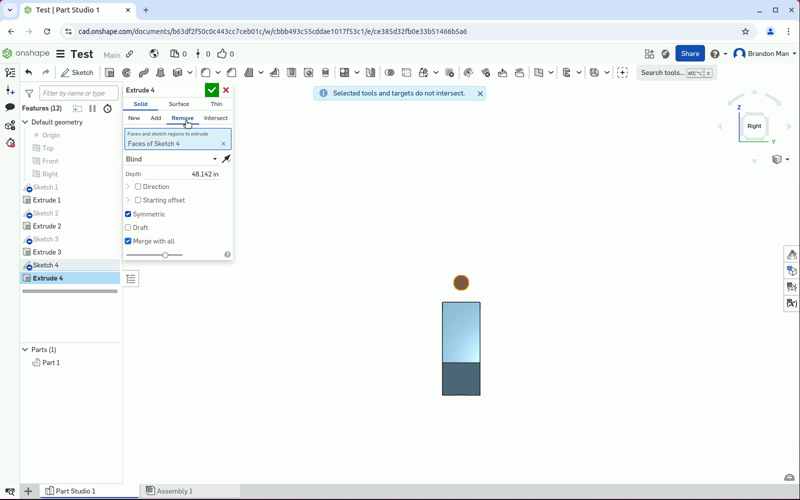
key(enter)
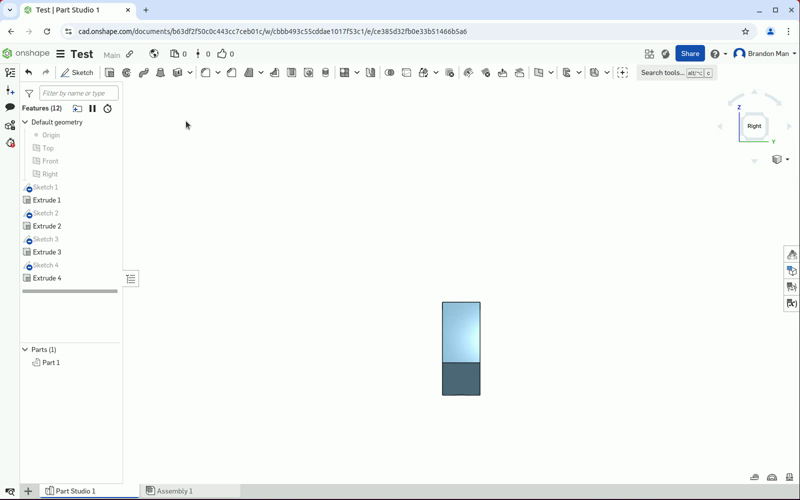
key(shift+h)
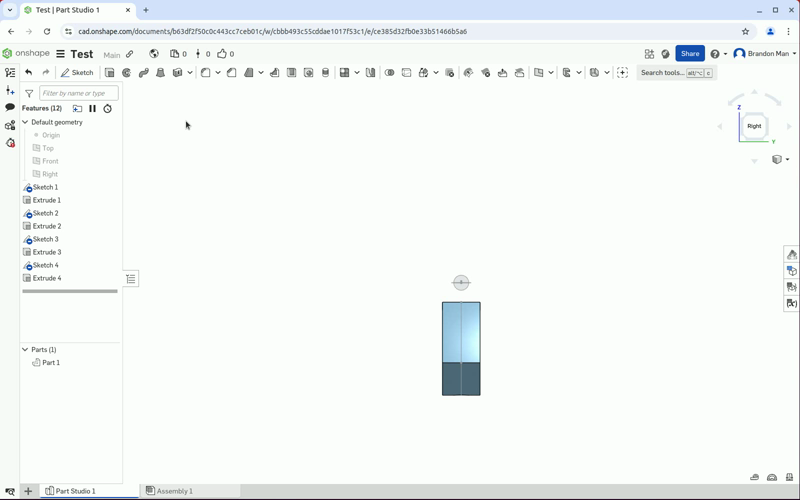
key(shift+h)
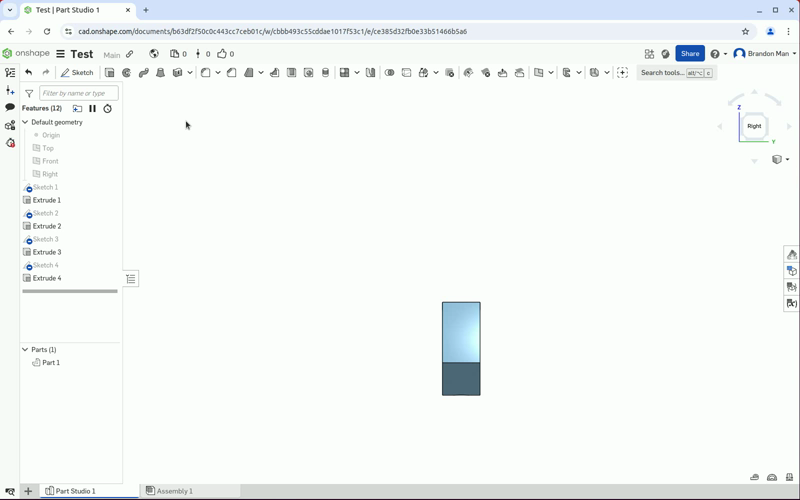
mouse_move(73, 189)
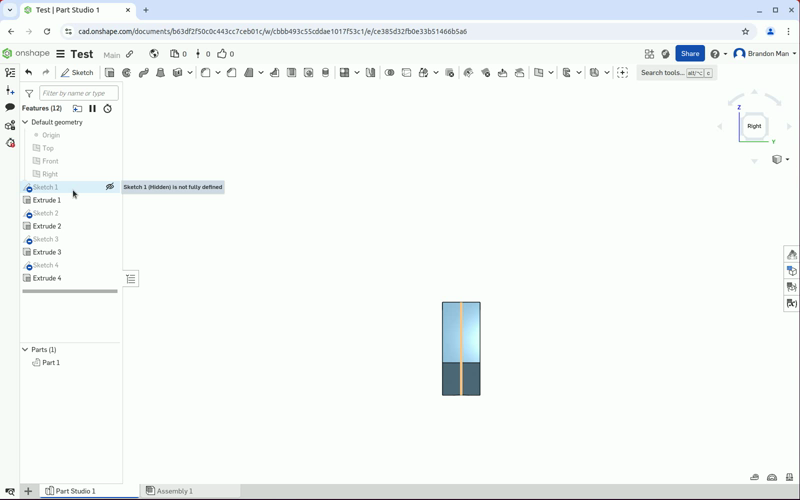
click(73, 189)
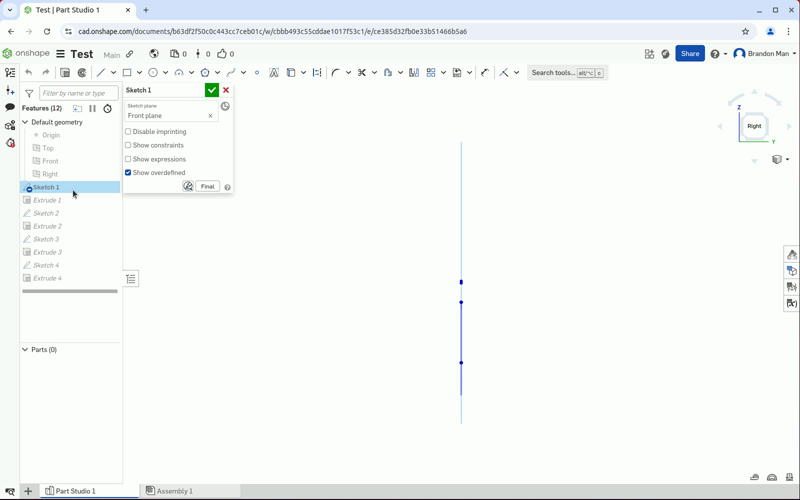
mouse_move(229, 92)
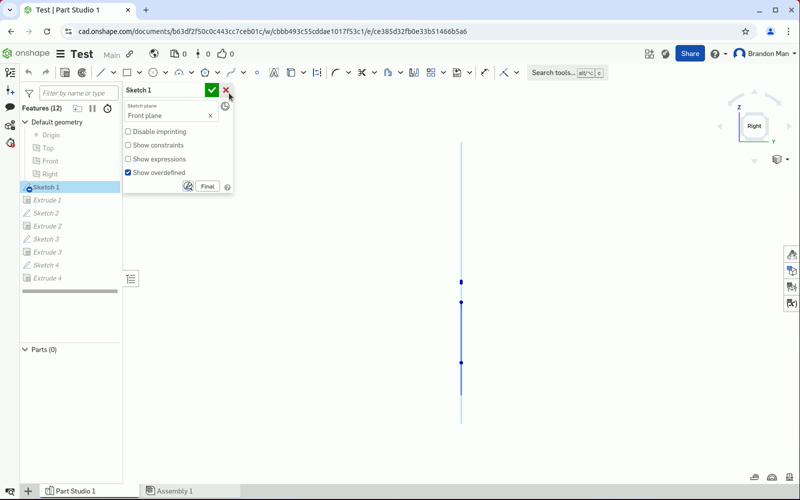
click(229, 92)
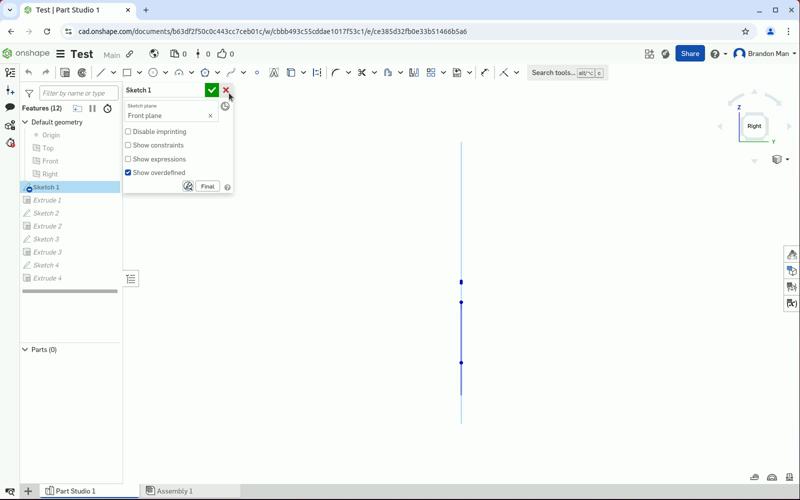
key(shift+s)
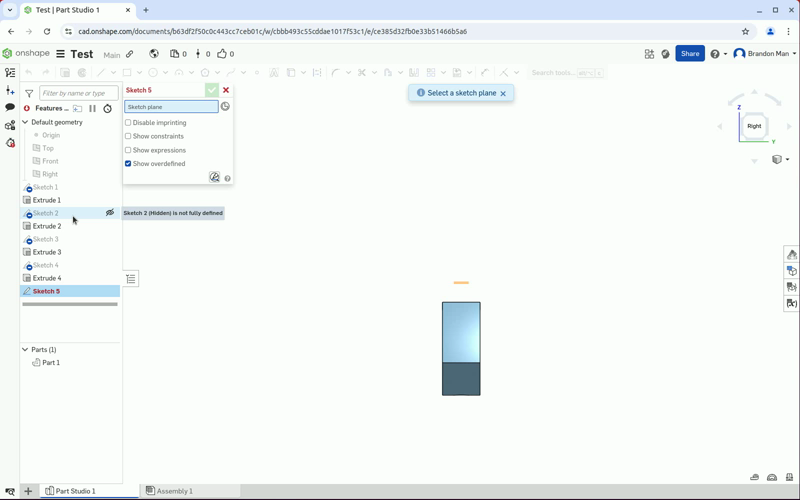
scroll(3)
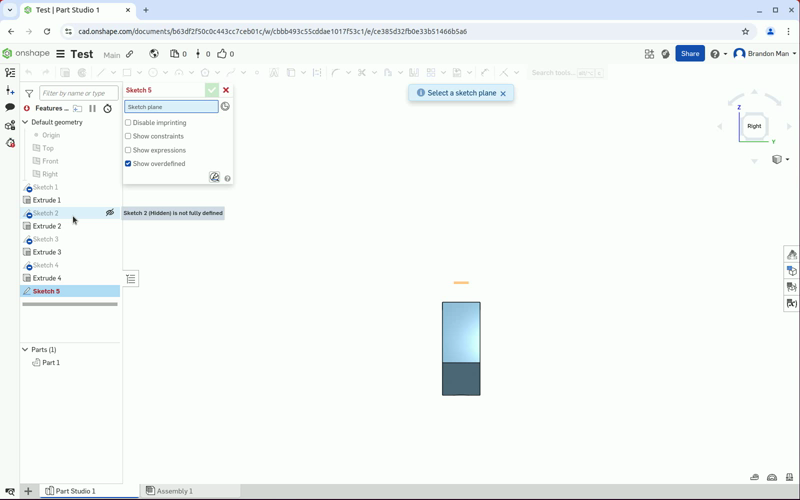
mouse_move(73, 176)
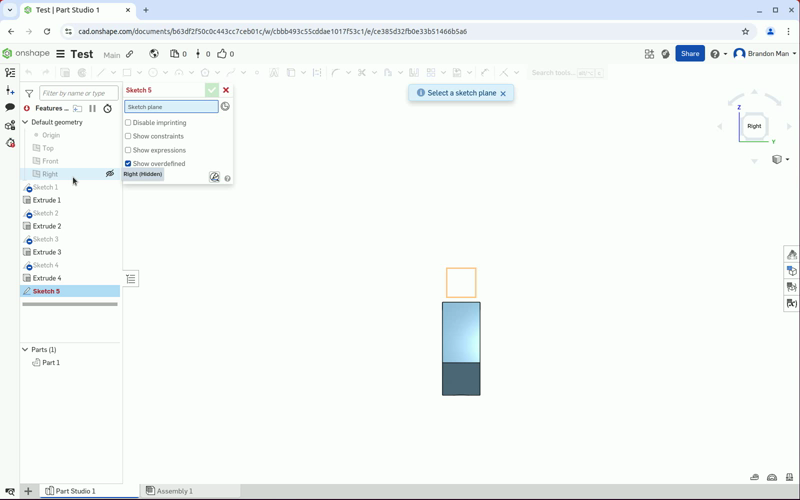
click(73, 176)
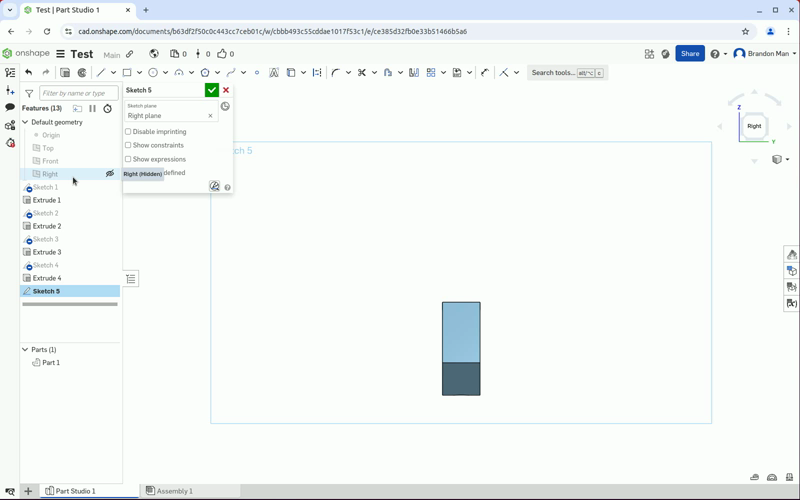
mouse_move(73, 352)
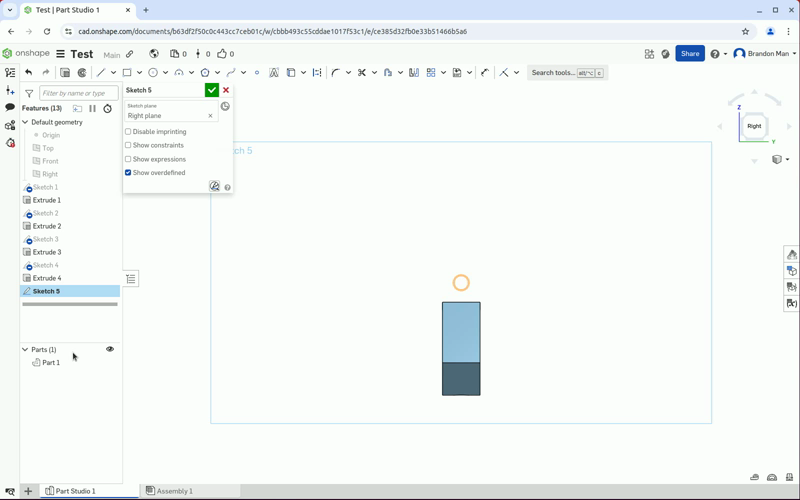
key(y)
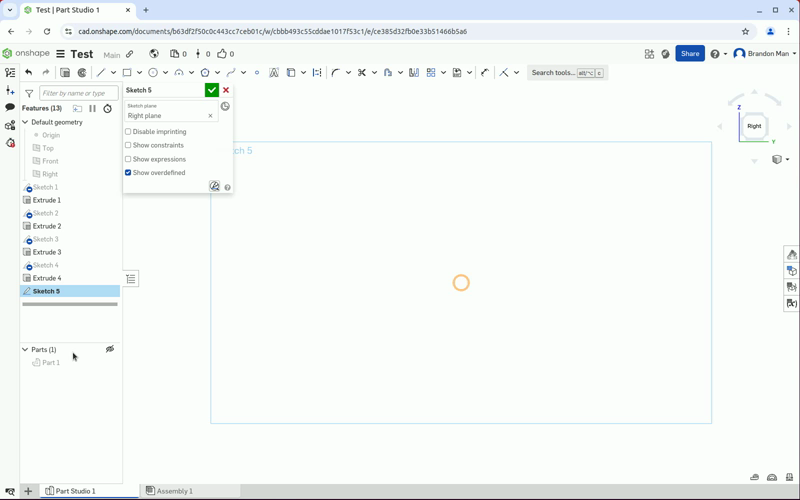
key(c)
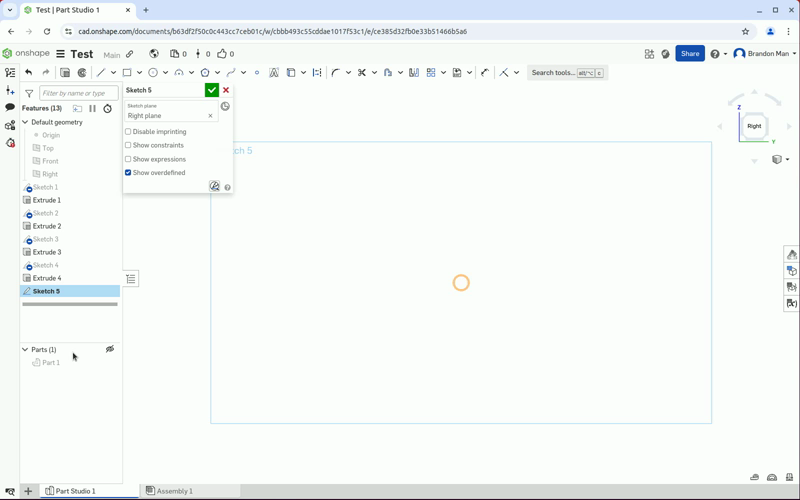
key_down(shift)
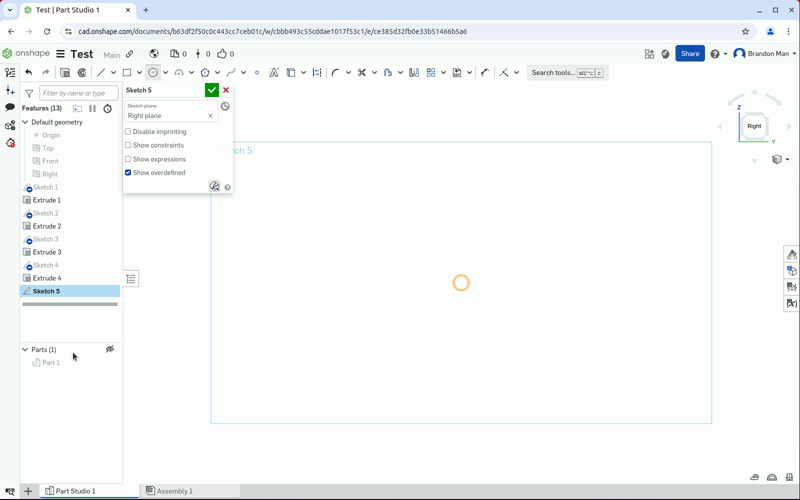
mouse_move(461, 282)
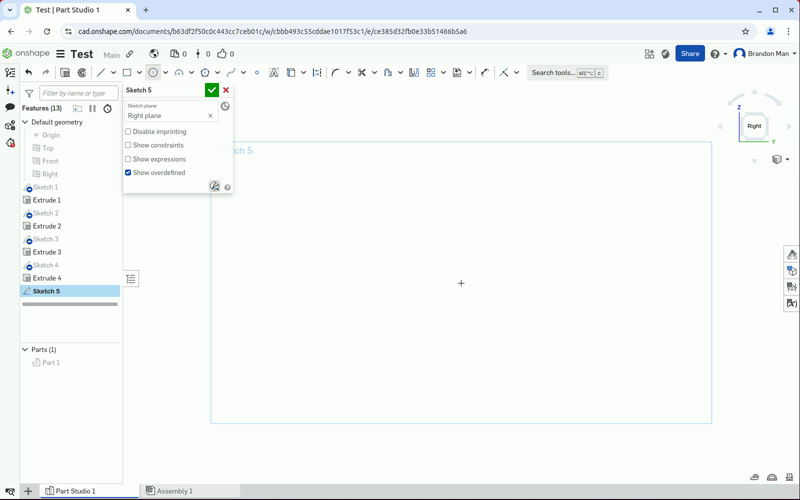
click(461, 282)
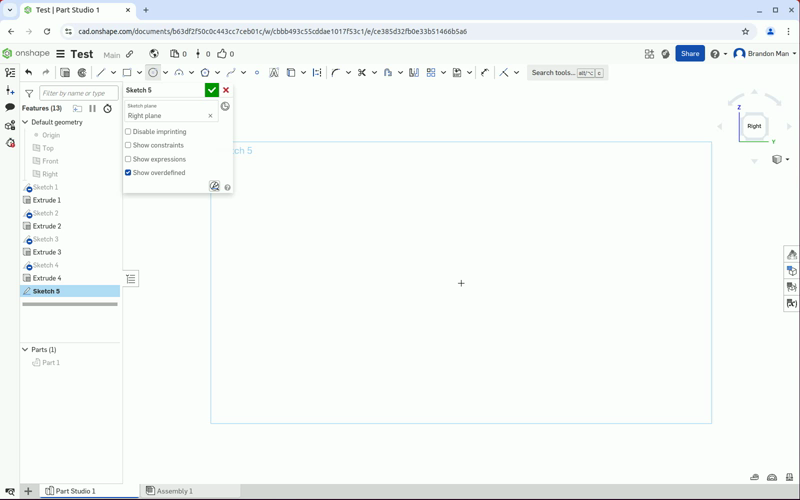
key_up(shift)
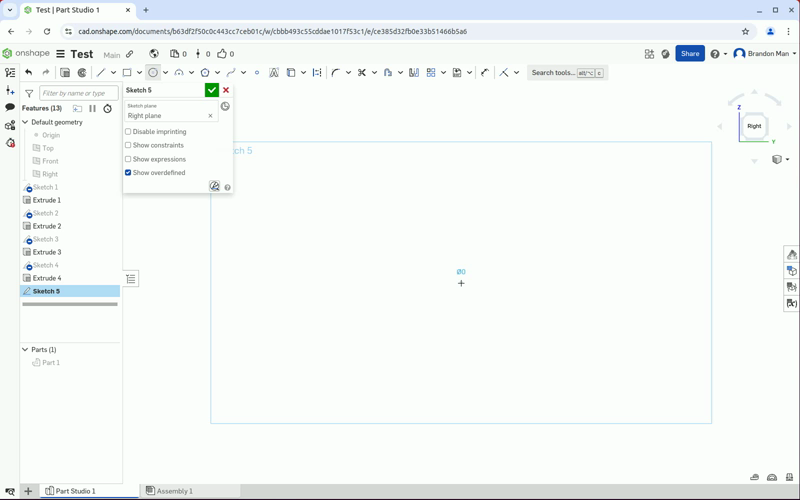
mouse_move(471, 282)
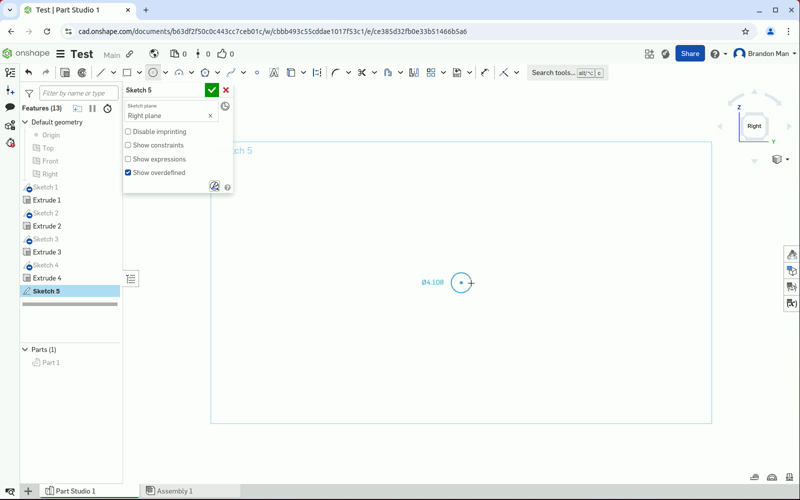
click(471, 282)
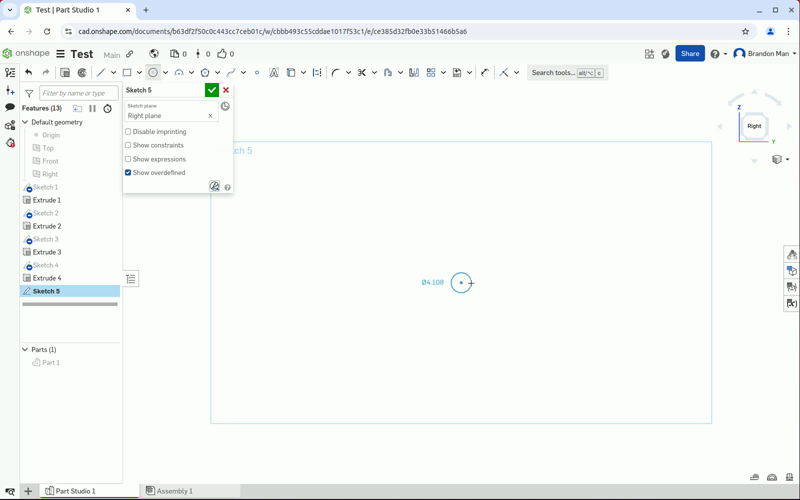
key(esc)
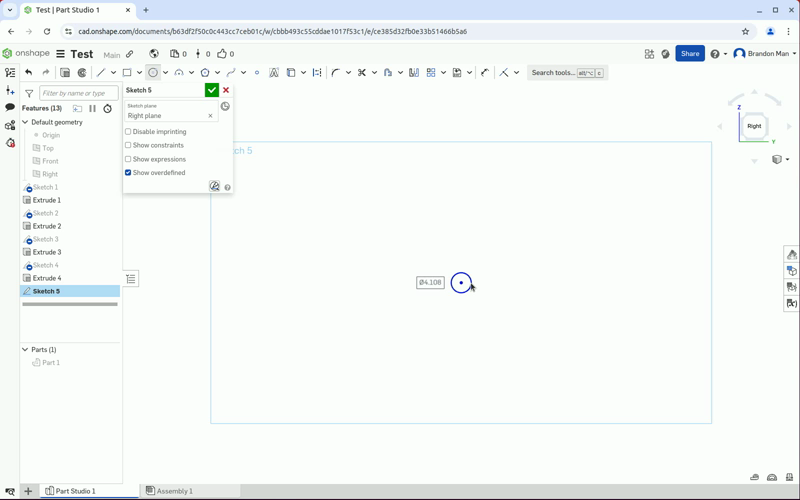
mouse_move(461, 289)
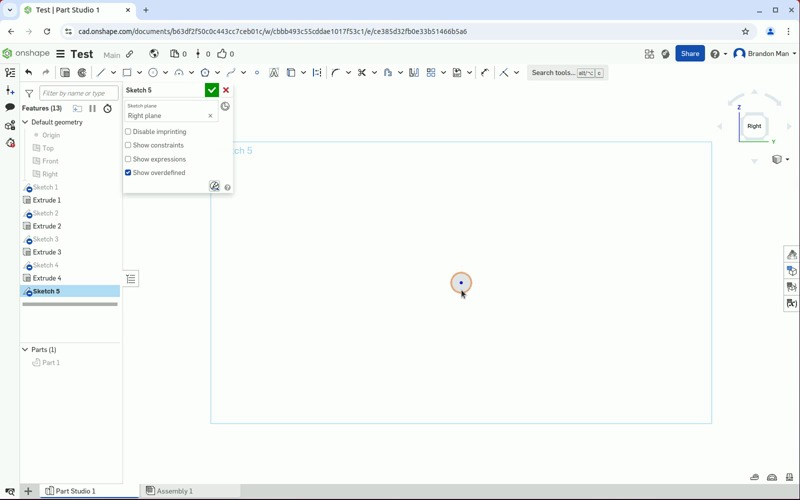
scroll(6)
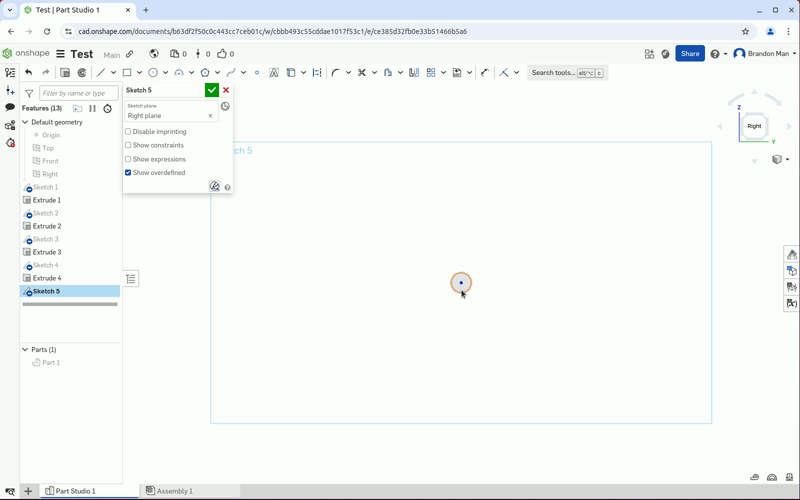
scroll(6)
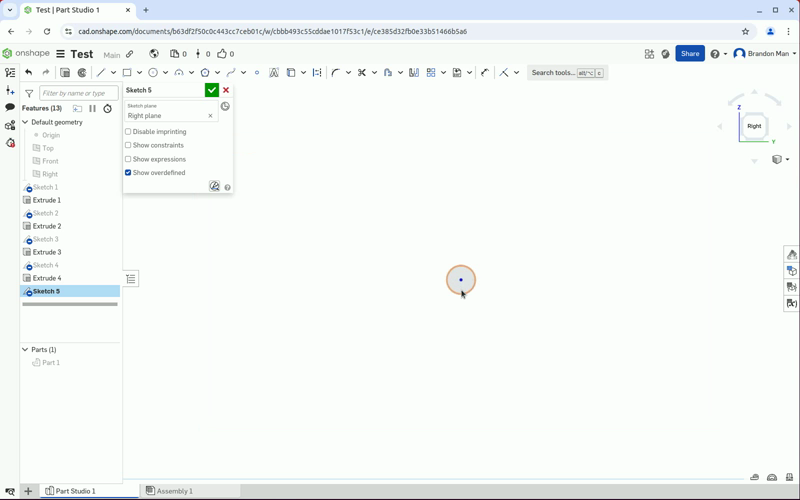
scroll(6)
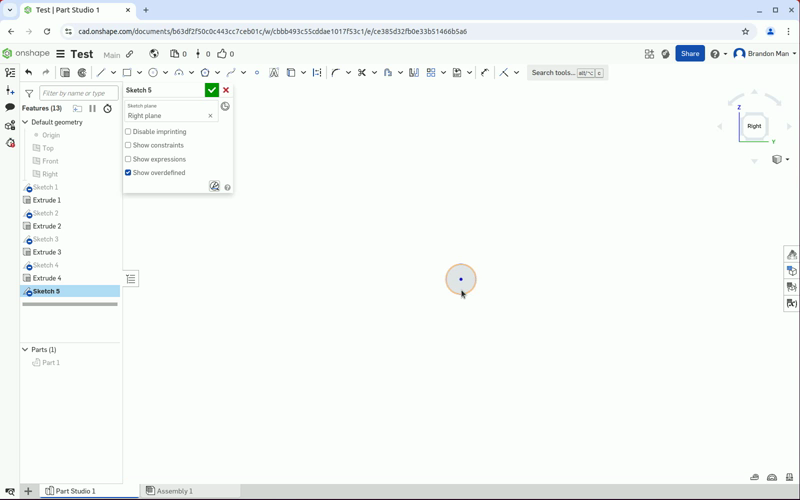
scroll(6)
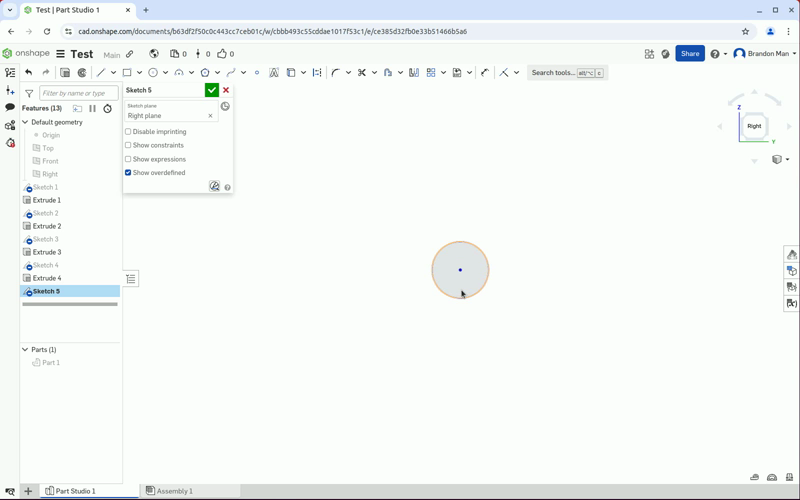
scroll(6)
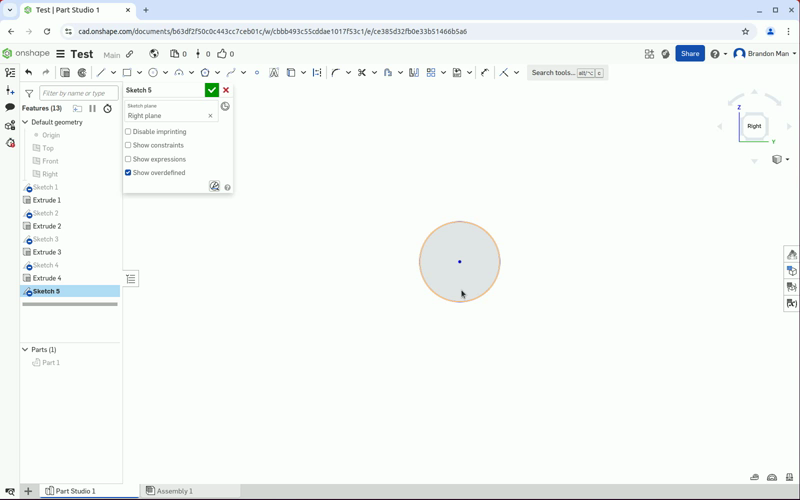
scroll(6)
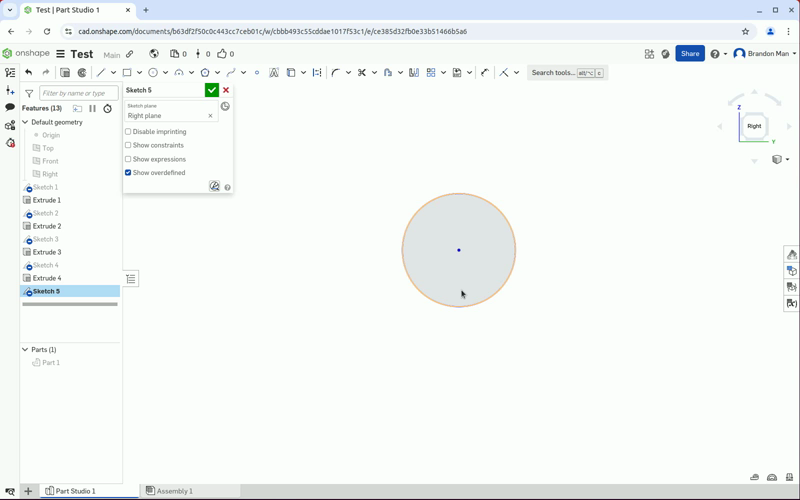
scroll(6)
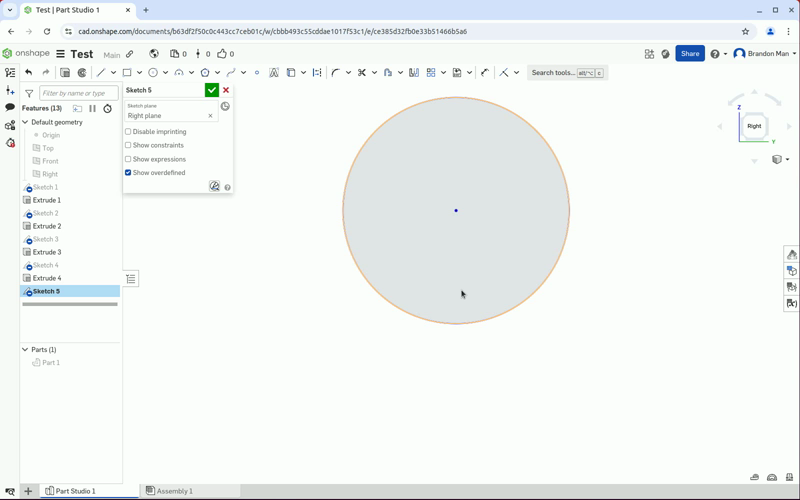
click(461, 289)
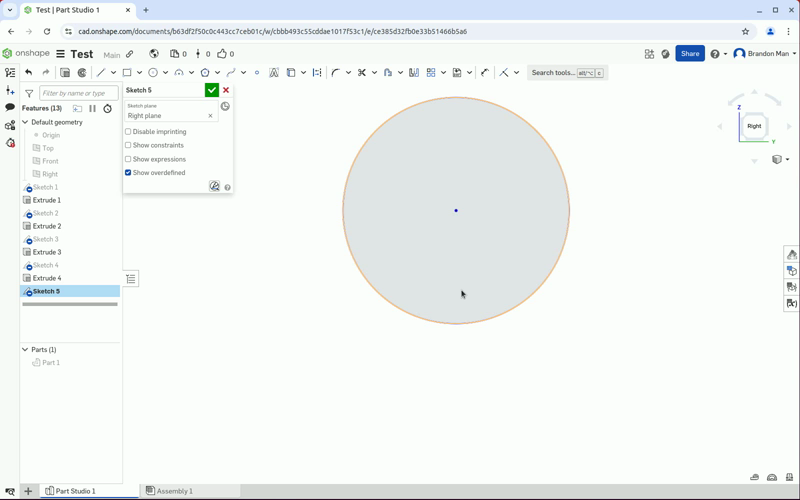
scroll(-6)
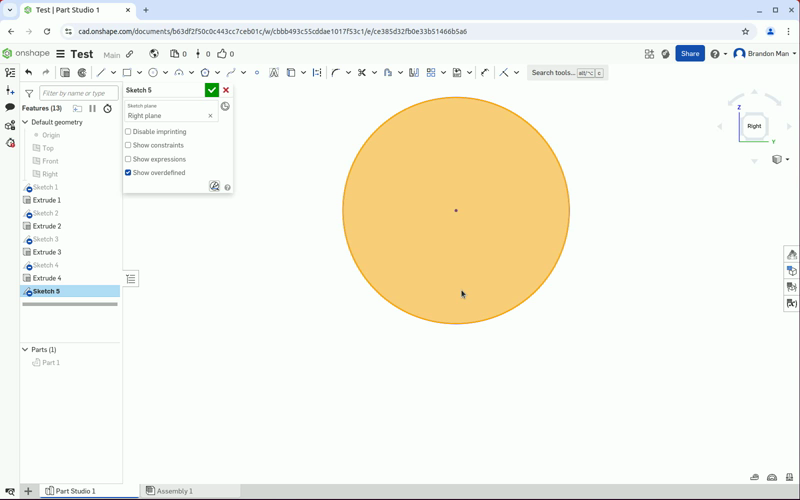
scroll(-6)
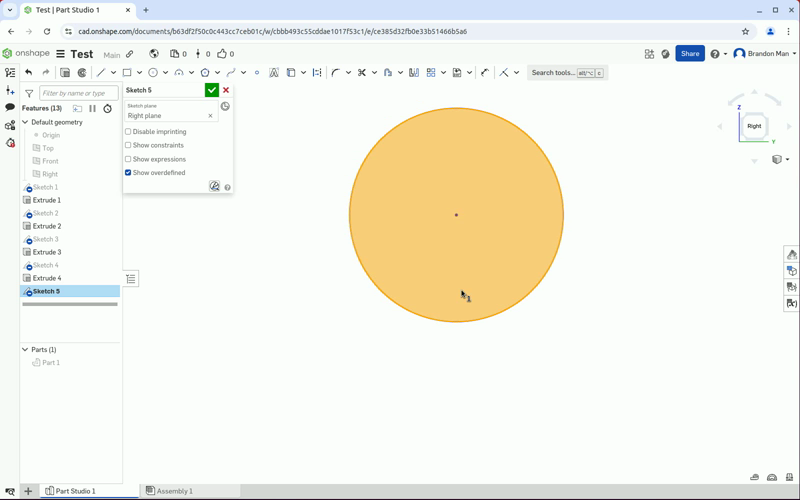
scroll(-6)
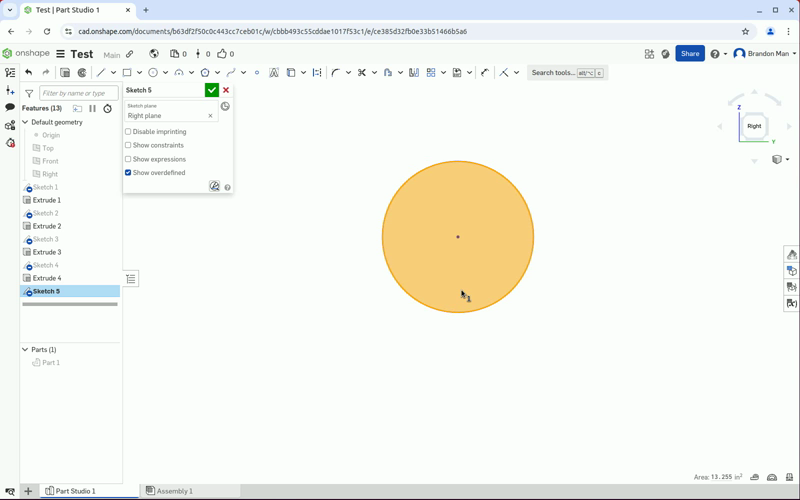
scroll(-6)
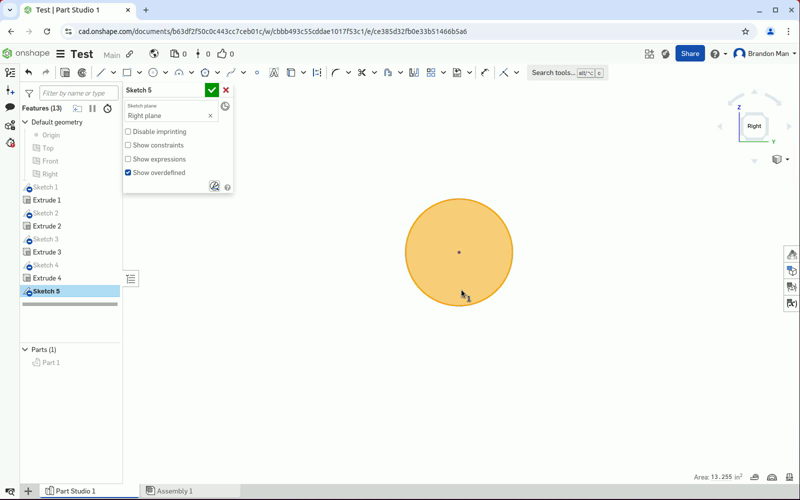
scroll(-6)
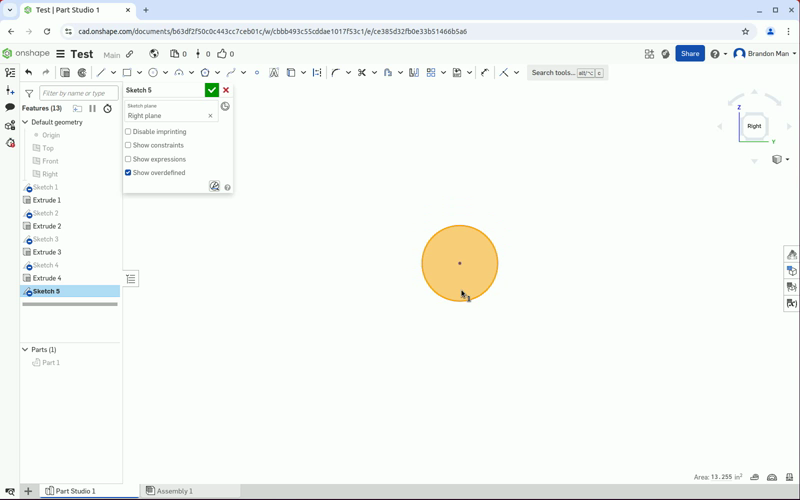
scroll(-6)
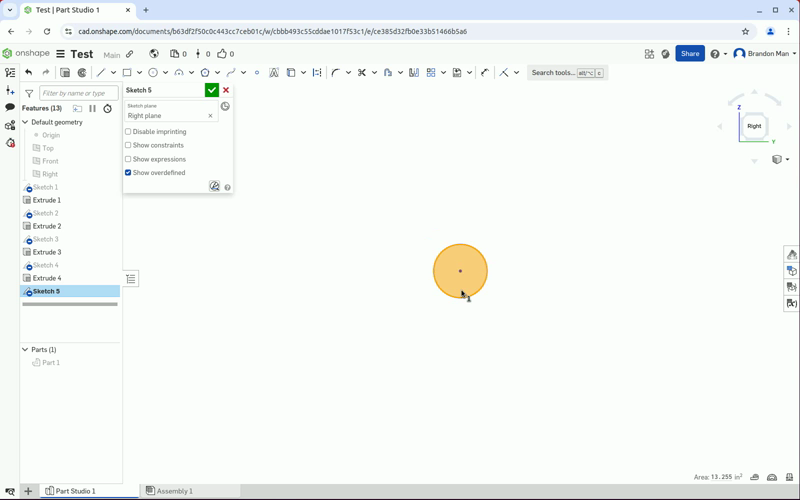
scroll(-6)
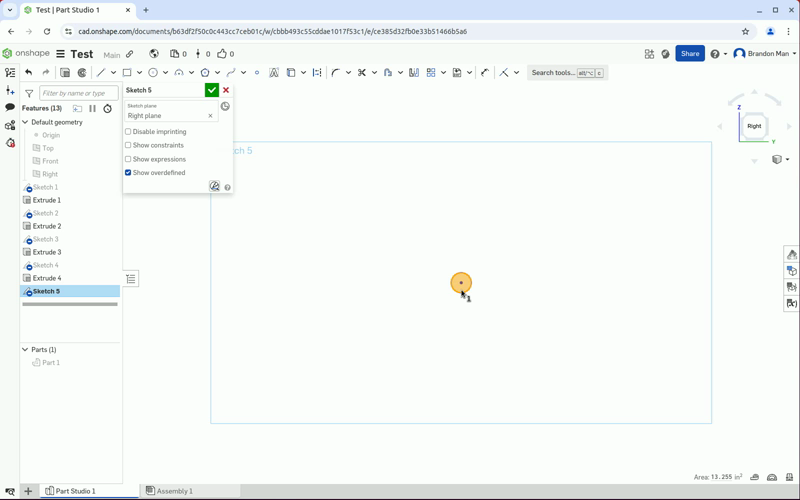
mouse_move(73, 352)
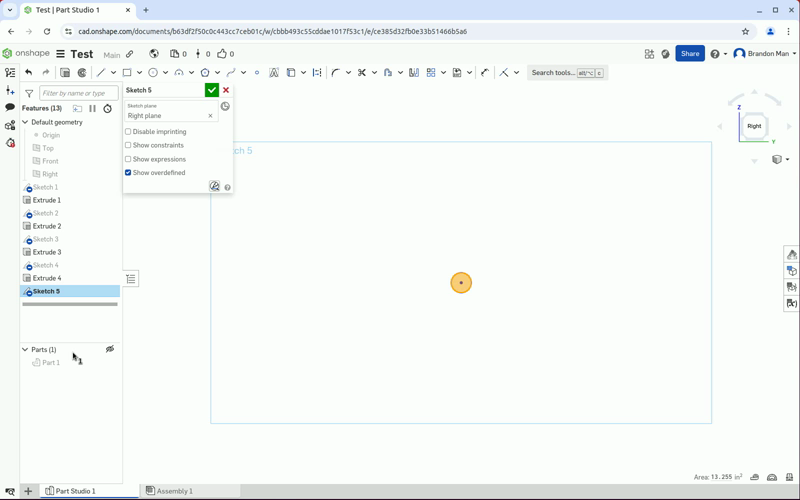
key(shift+y)
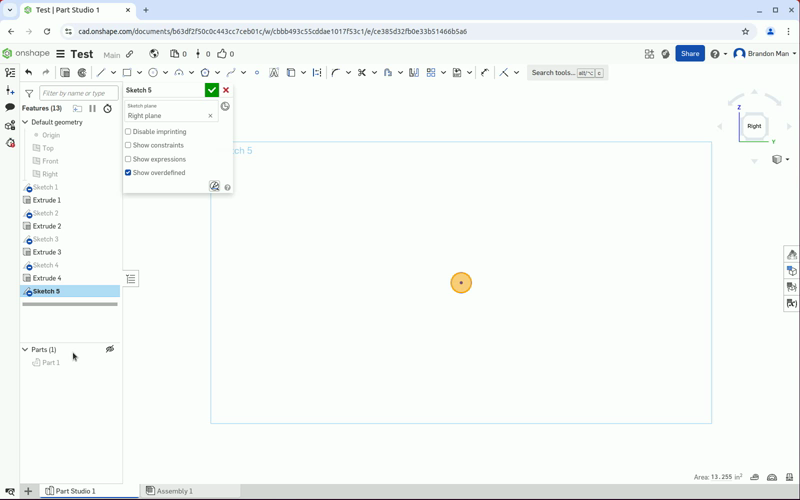
key(shift+e)
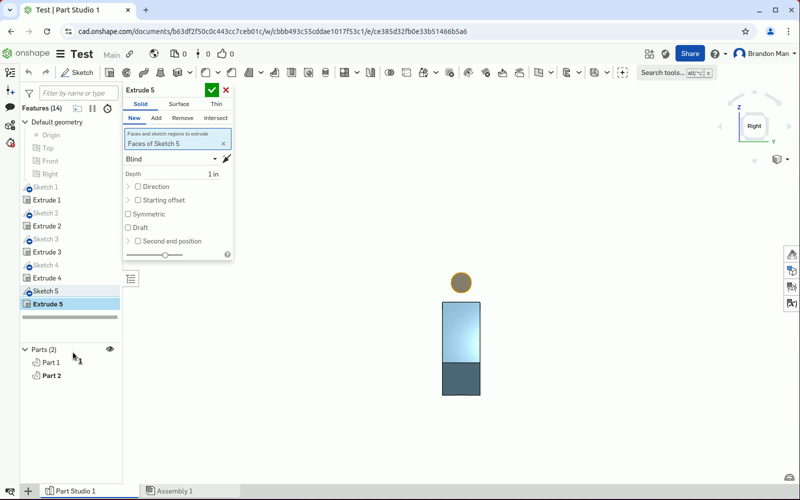
mouse_move(143, 106)
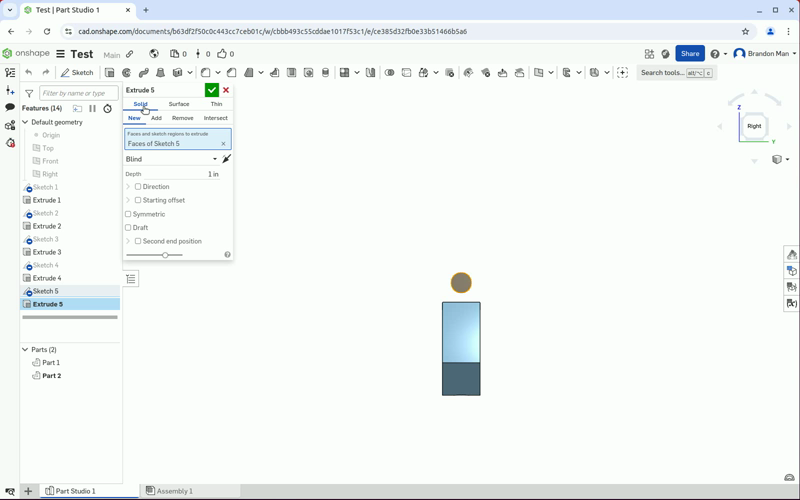
click(143, 106)
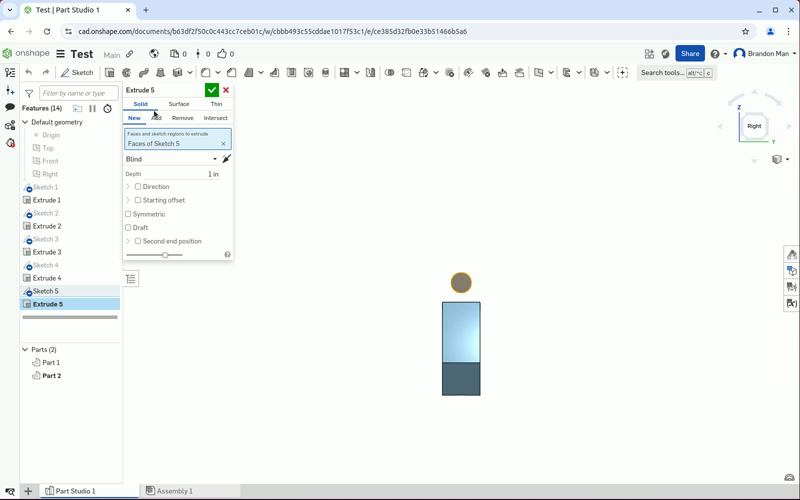
mouse_move(186, 120)
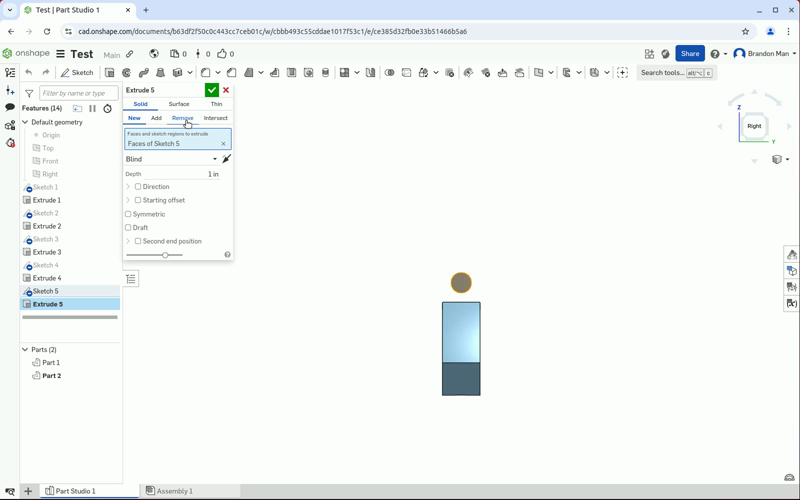
click(186, 120)
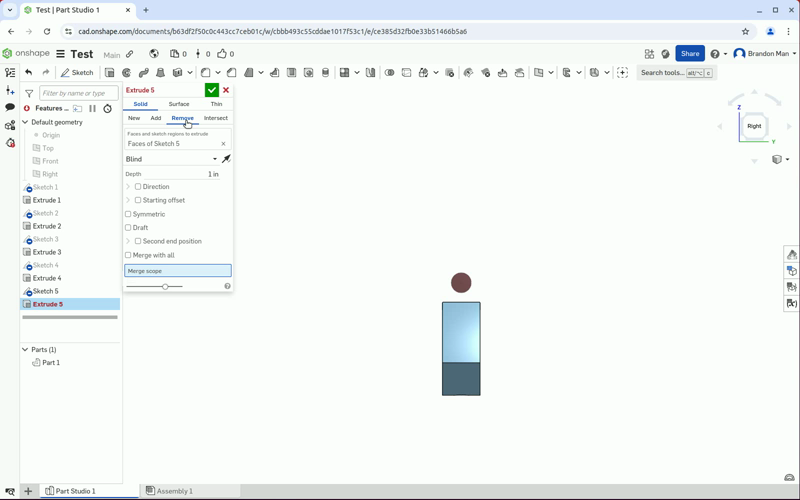
key(tab, 4)
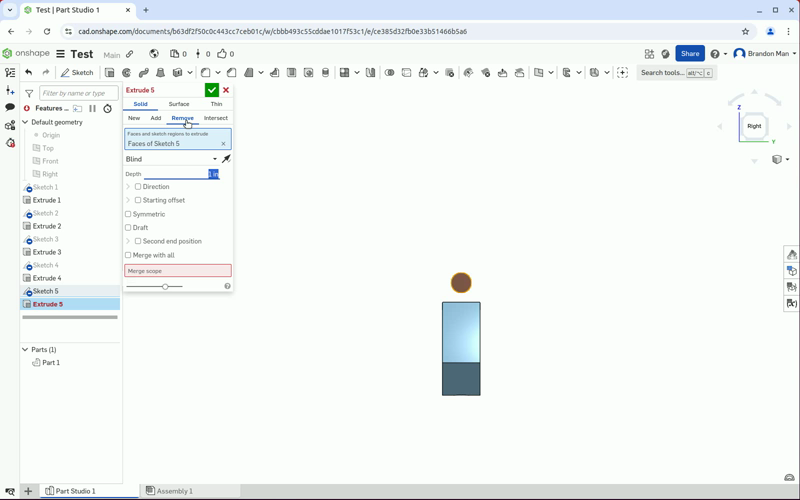
text(-21.182)
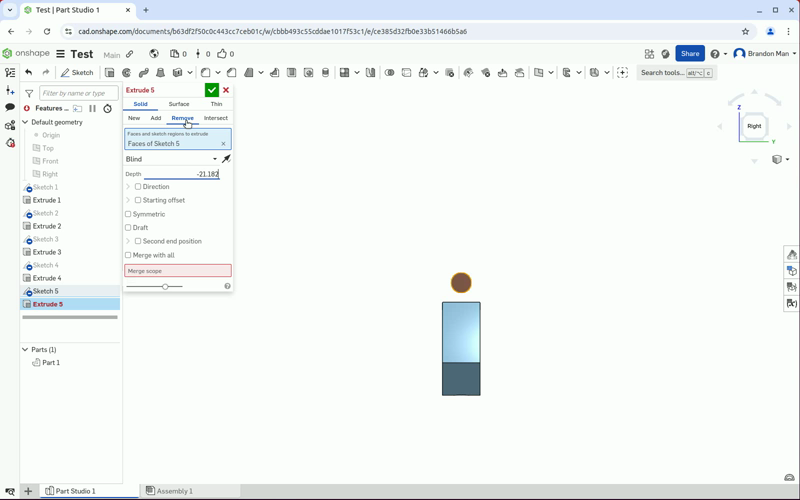
key(tab, 3)
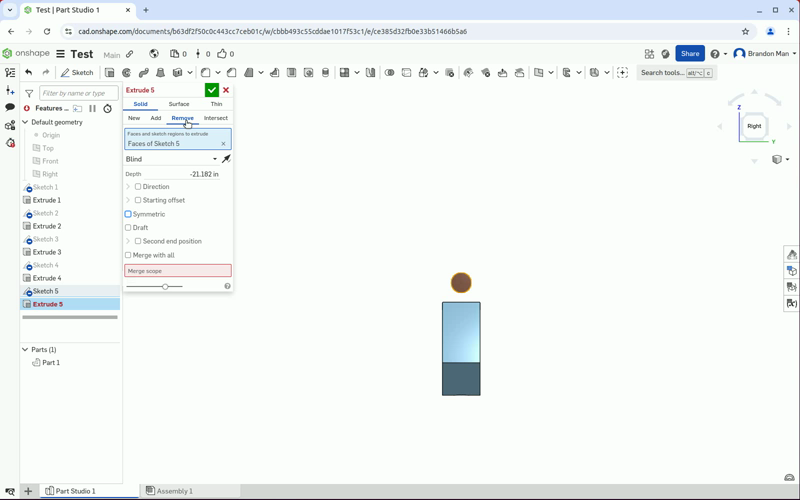
key(space)
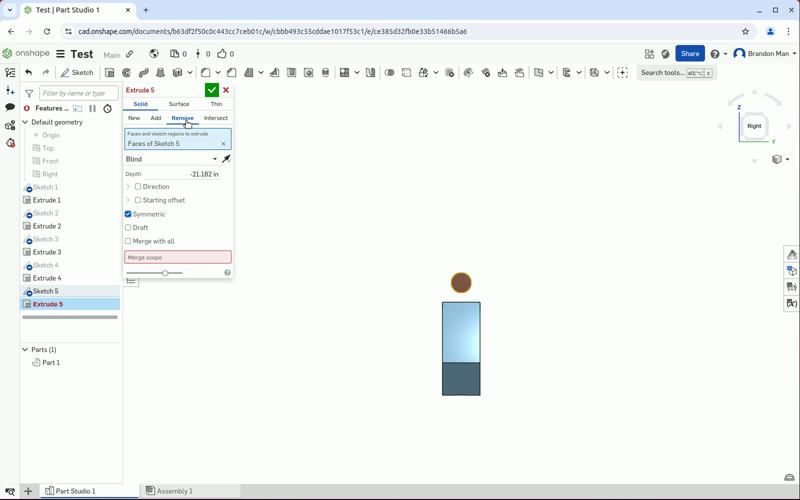
key(tab, 2)
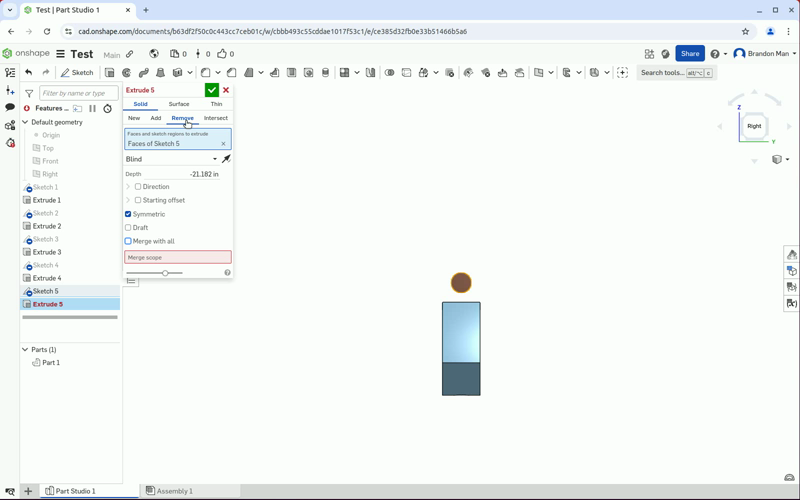
key(space)
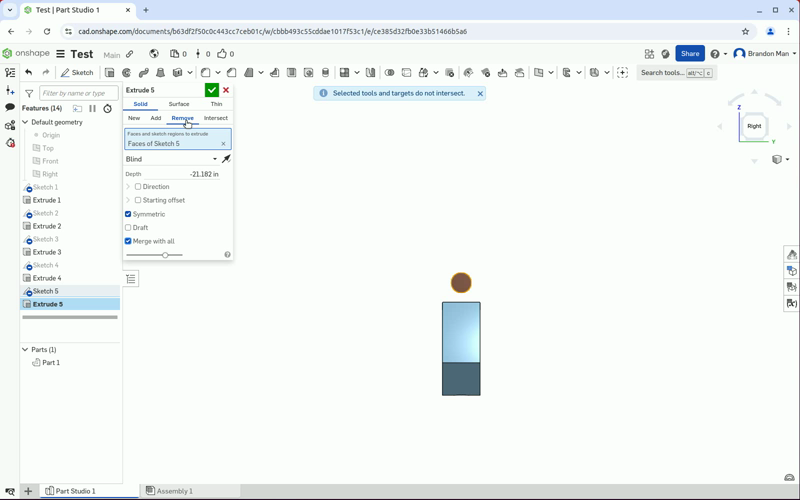
key(enter)
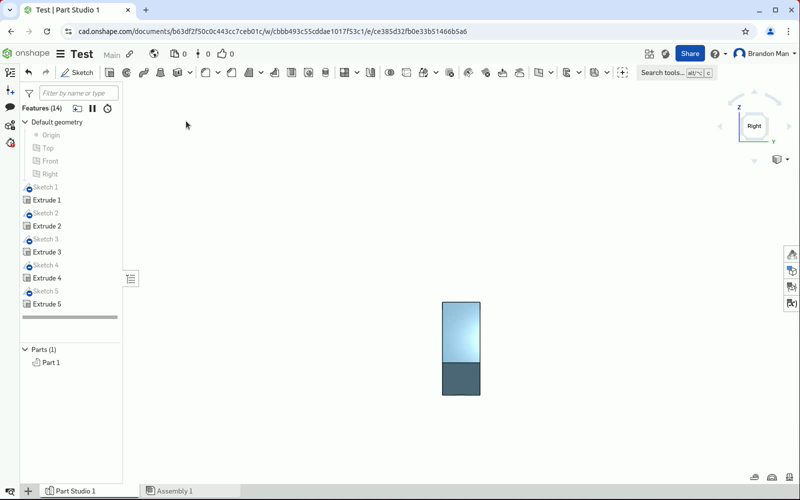
key(shift+h)
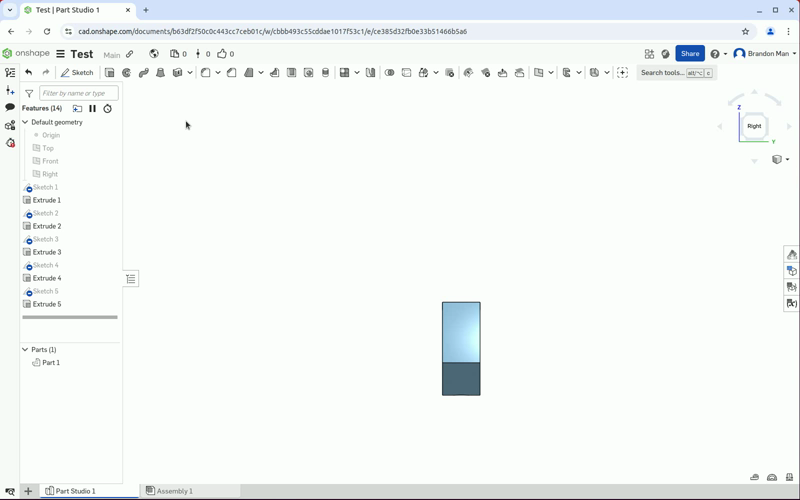
key(shift+h)
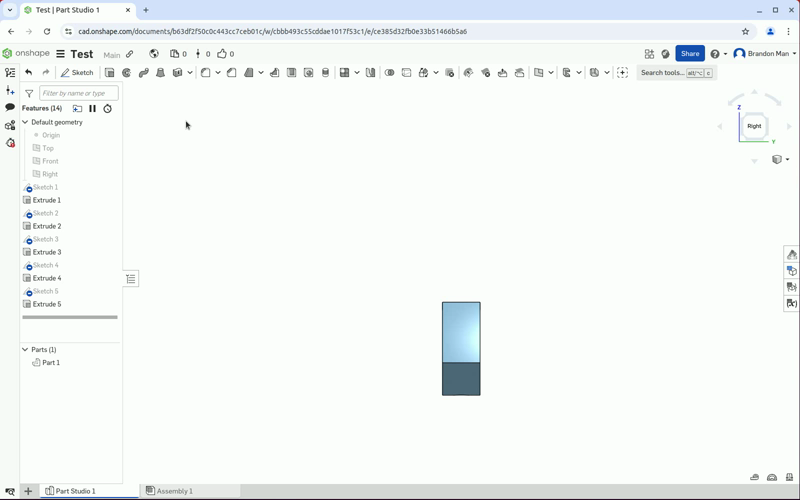
key(shift+7)
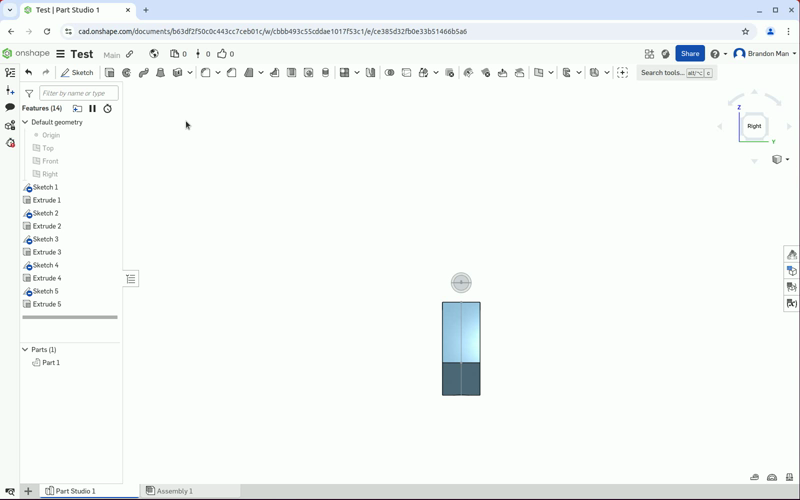
key(right, 2)
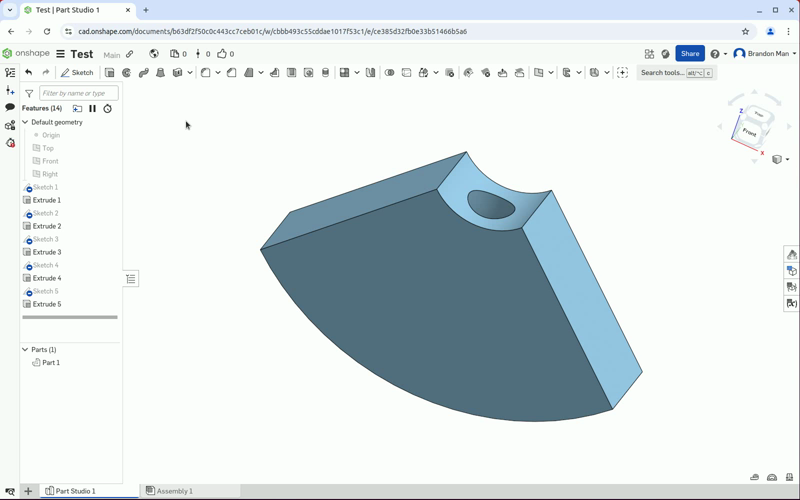
key(down, 2)
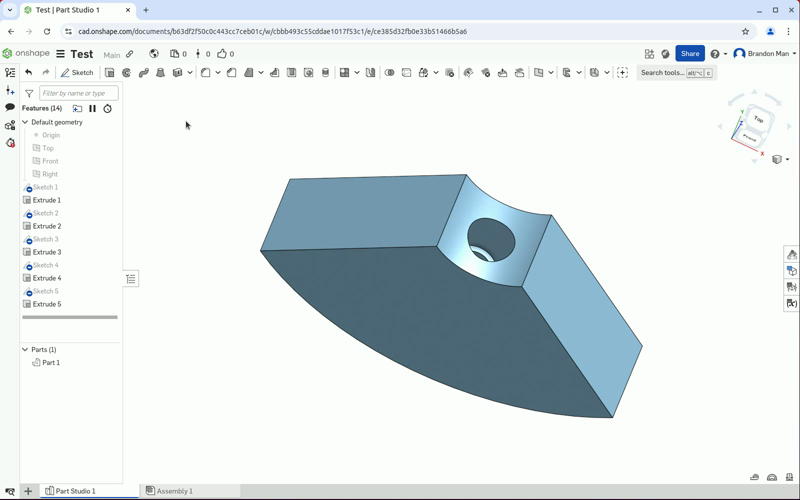
key(up, 2)
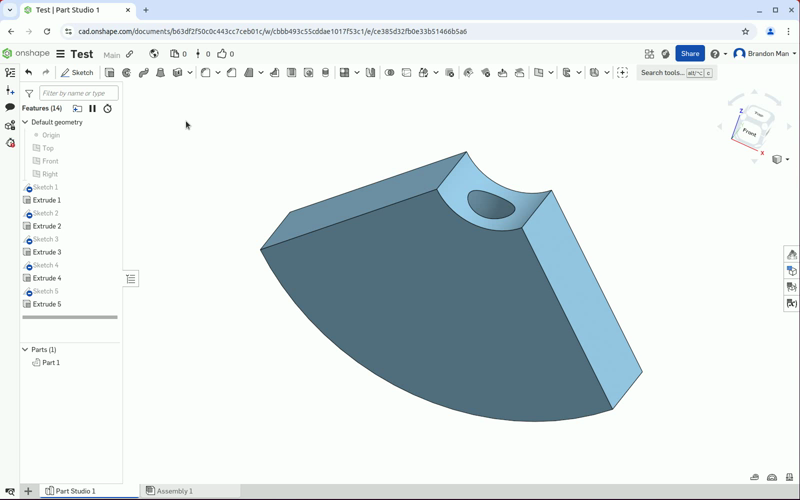
key(left, 2)
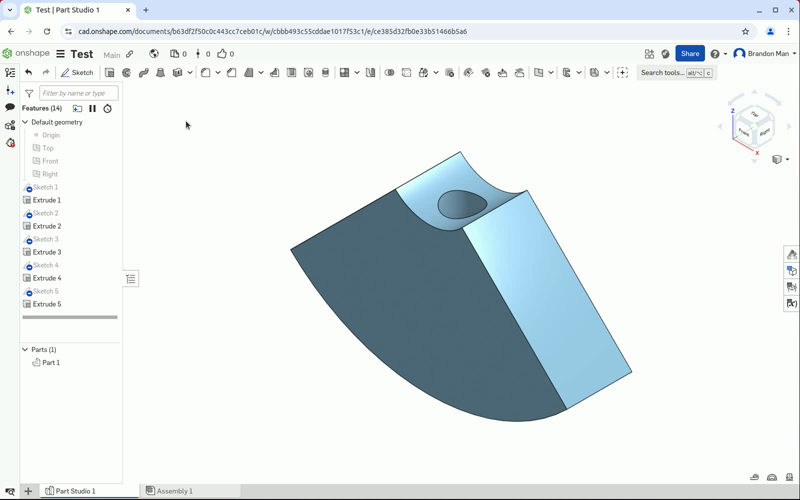
mouse_move(73, 189)
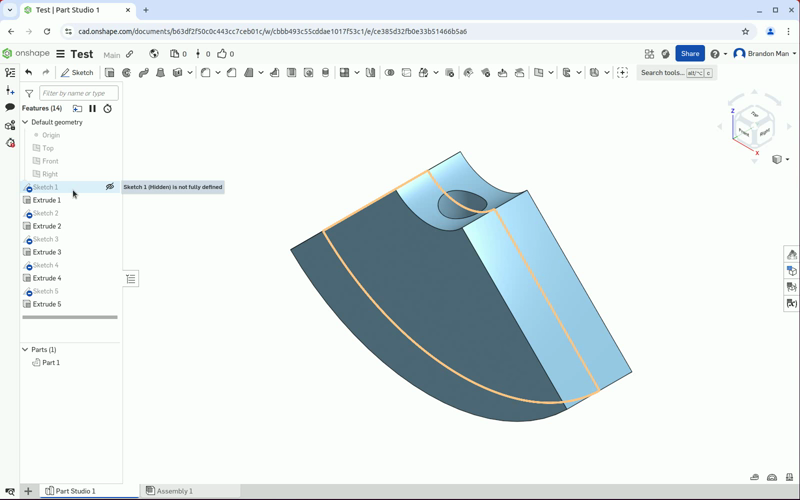
click(73, 189)